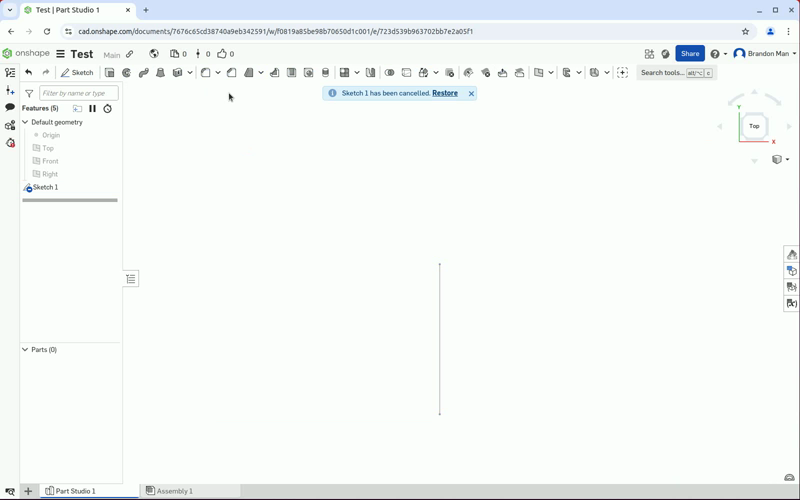
key(shift+h)
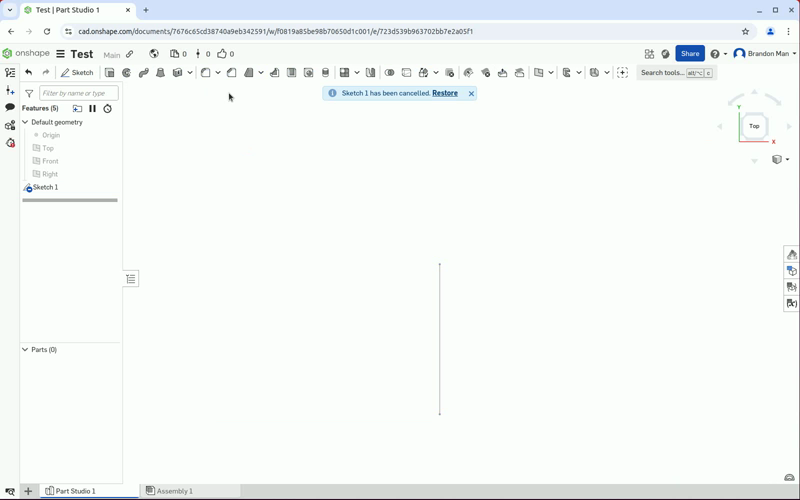
key(shift+s)
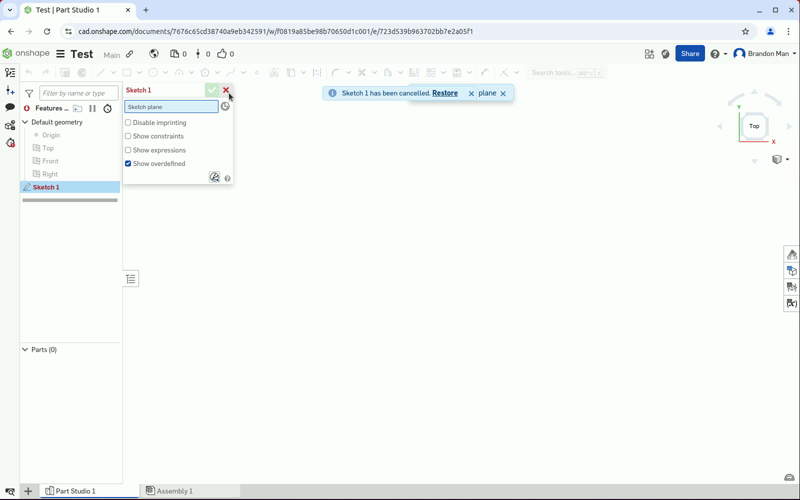
mouse_move(73, 150)
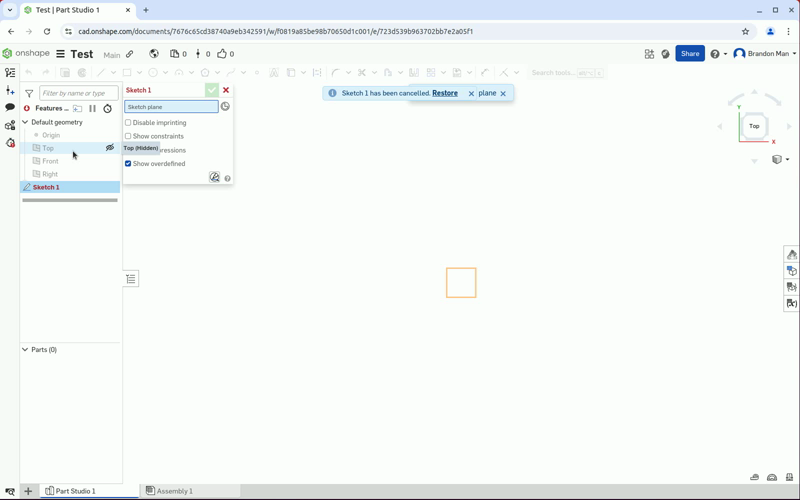
click(73, 150)
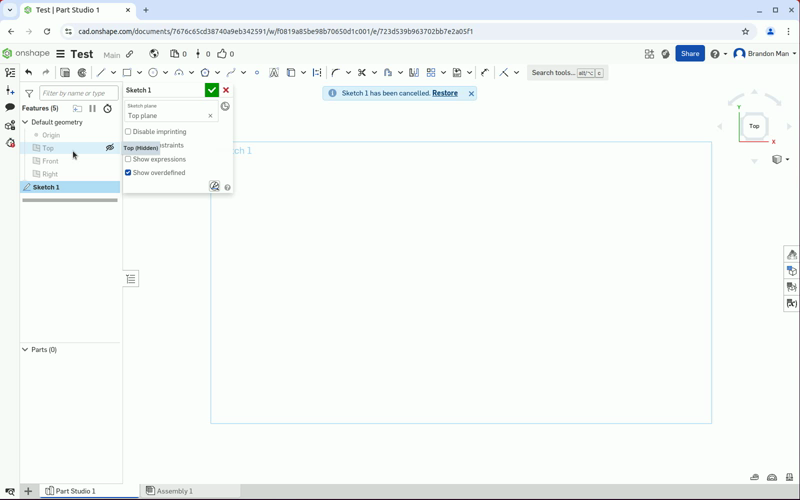
mouse_move(73, 352)
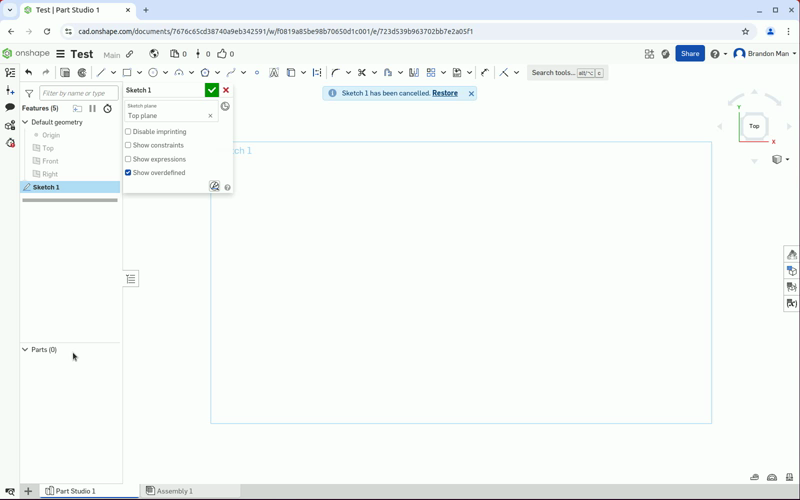
key(y)
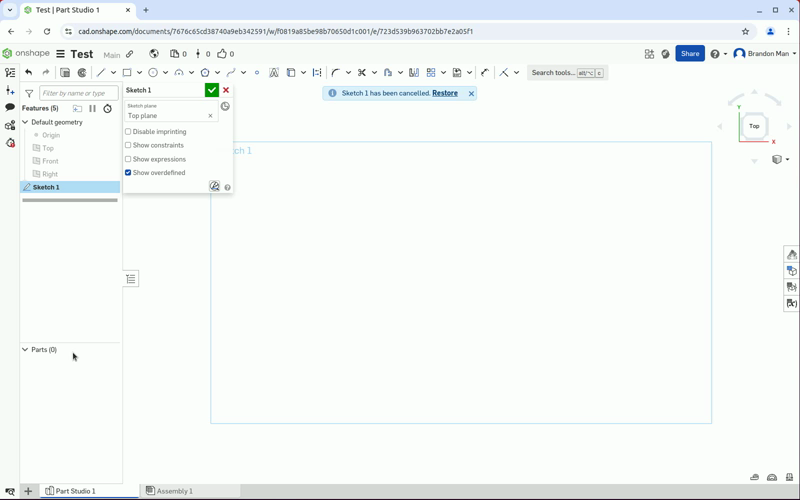
key(l)
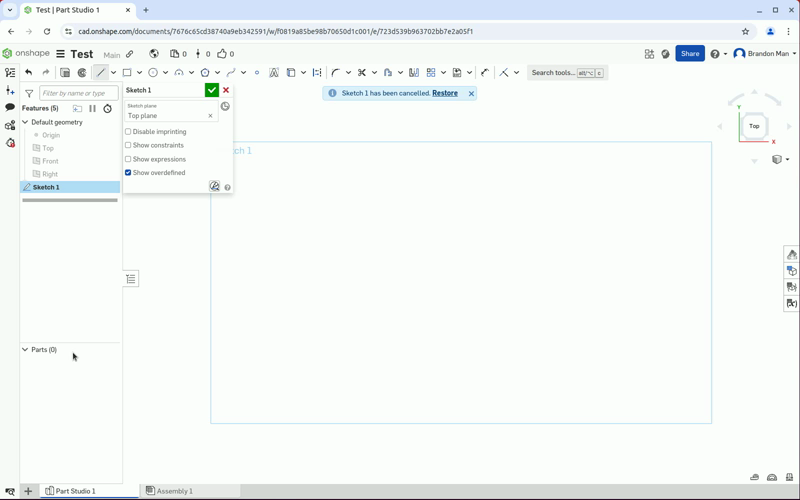
key_down(shift)
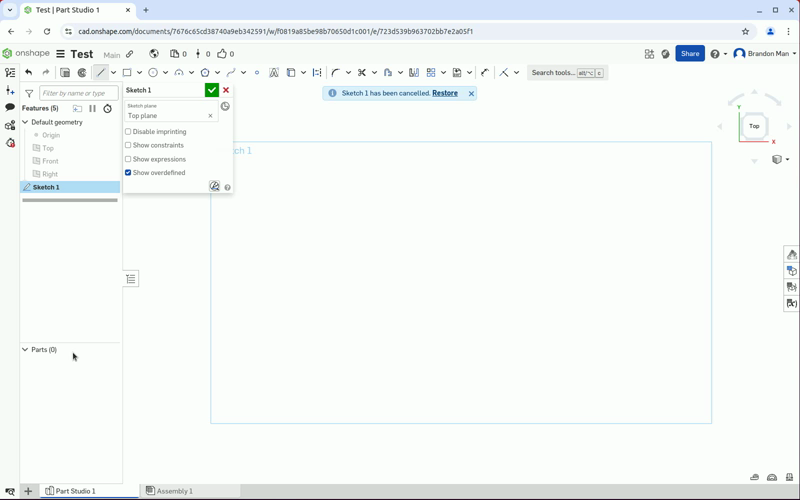
mouse_move(407, 395)
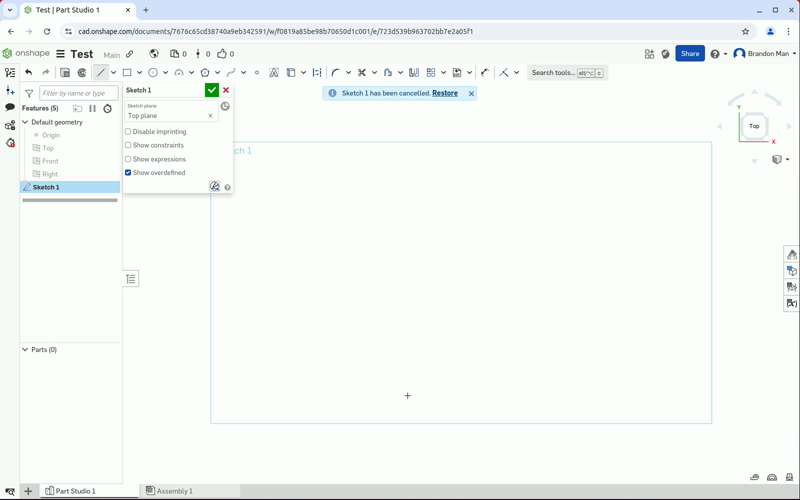
click(407, 395)
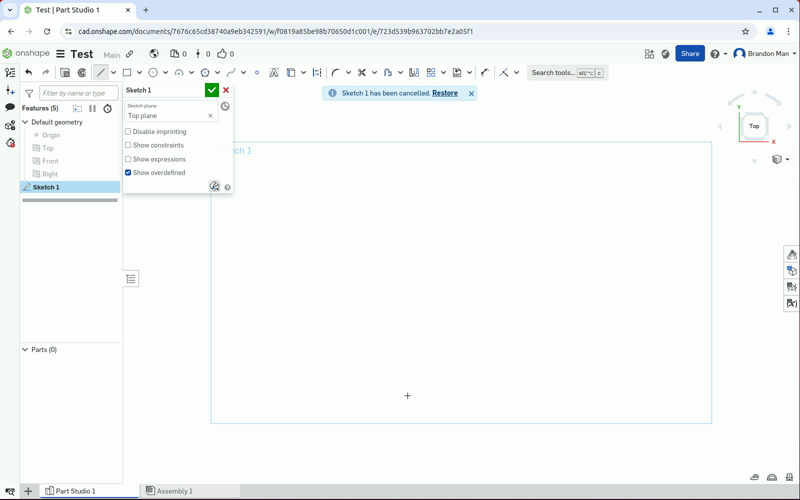
key_up(shift)
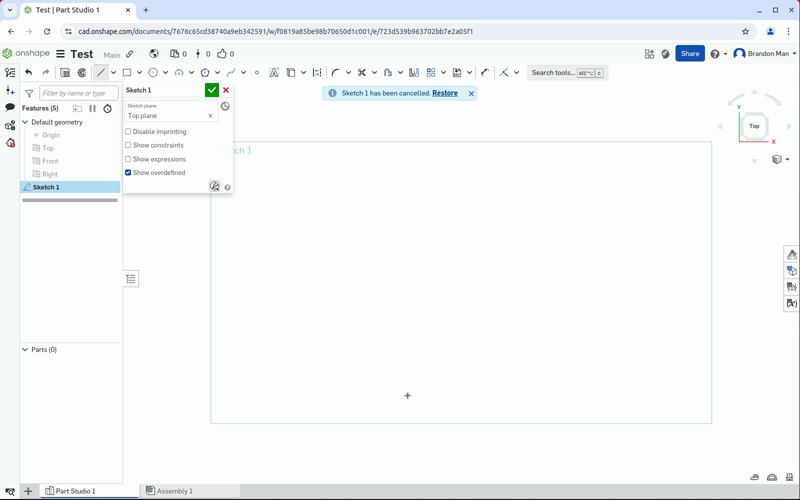
key_down(shift)
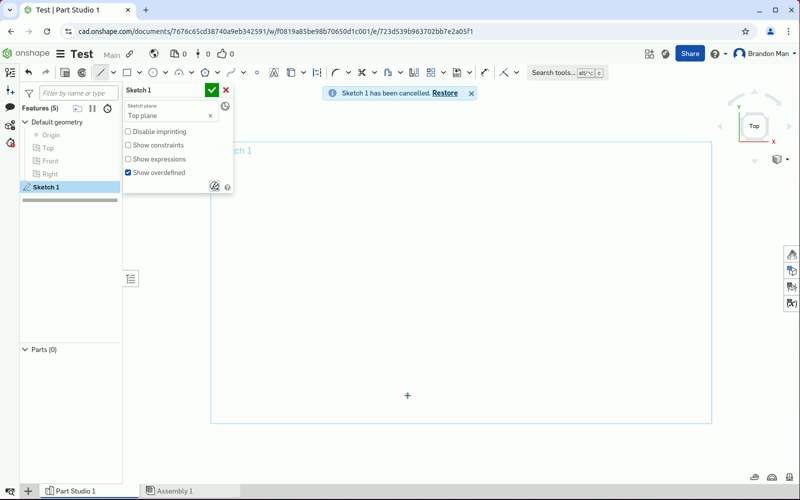
mouse_move(513, 395)
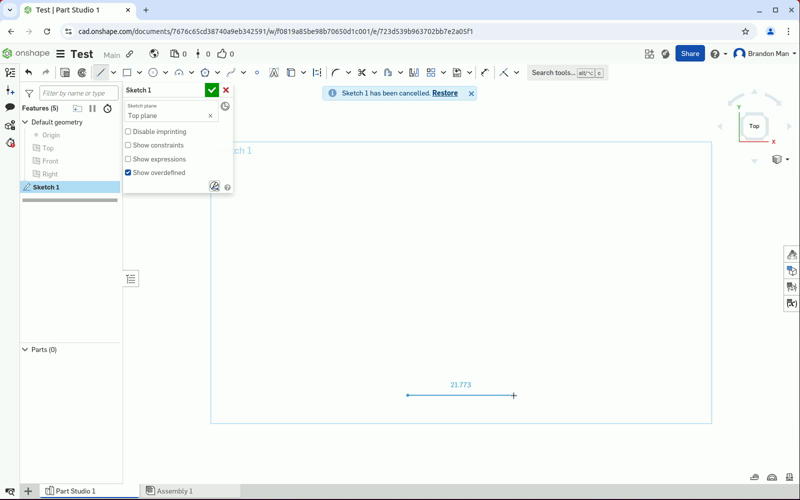
click(513, 395)
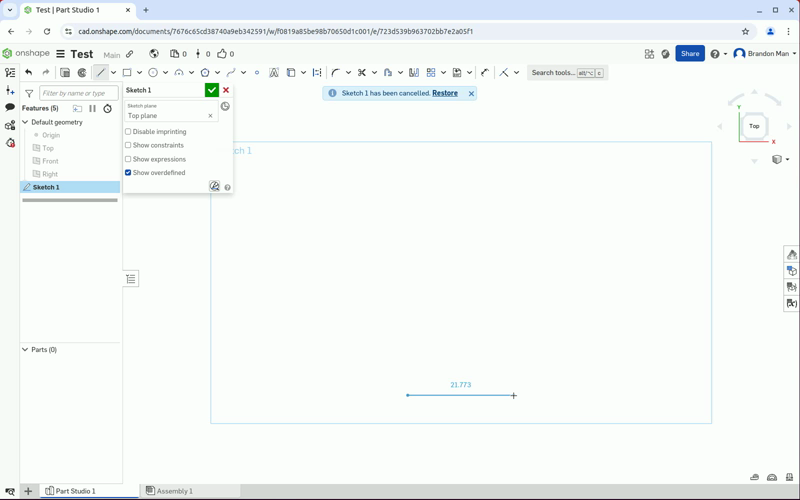
key_up(shift)
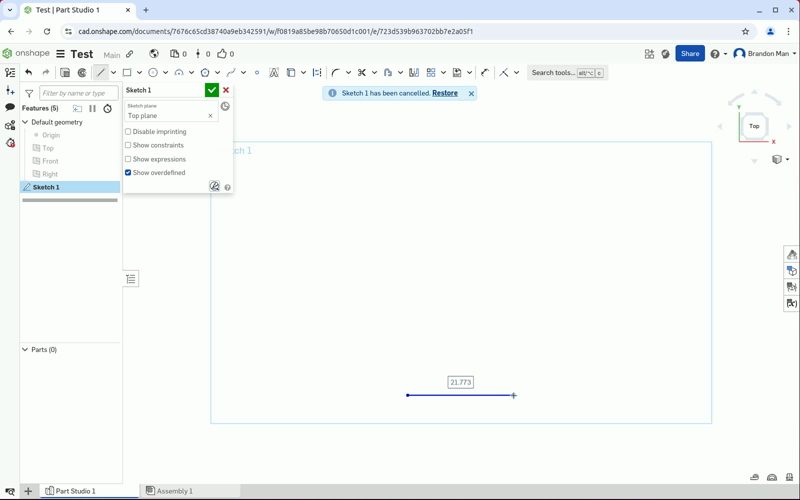
key_down(shift)
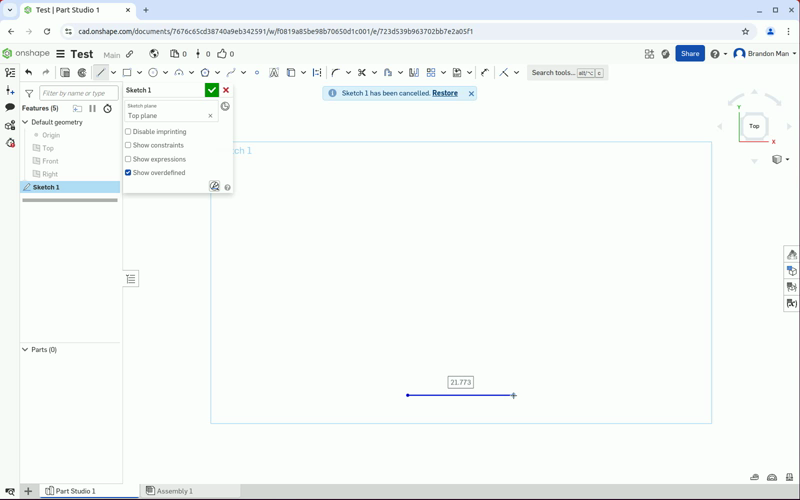
mouse_move(513, 171)
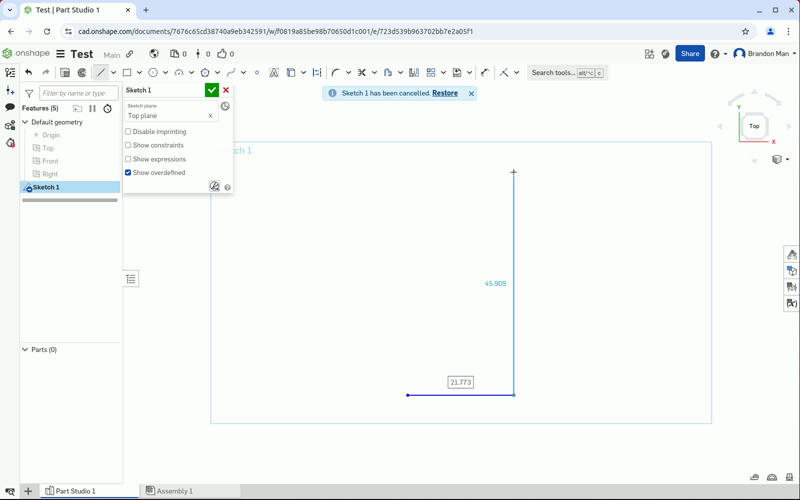
click(513, 171)
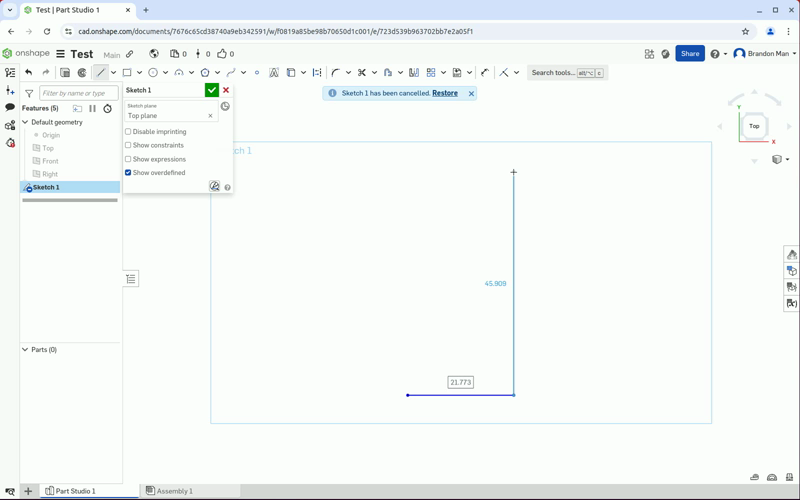
key_up(shift)
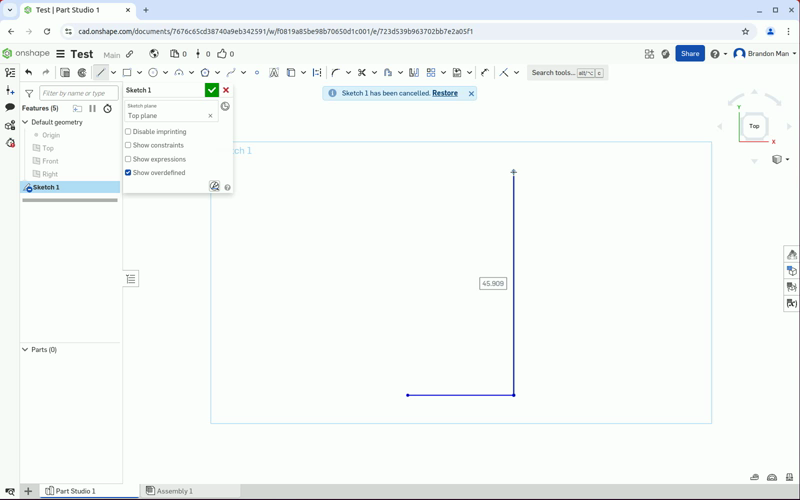
key_down(shift)
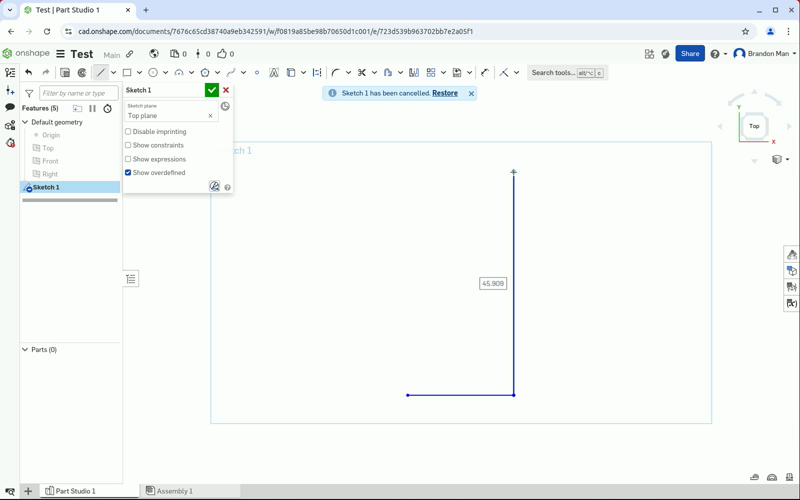
mouse_move(407, 171)
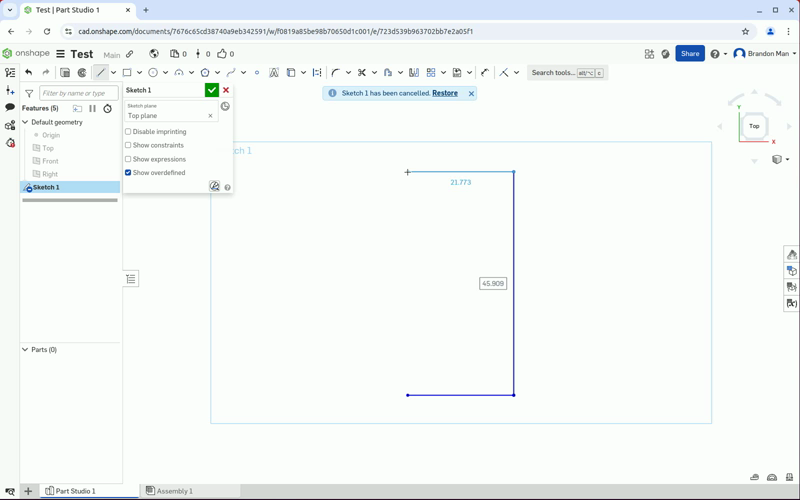
click(407, 171)
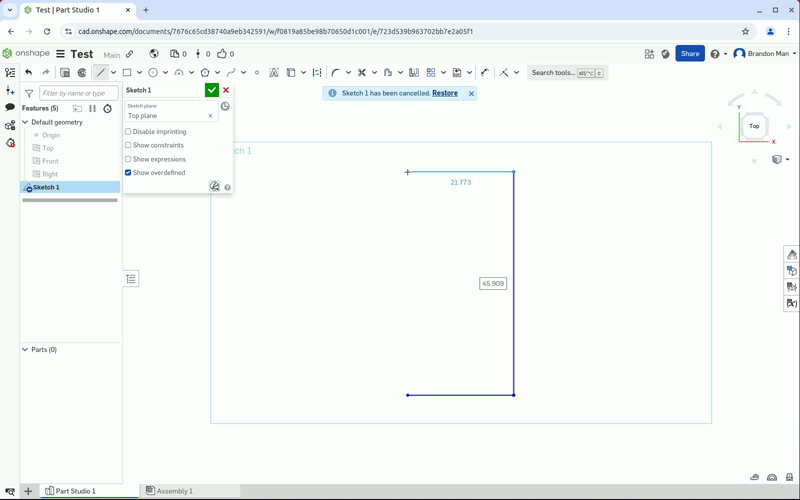
key_up(shift)
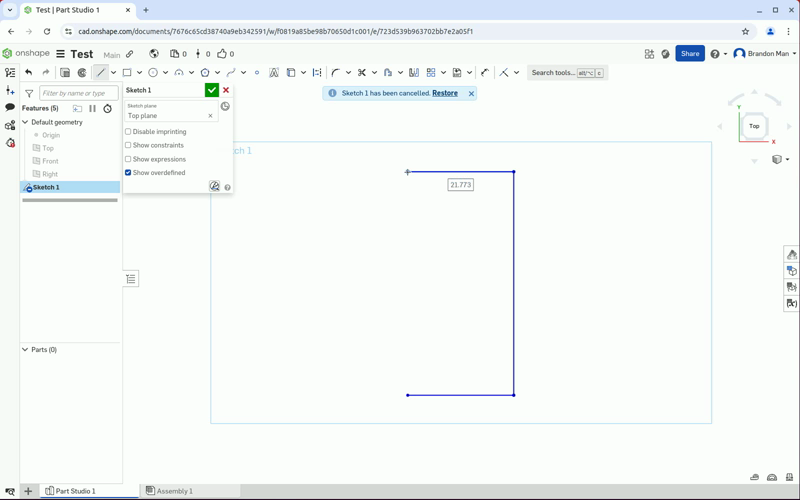
key_down(shift)
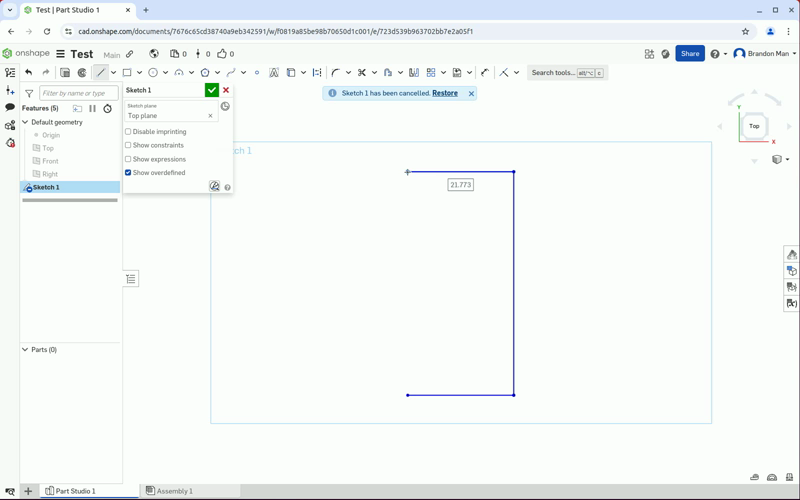
mouse_move(407, 395)
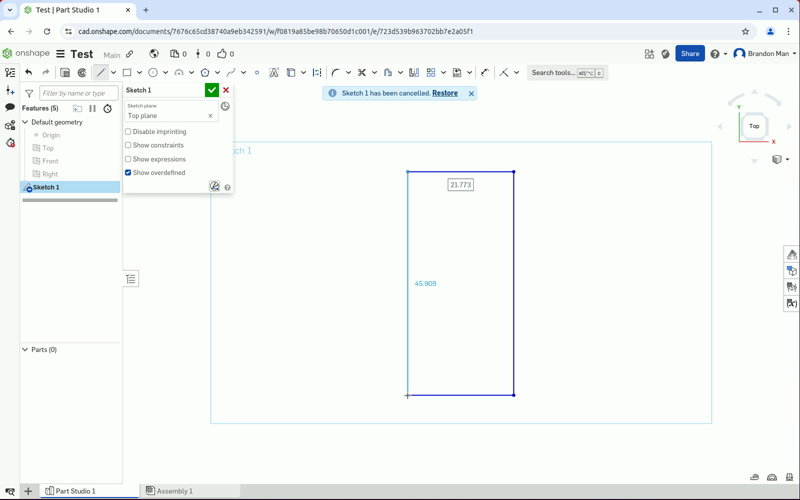
key_up(shift)
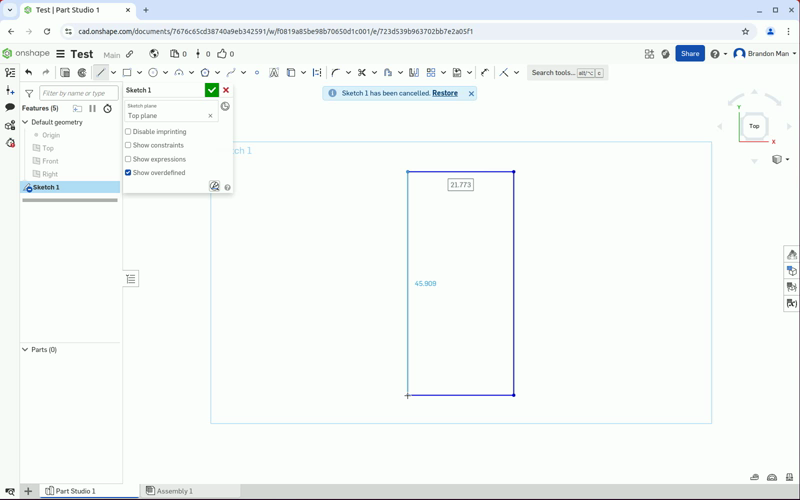
click(407, 395)
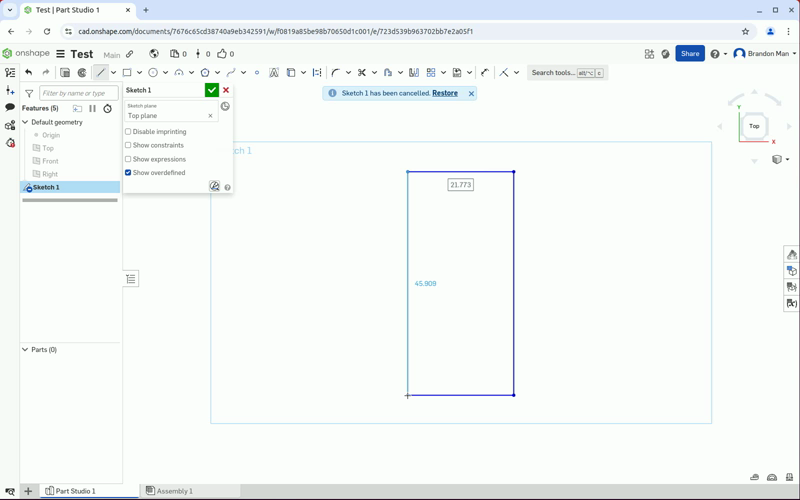
key(esc)
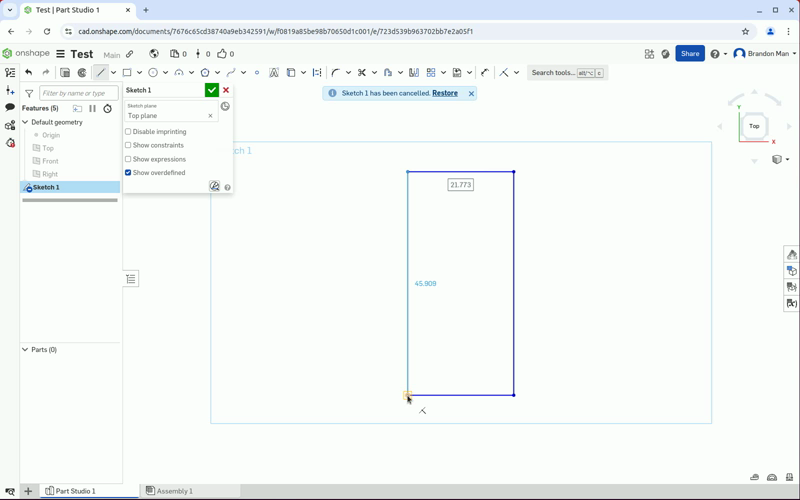
mouse_move(478, 355)
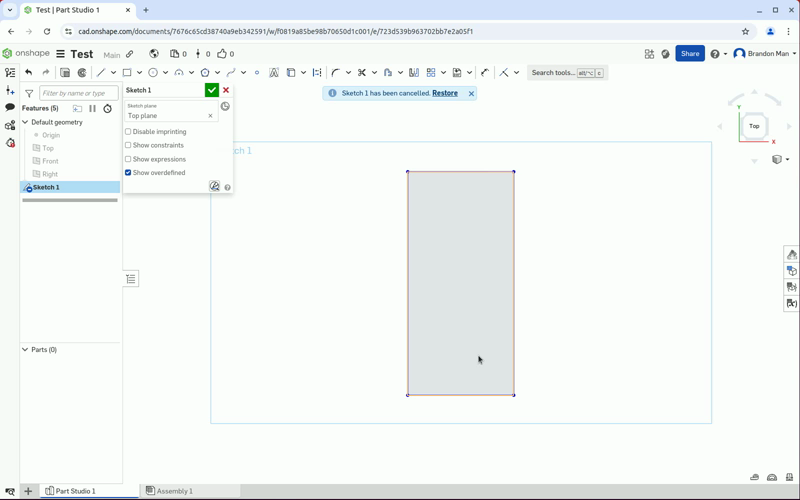
click(478, 355)
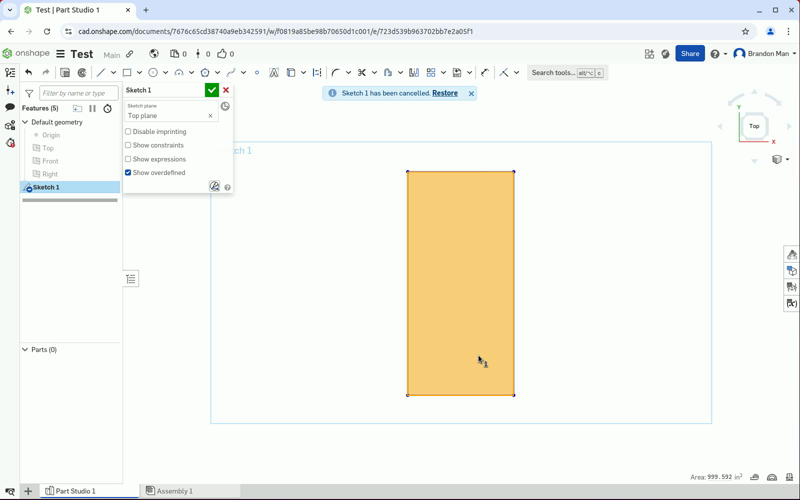
mouse_move(73, 352)
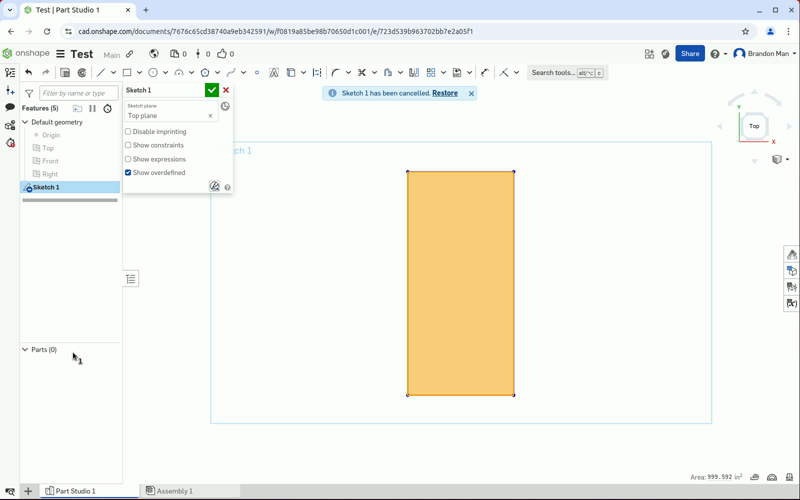
key(shift+y)
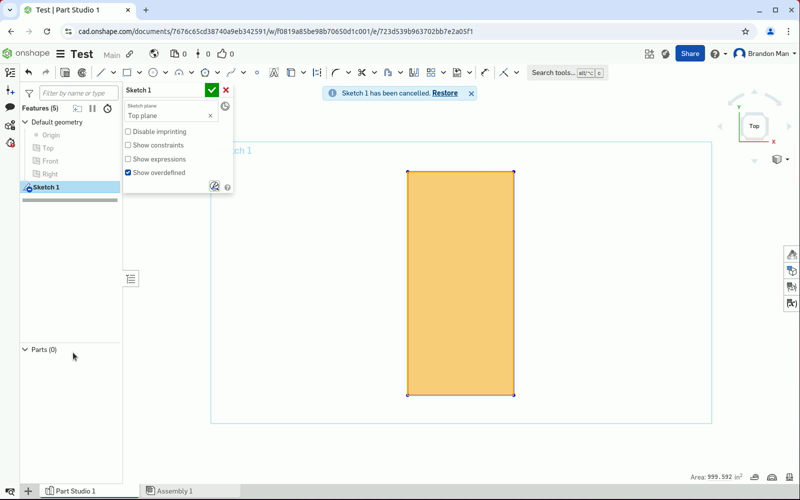
key(shift+e)
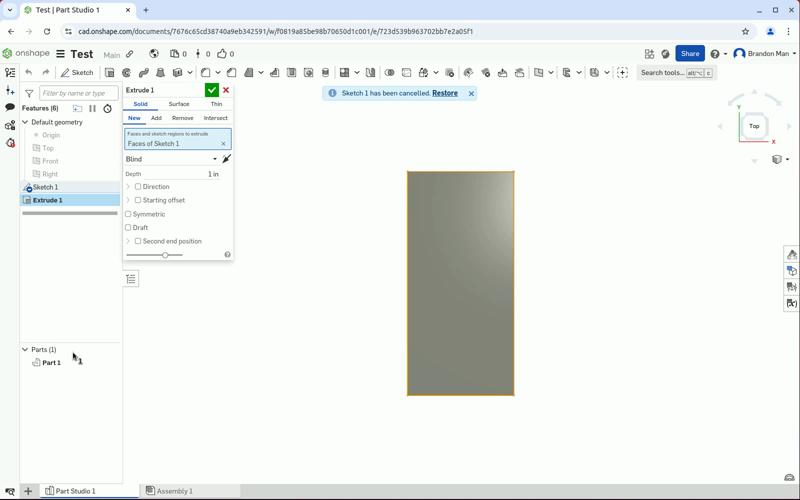
mouse_move(143, 106)
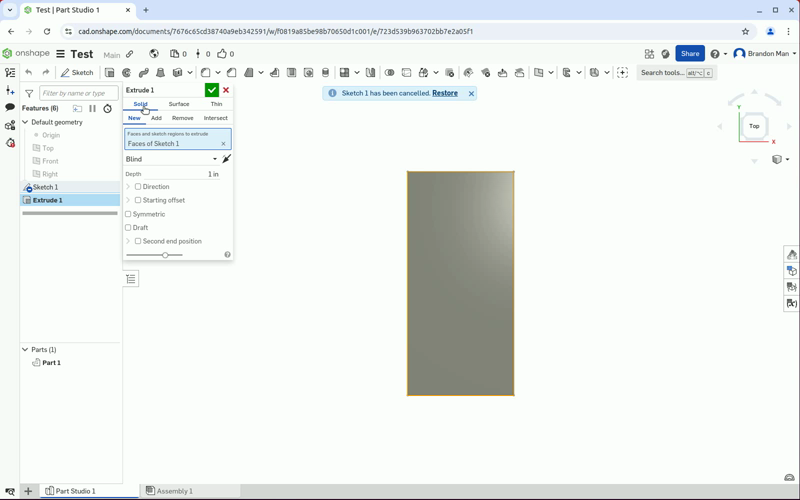
click(143, 106)
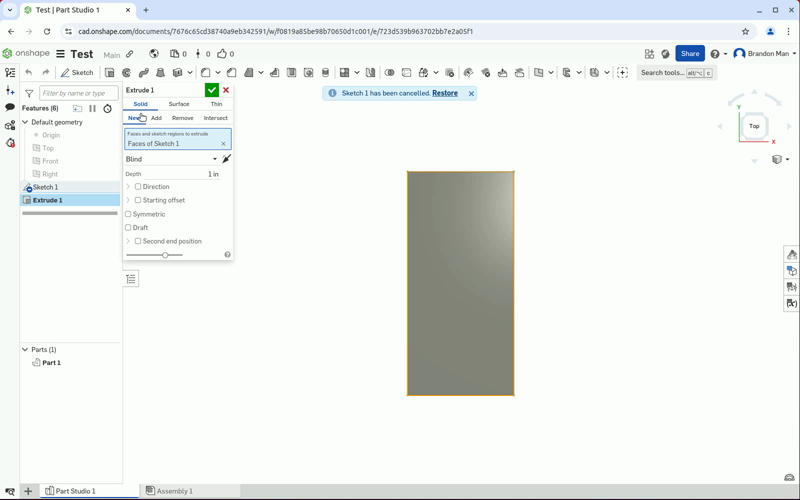
mouse_move(137, 120)
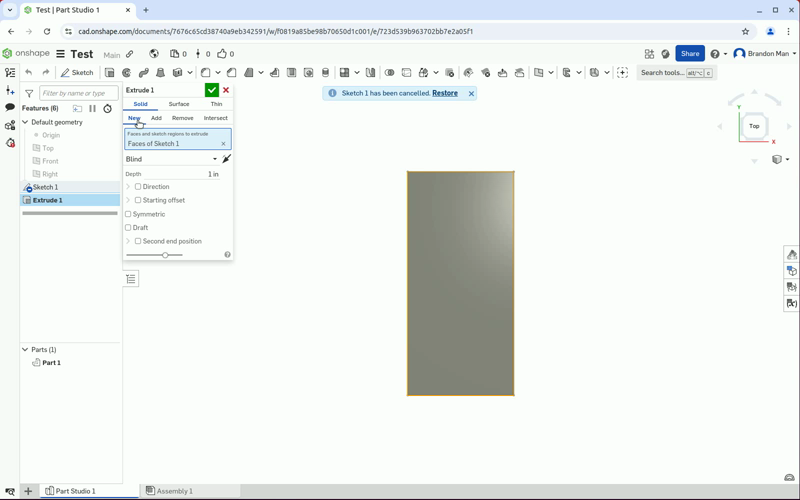
click(137, 120)
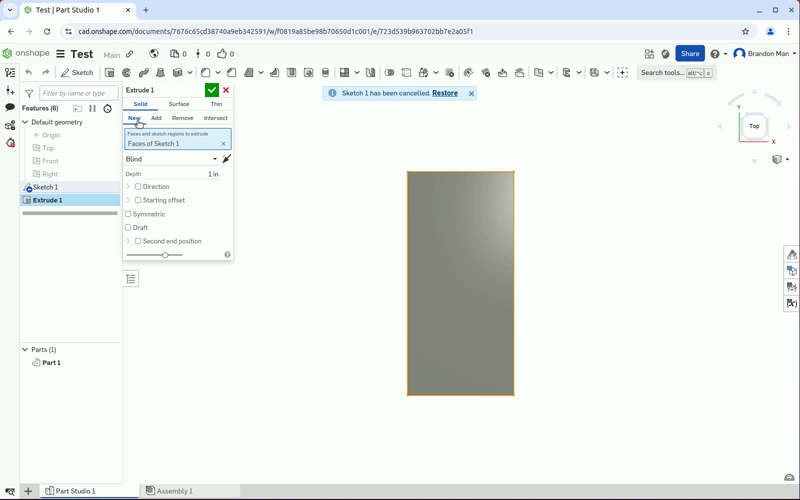
key(tab, 4)
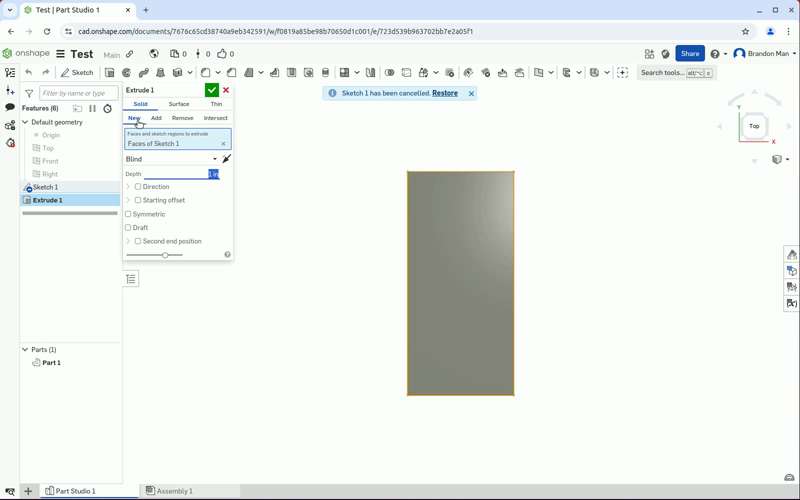
text(1.444)
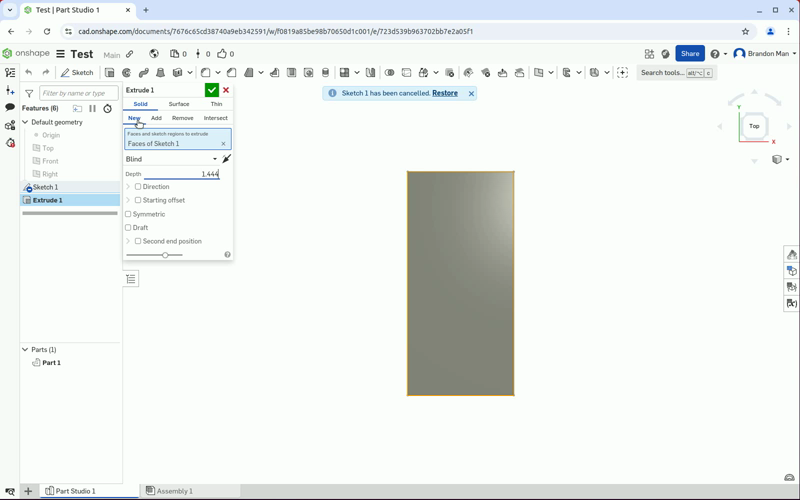
key(enter)
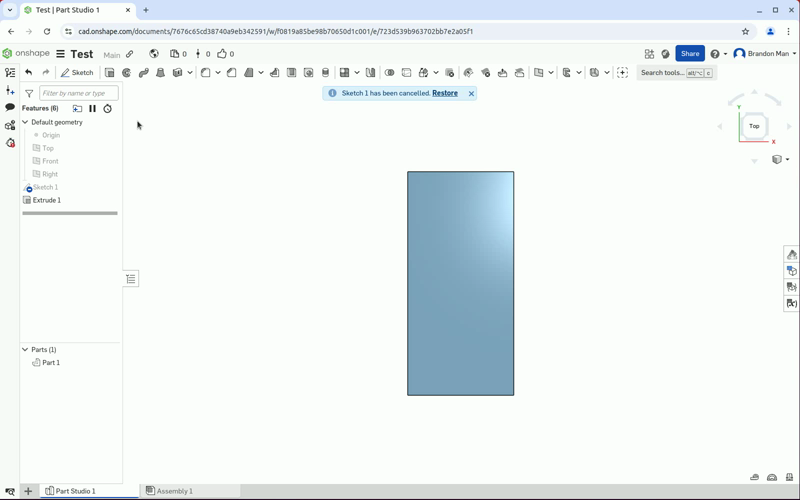
key(shift+h)
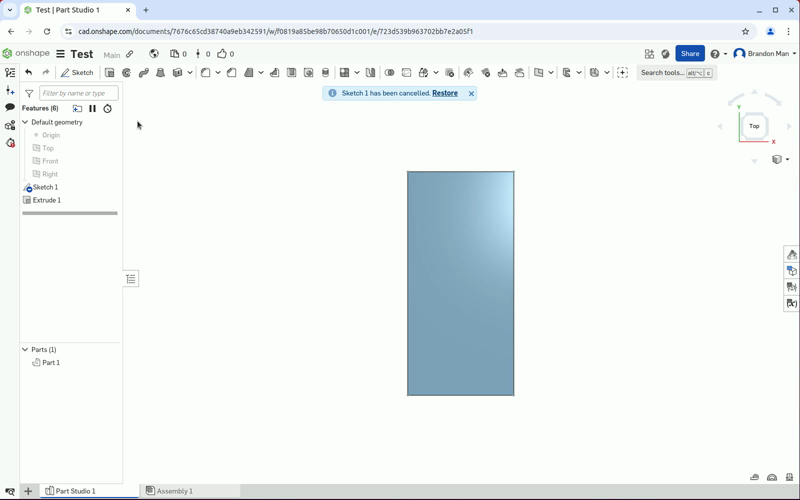
key(shift+h)
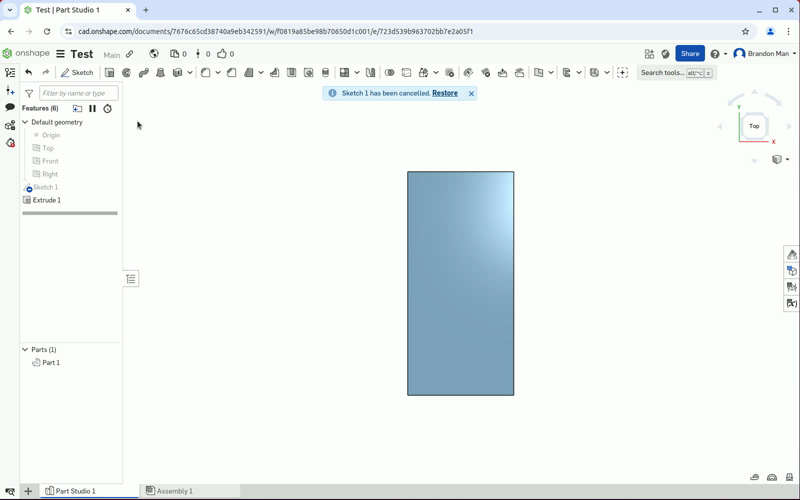
mouse_move(73, 189)
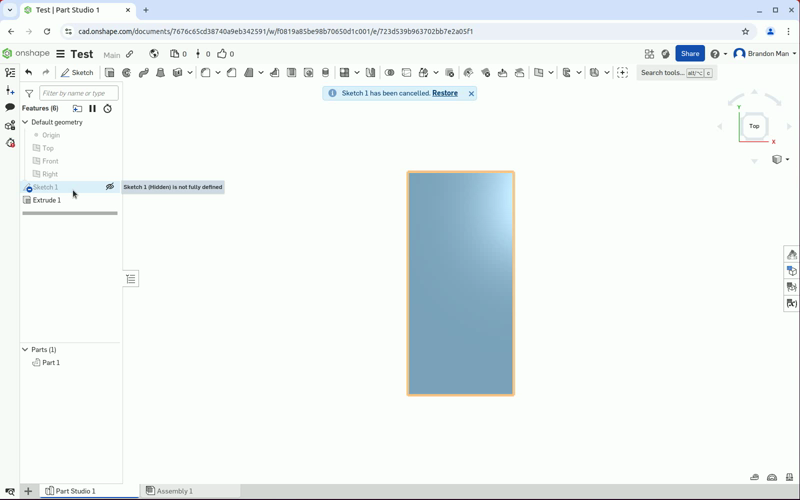
click(73, 189)
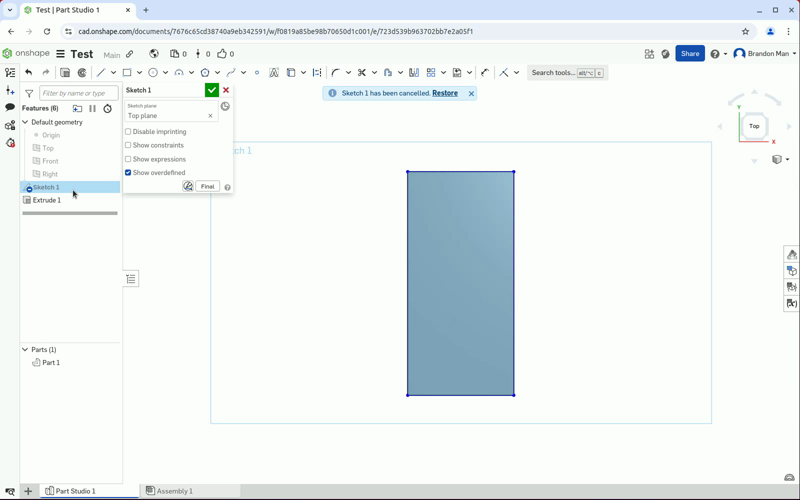
mouse_move(229, 92)
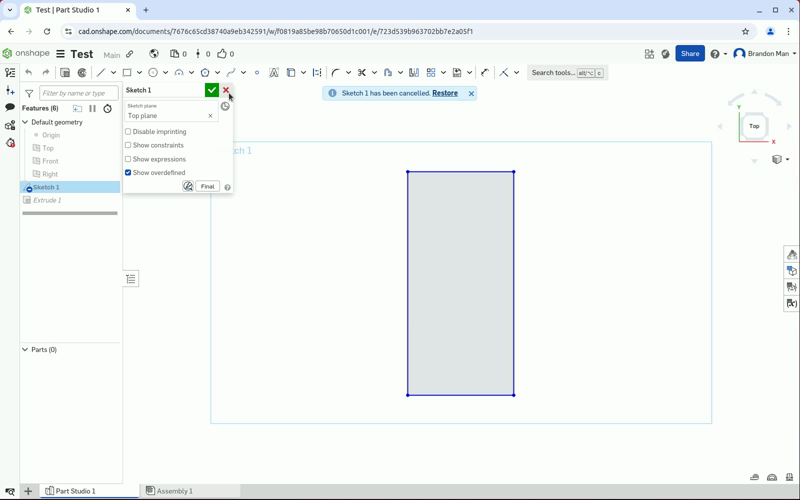
click(229, 92)
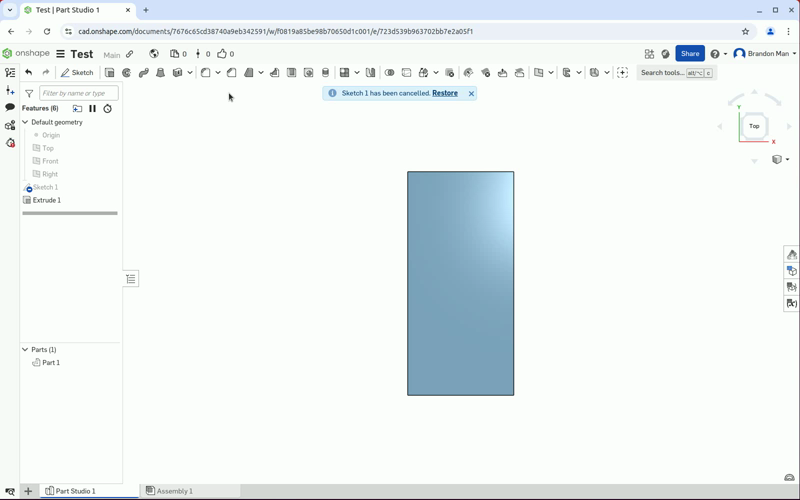
mouse_move(541, 75)
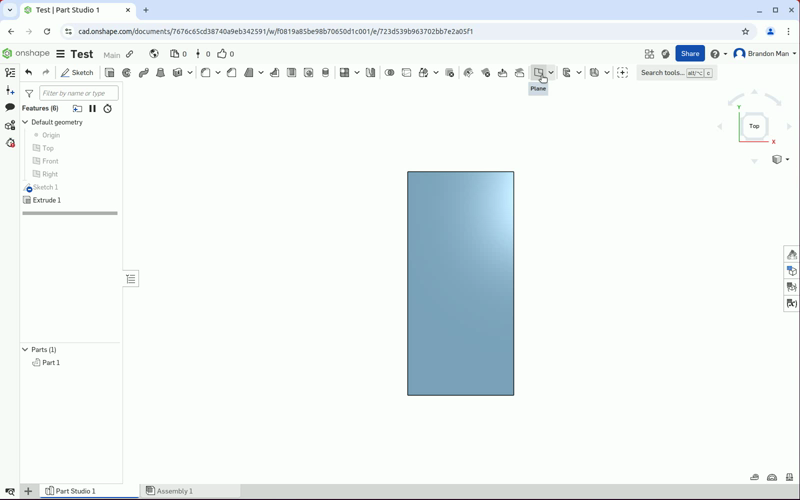
click(541, 75)
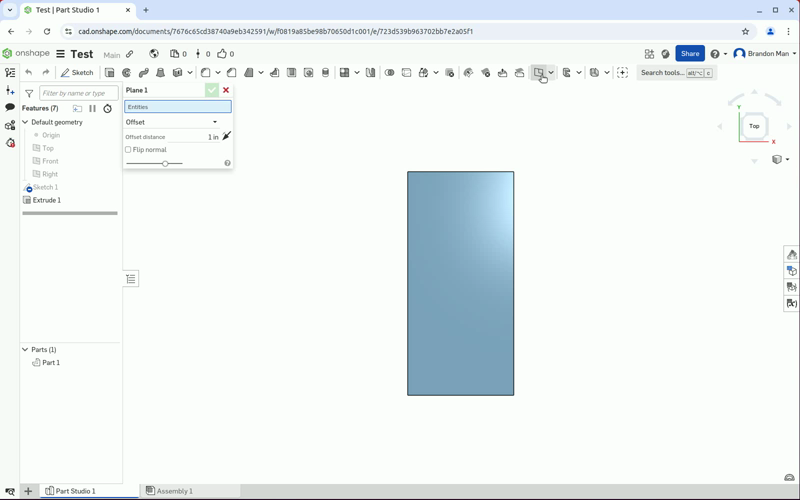
mouse_move(73, 150)
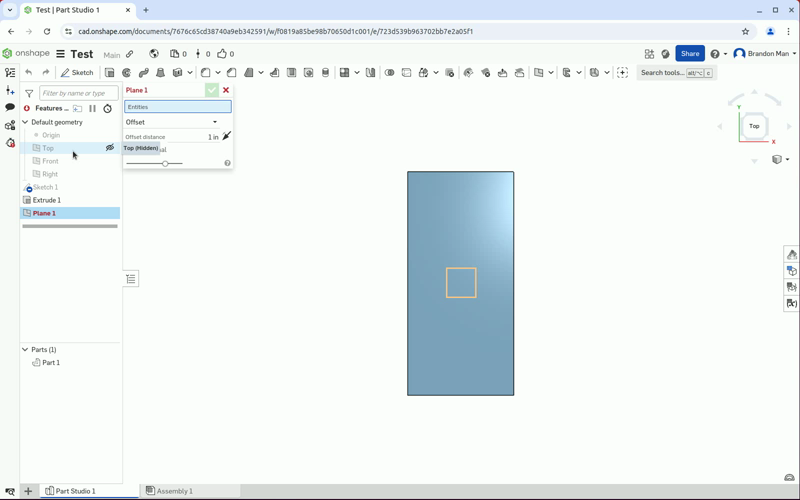
click(73, 150)
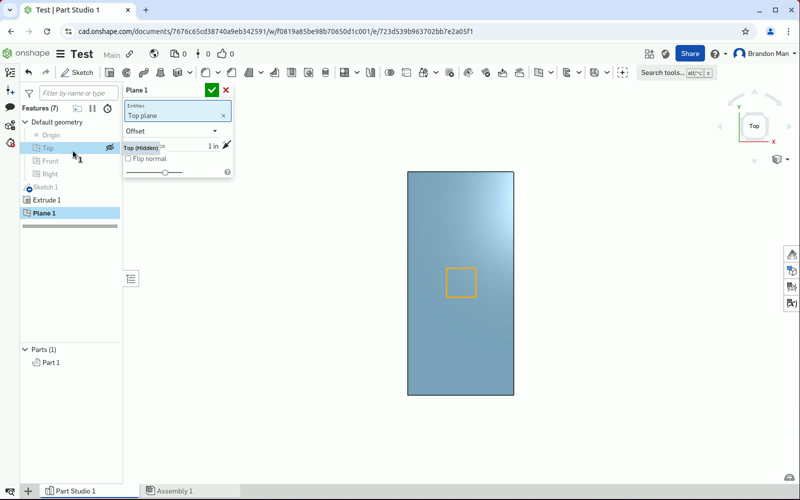
key(tab, 2)
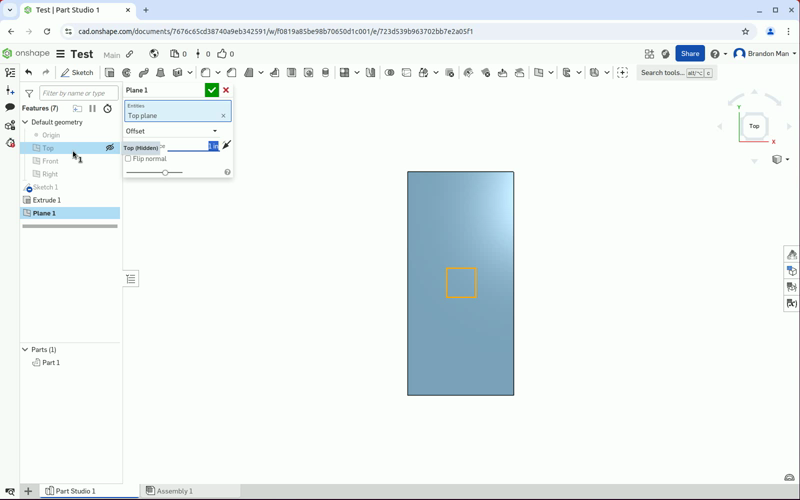
text(1.448)
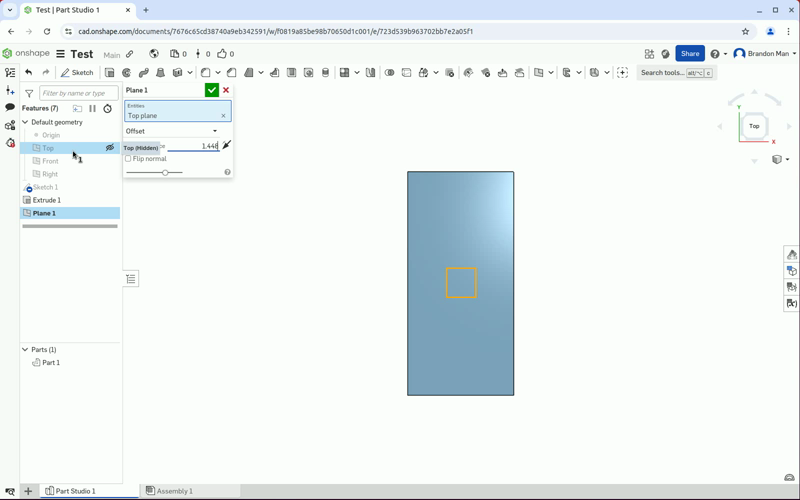
key(enter, 2)
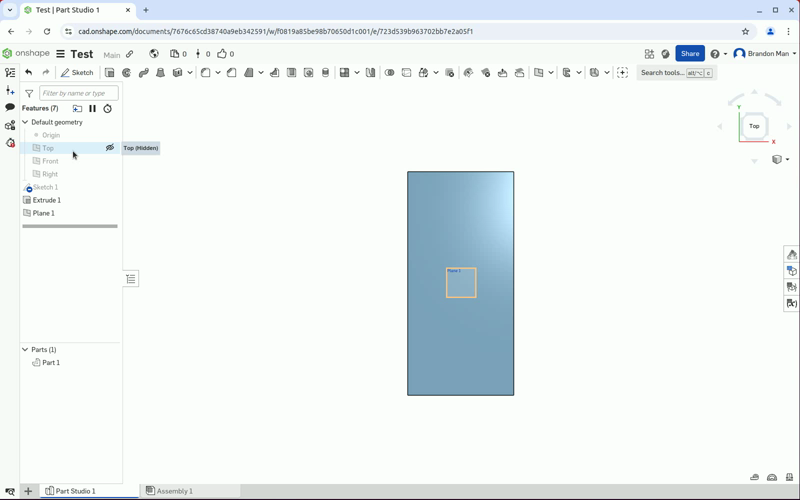
key(shift+s)
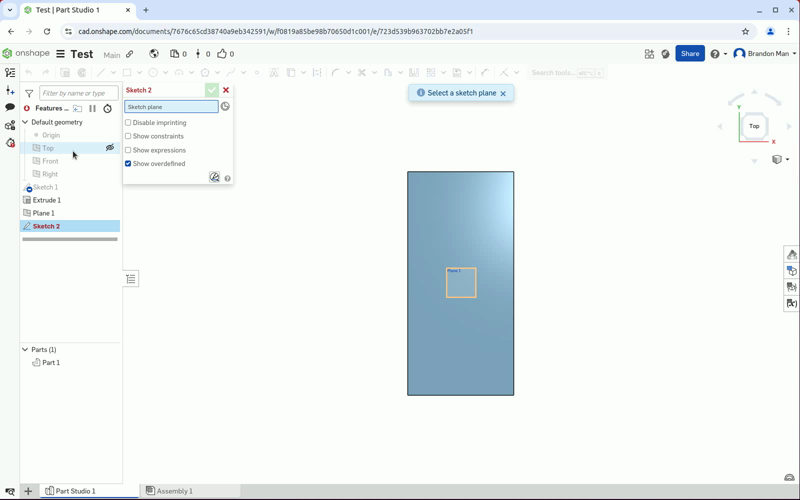
mouse_move(73, 215)
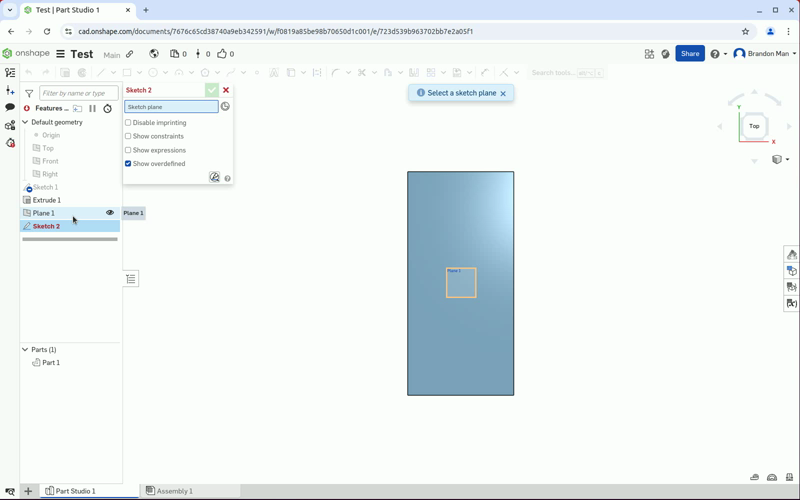
click(73, 215)
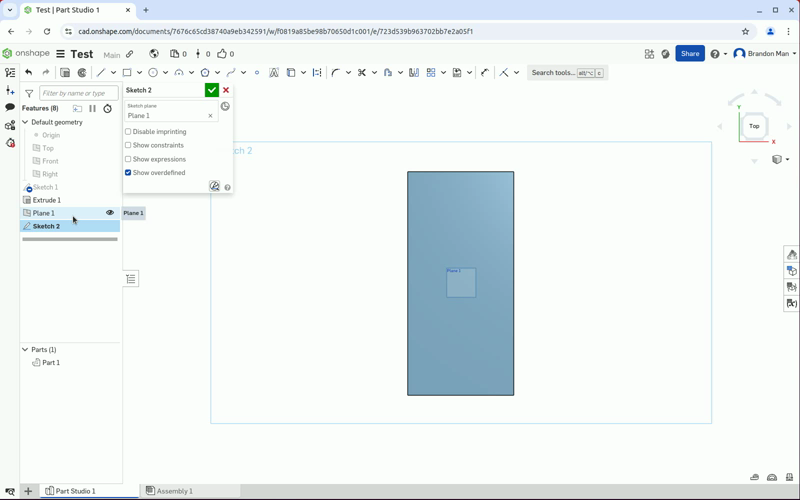
mouse_move(73, 352)
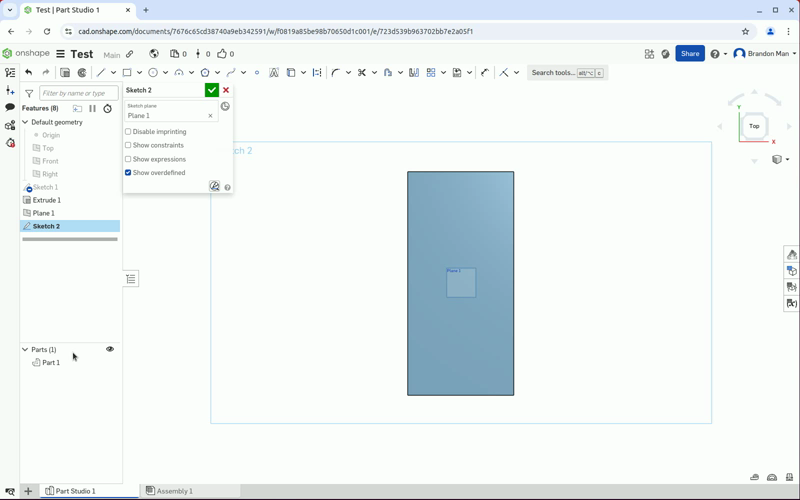
key(y)
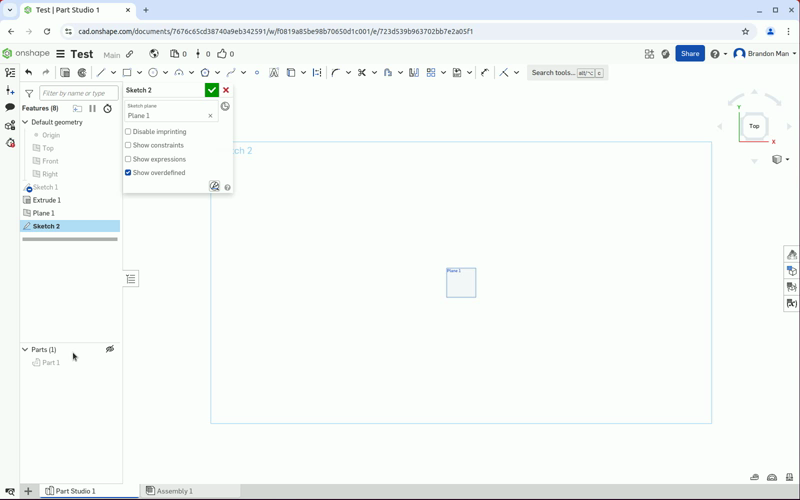
key(c)
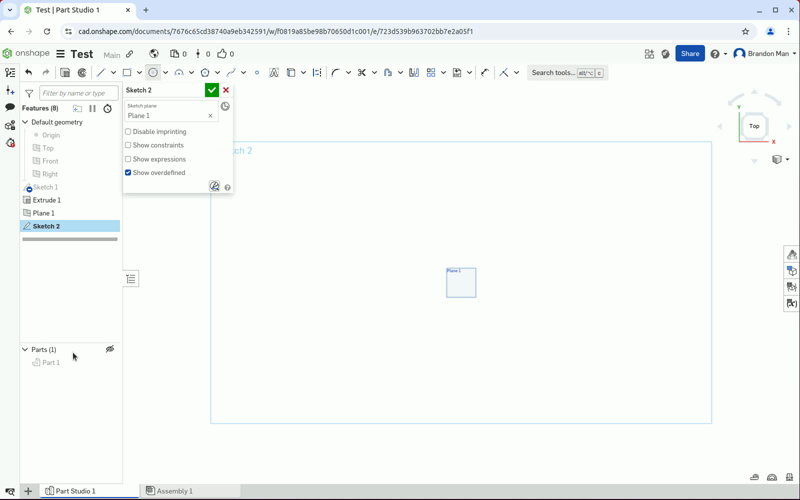
key_down(shift)
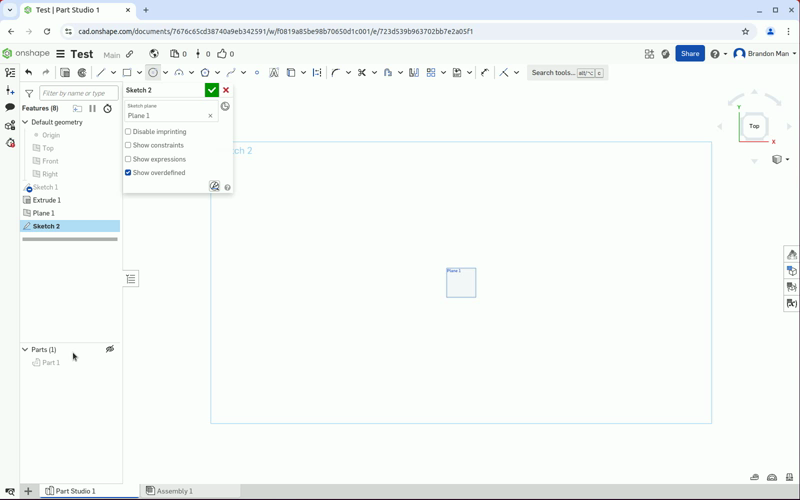
mouse_move(488, 376)
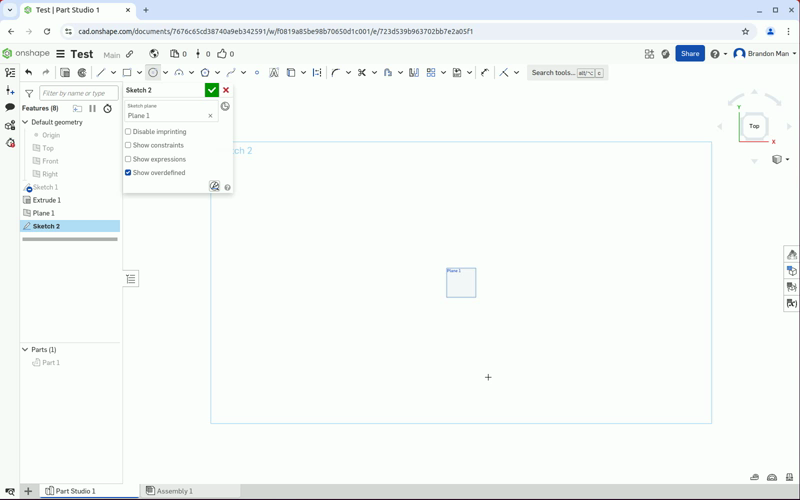
click(488, 376)
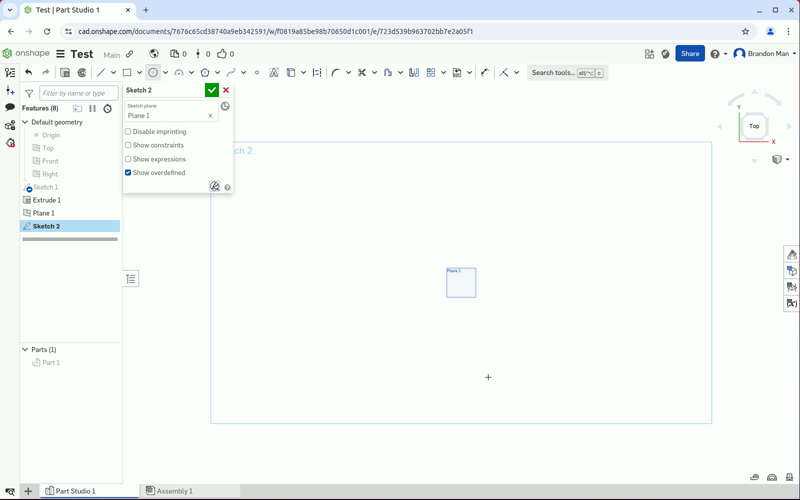
key_up(shift)
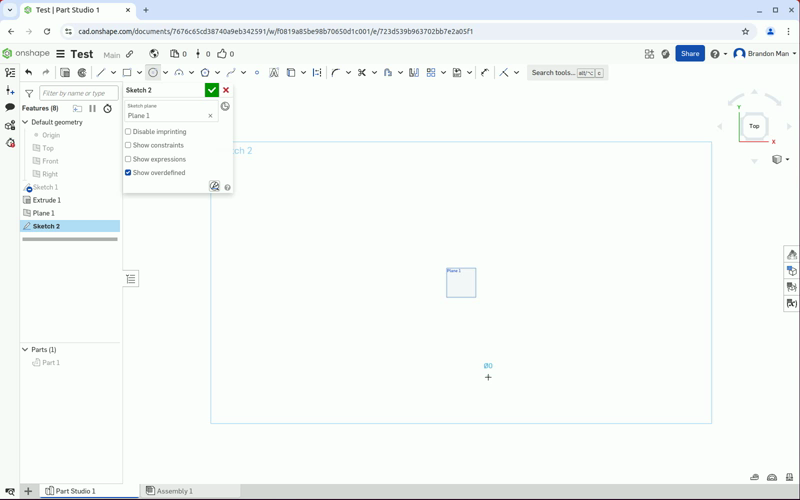
mouse_move(494, 376)
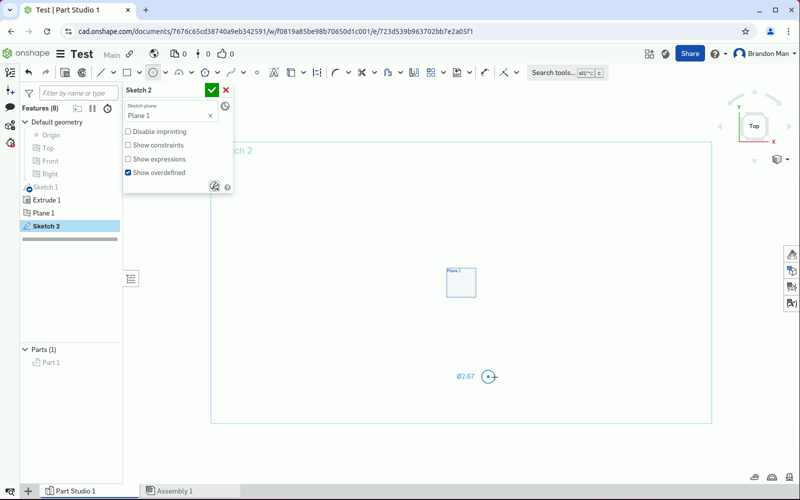
click(494, 376)
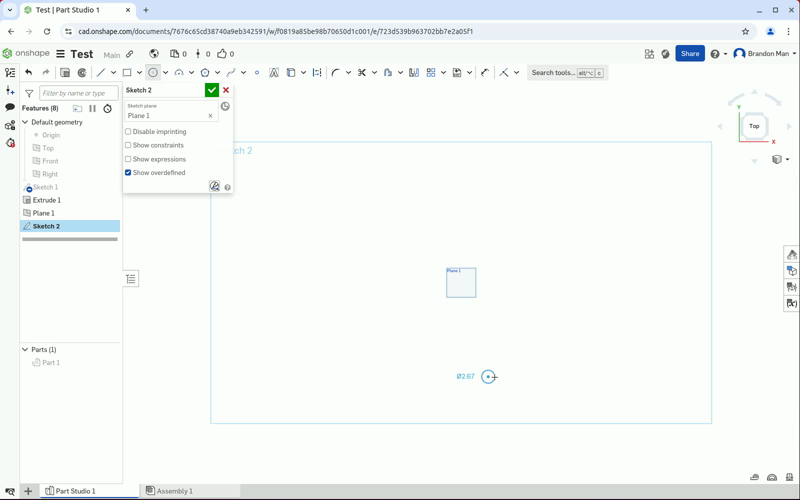
key(esc)
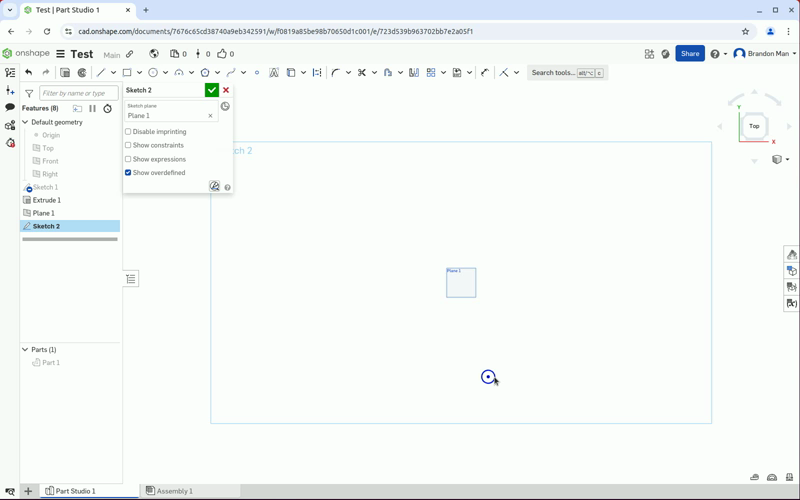
mouse_move(485, 381)
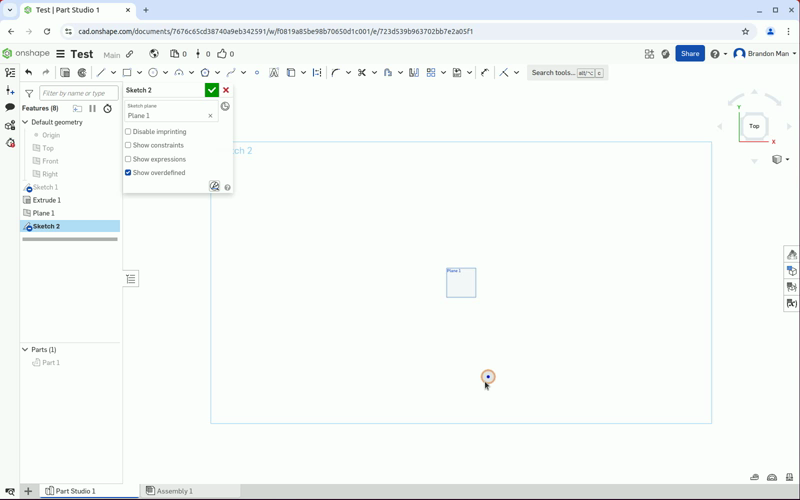
scroll(6)
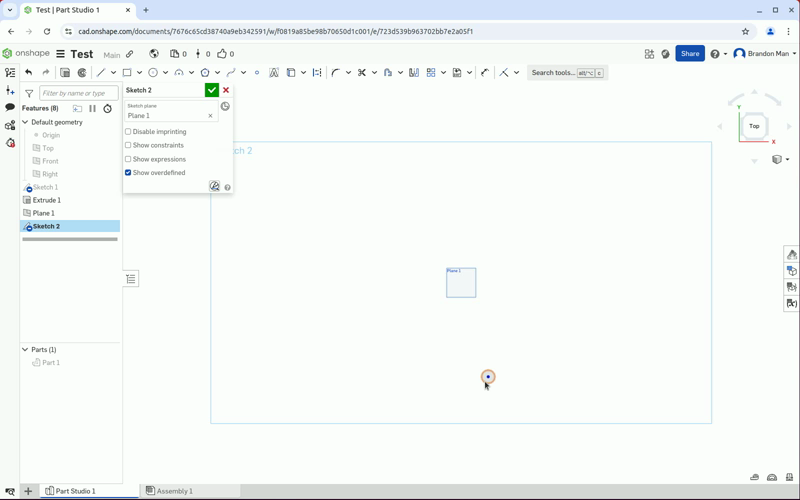
scroll(6)
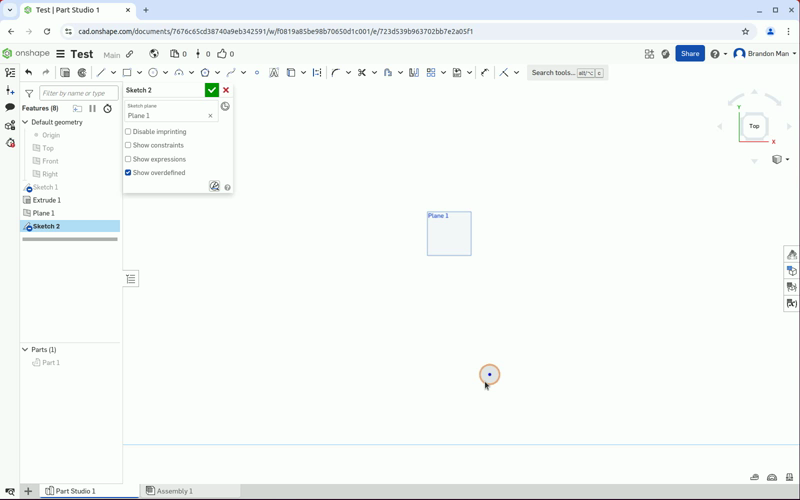
scroll(6)
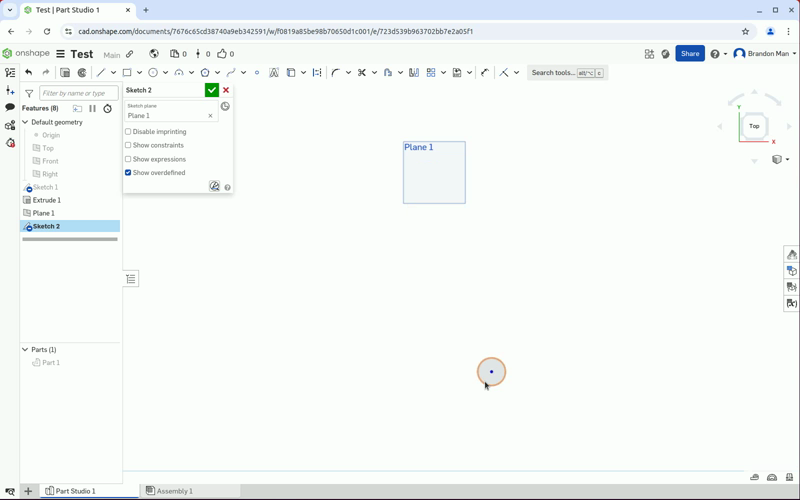
scroll(6)
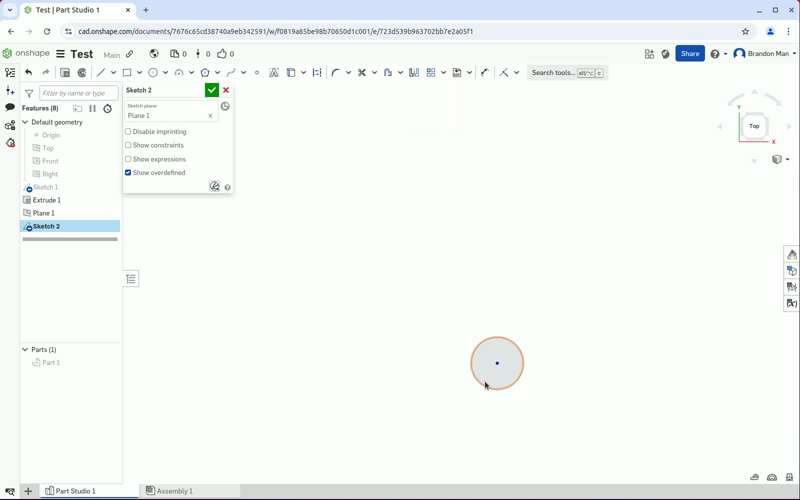
scroll(6)
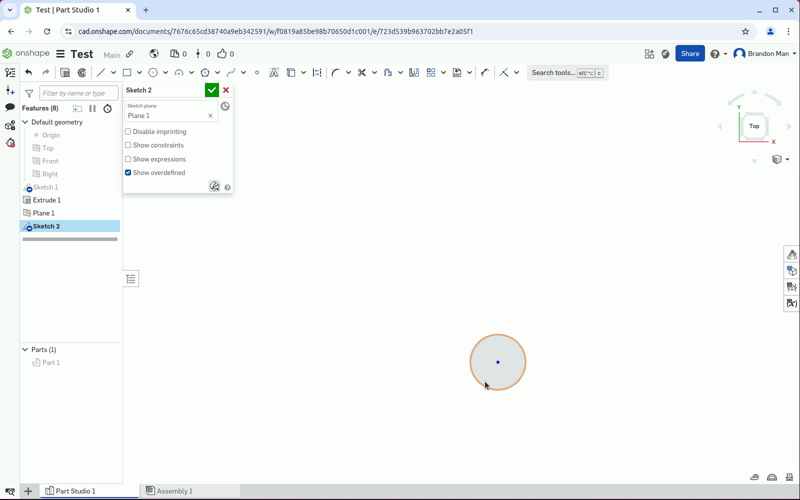
scroll(6)
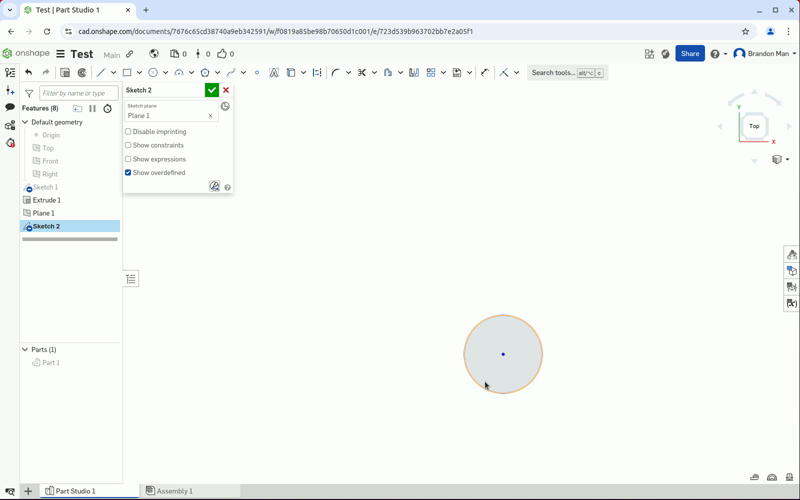
scroll(6)
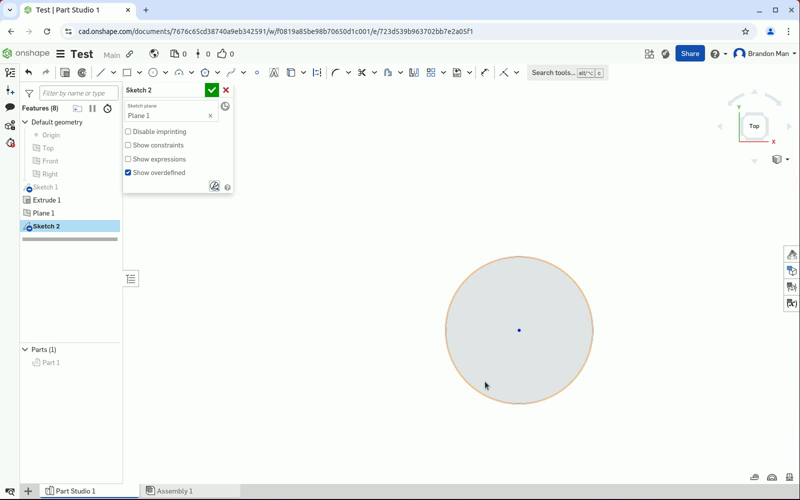
click(485, 381)
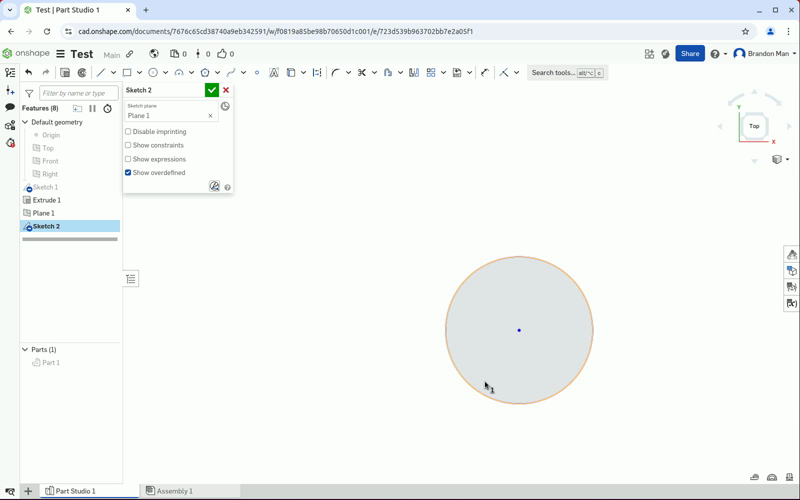
scroll(-6)
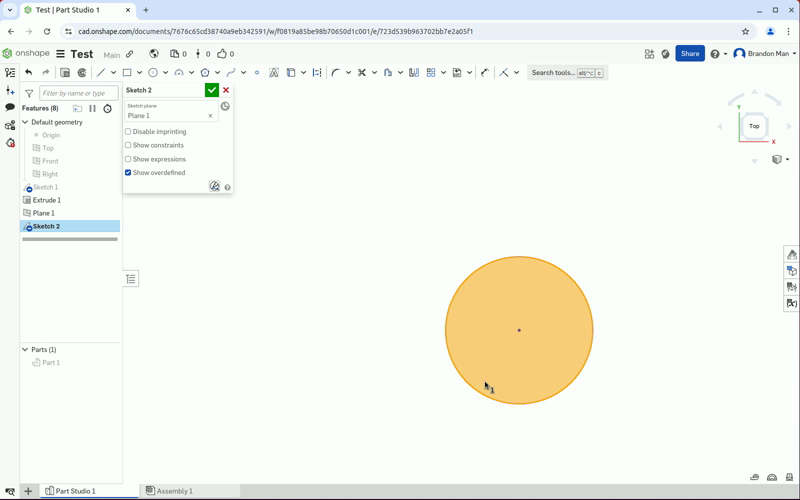
scroll(-6)
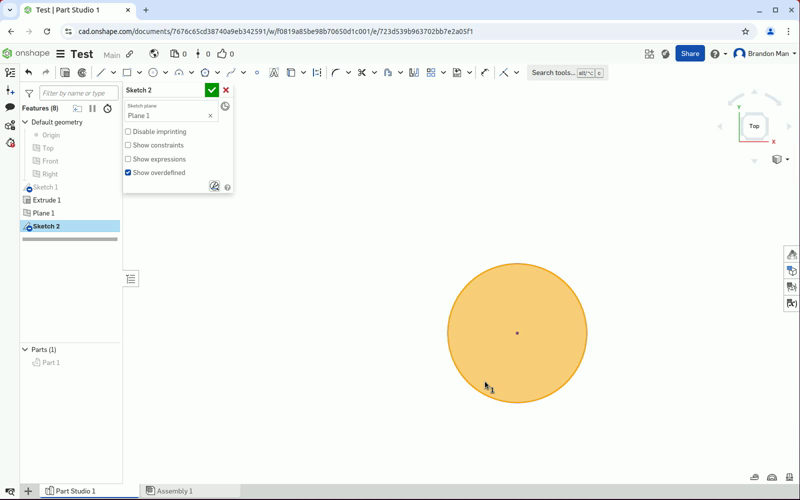
scroll(-6)
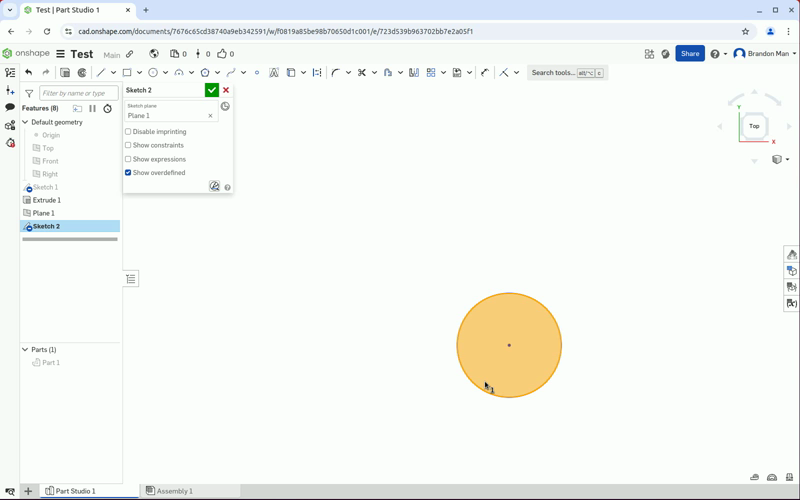
scroll(-6)
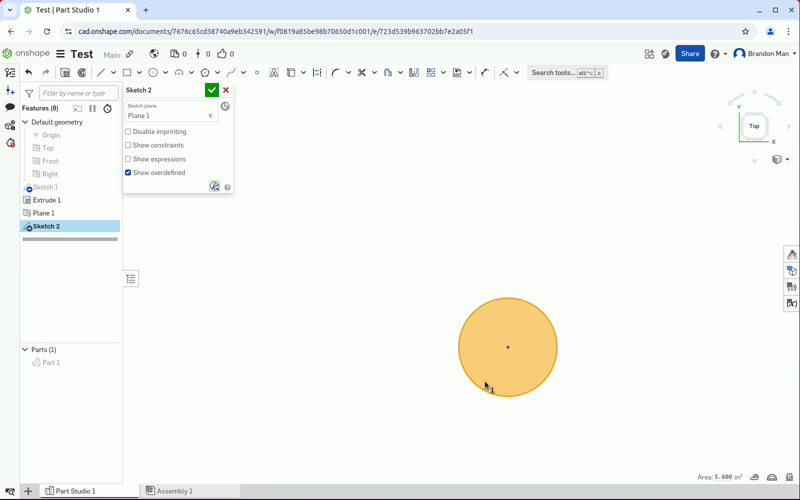
scroll(-6)
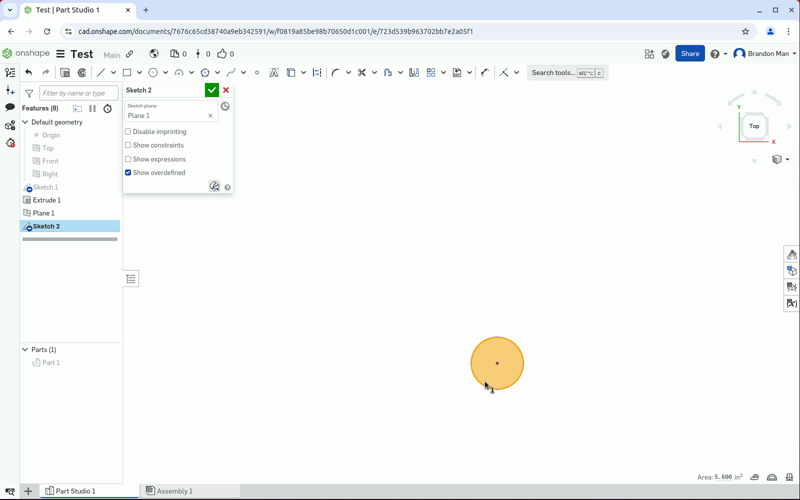
scroll(-6)
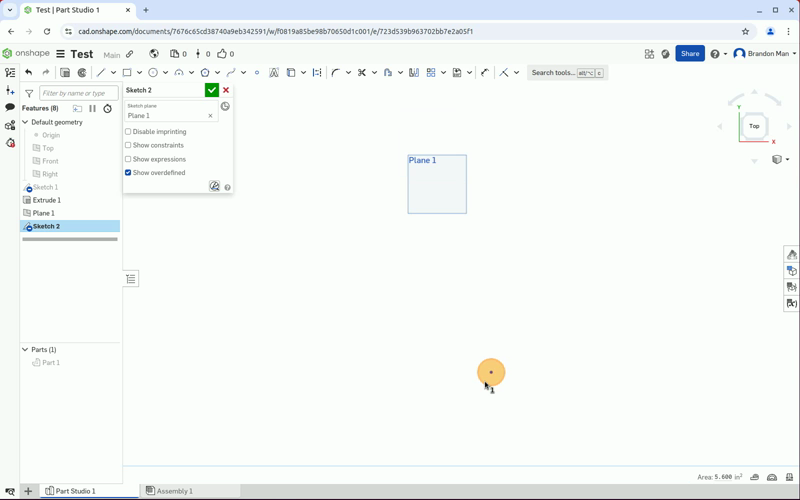
scroll(-6)
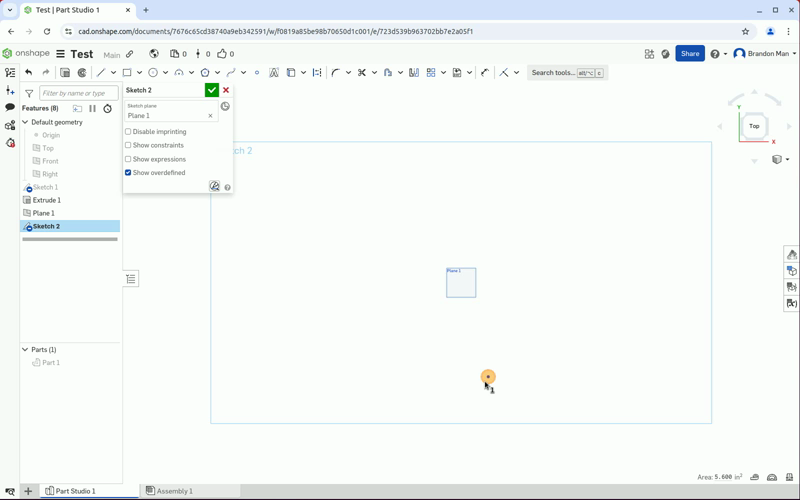
mouse_move(73, 352)
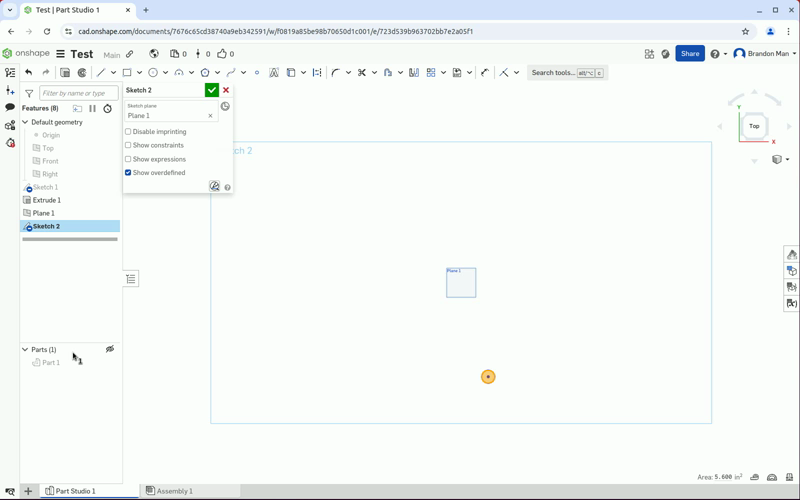
key(shift+y)
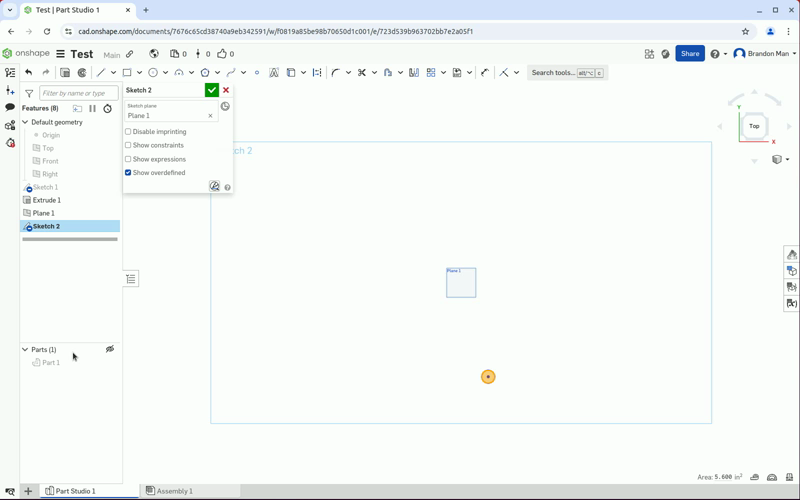
key(shift+e)
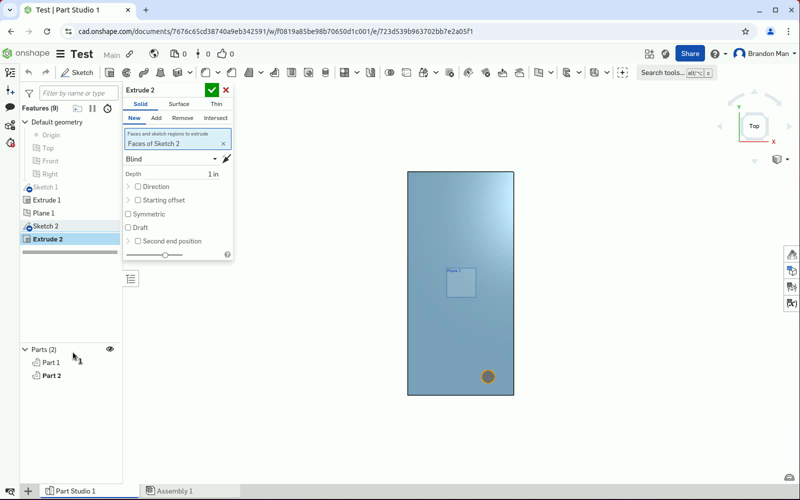
mouse_move(143, 106)
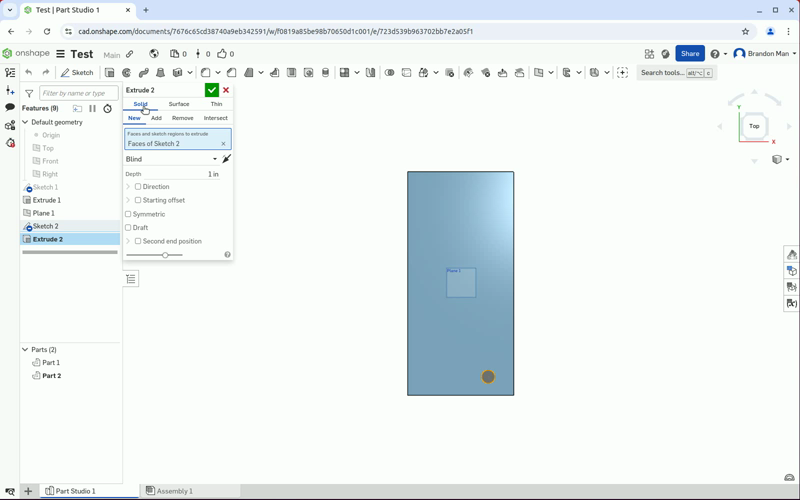
click(143, 106)
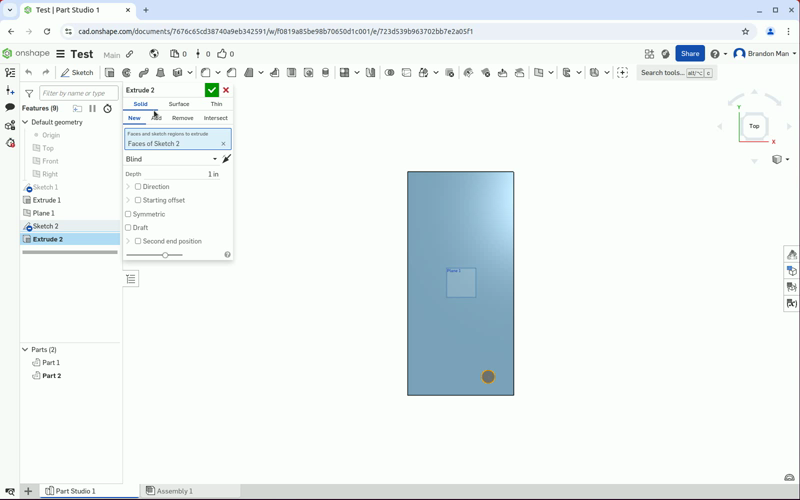
mouse_move(186, 120)
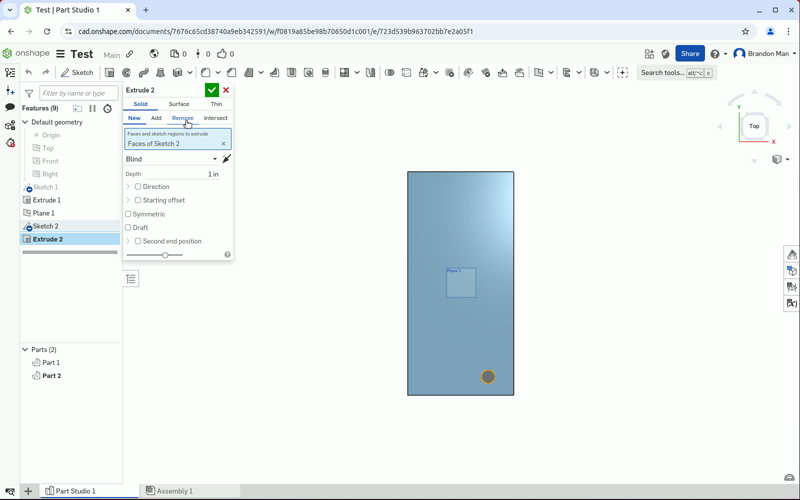
click(186, 120)
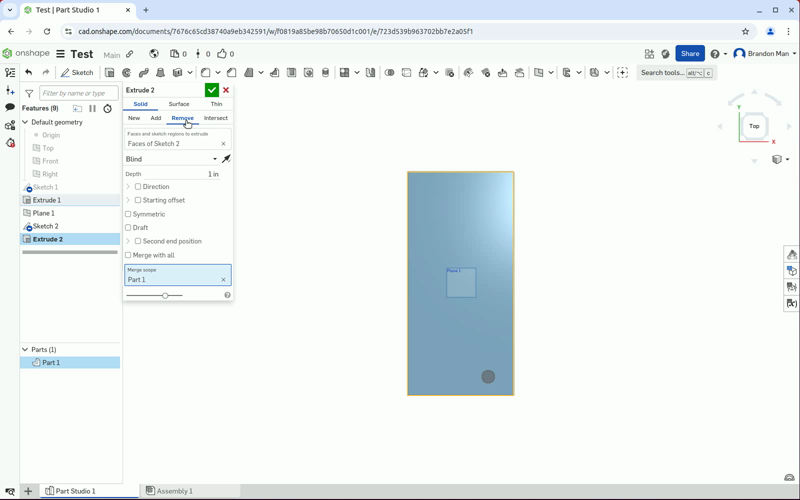
key(tab, 4)
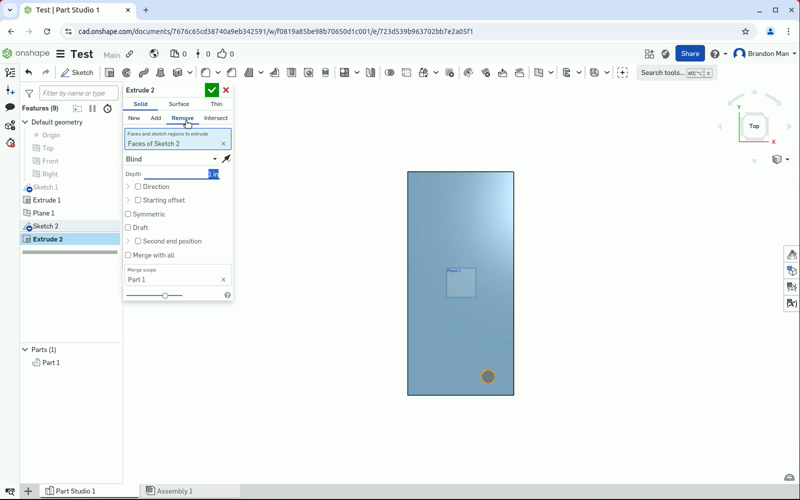
text(1.444)
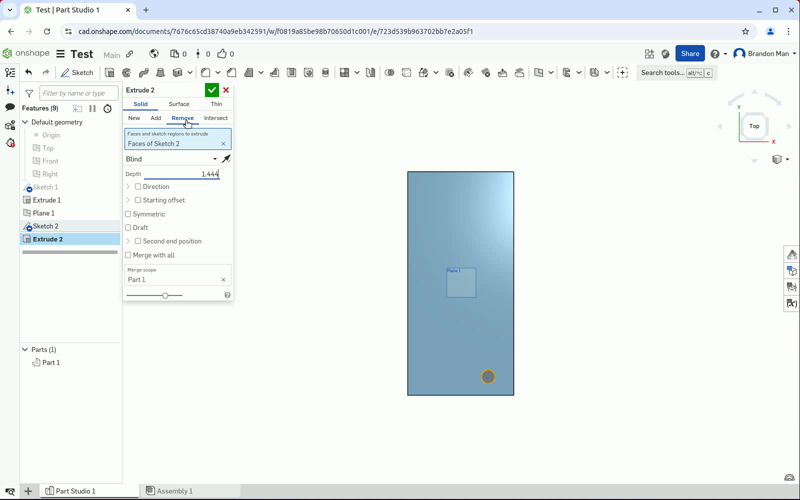
key(tab, 6)
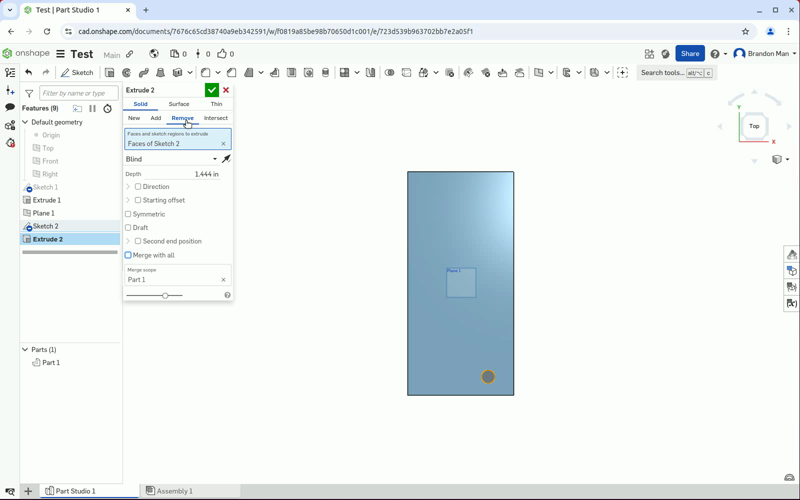
key(space)
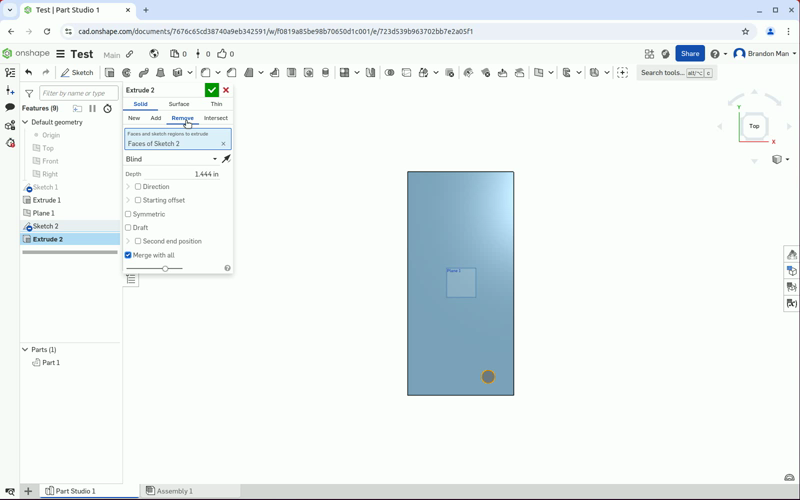
key(enter)
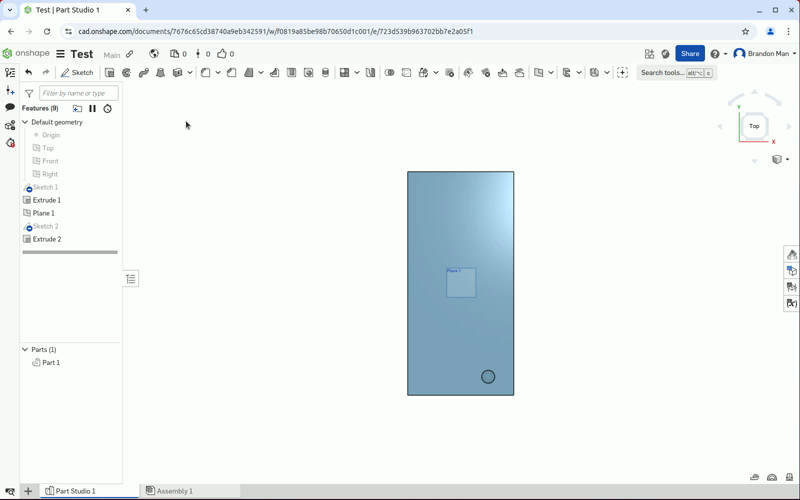
key(shift+h)
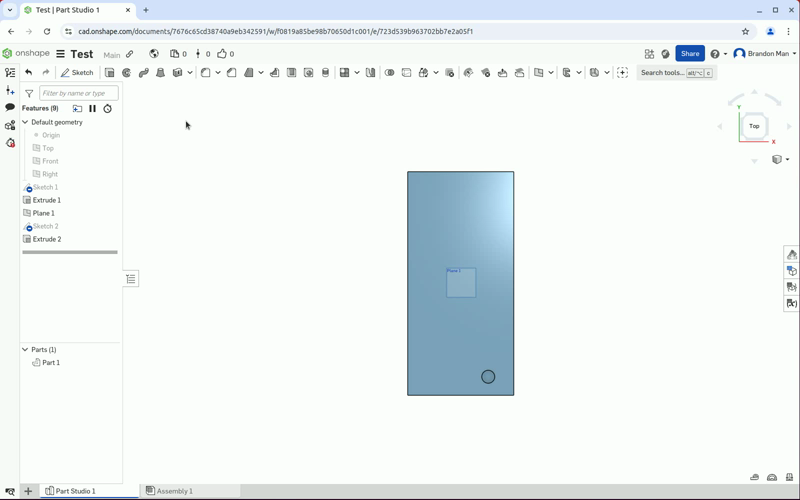
key(shift+h)
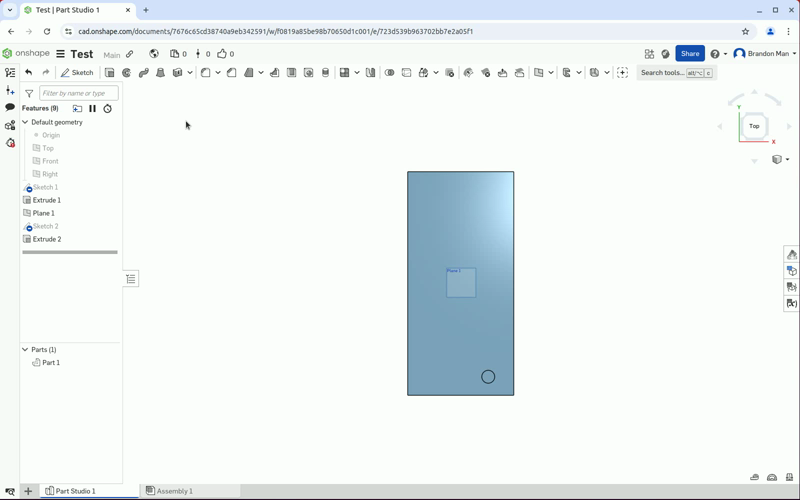
mouse_move(73, 189)
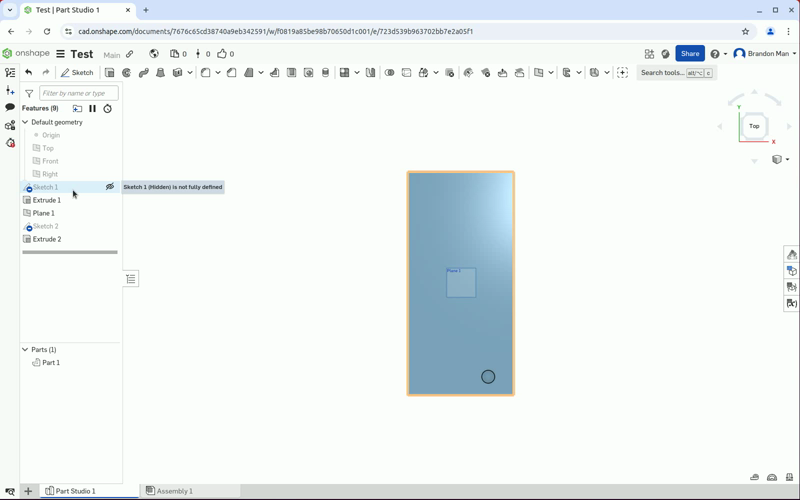
click(73, 189)
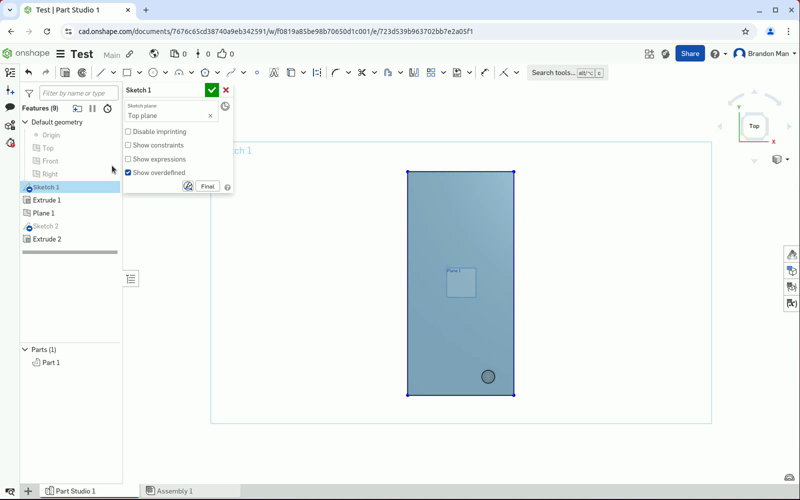
mouse_move(229, 92)
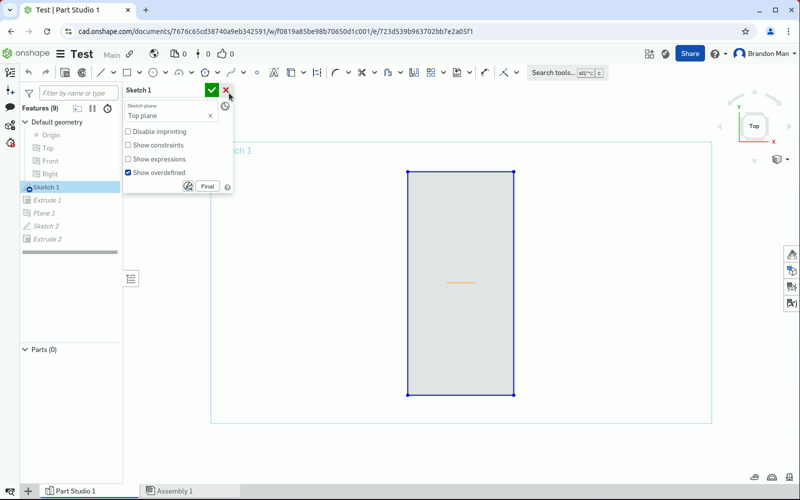
click(229, 92)
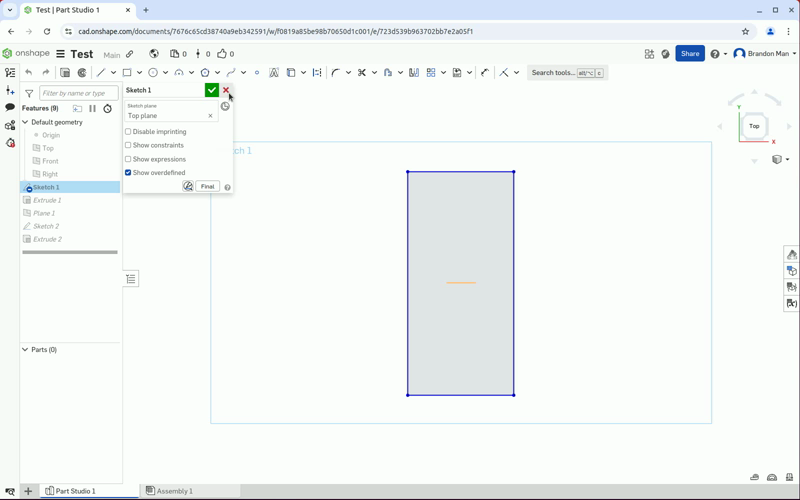
key(shift+s)
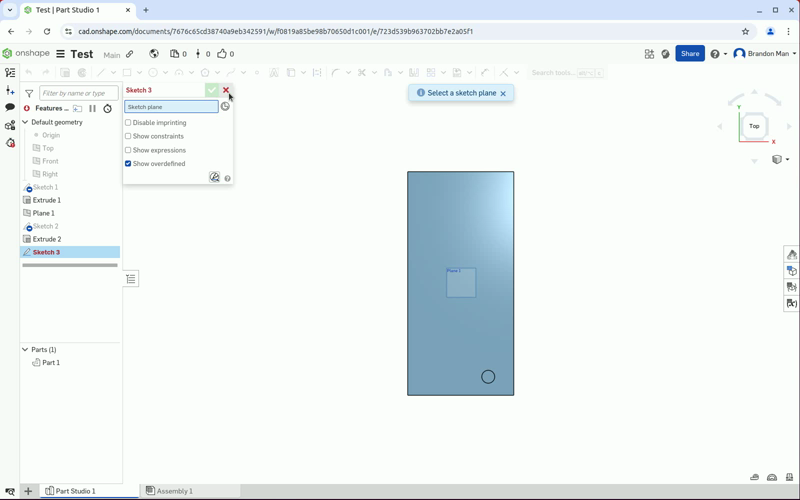
mouse_move(73, 215)
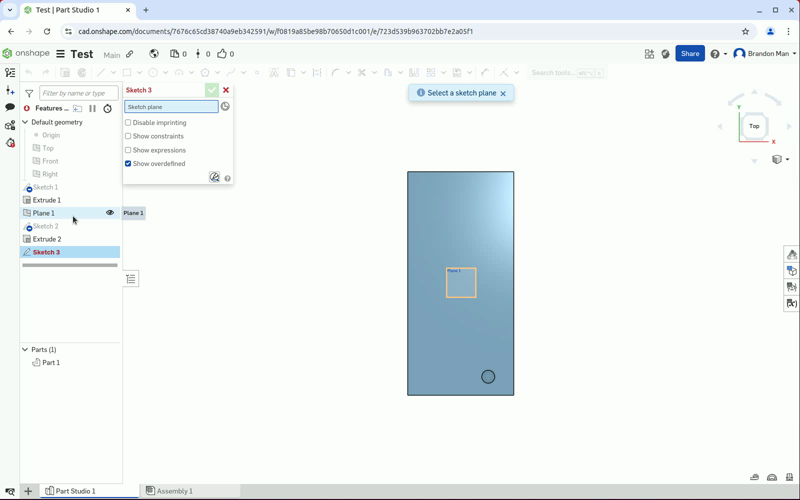
click(73, 215)
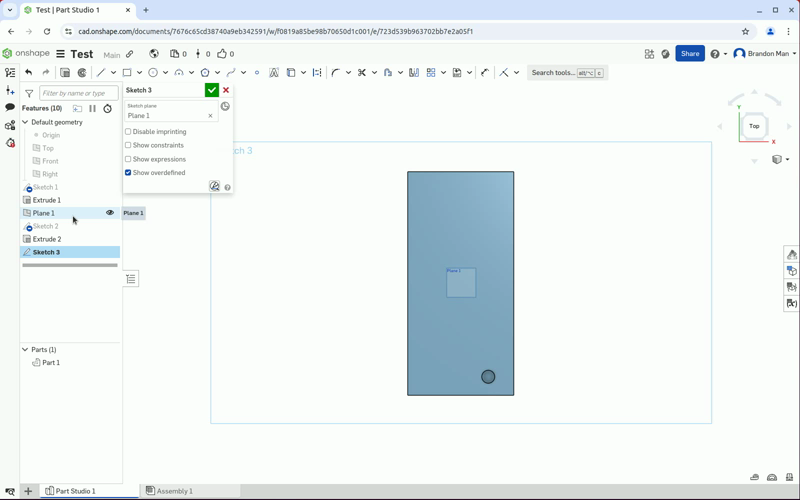
mouse_move(73, 352)
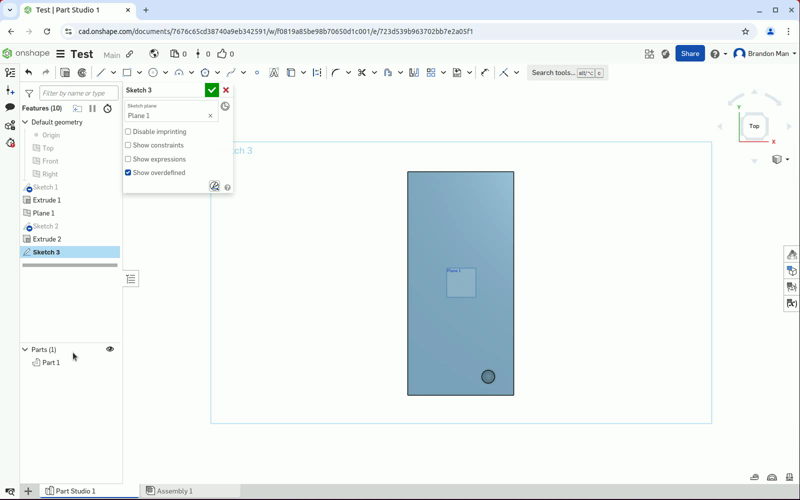
key(y)
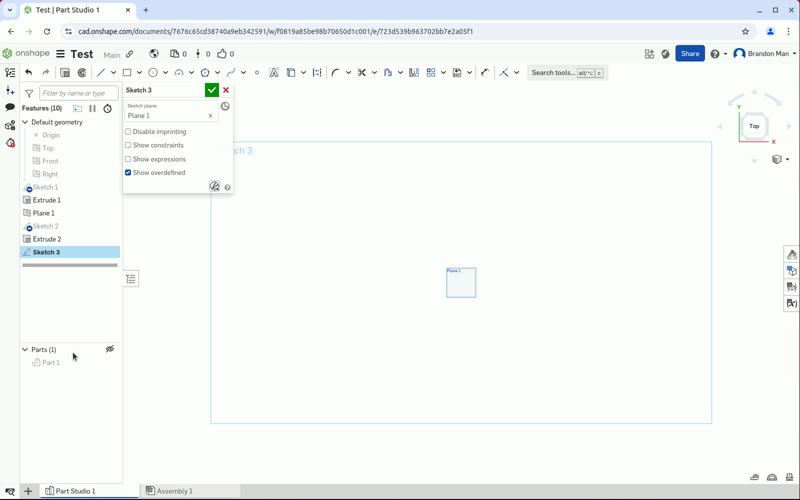
key(c)
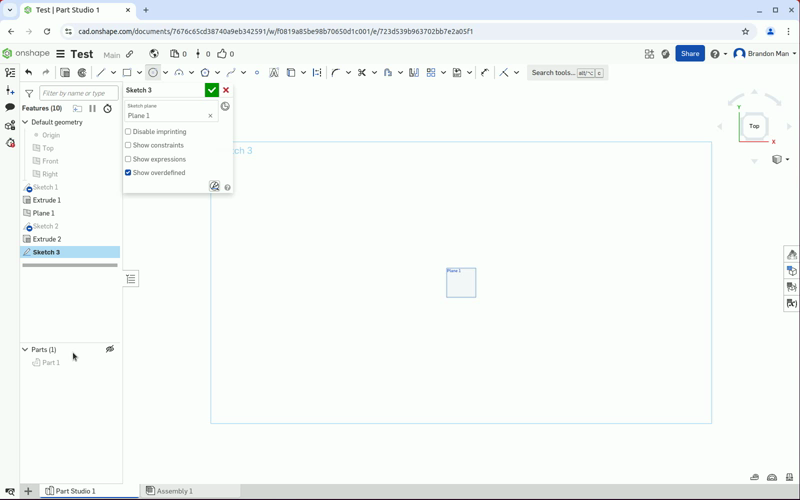
key_down(shift)
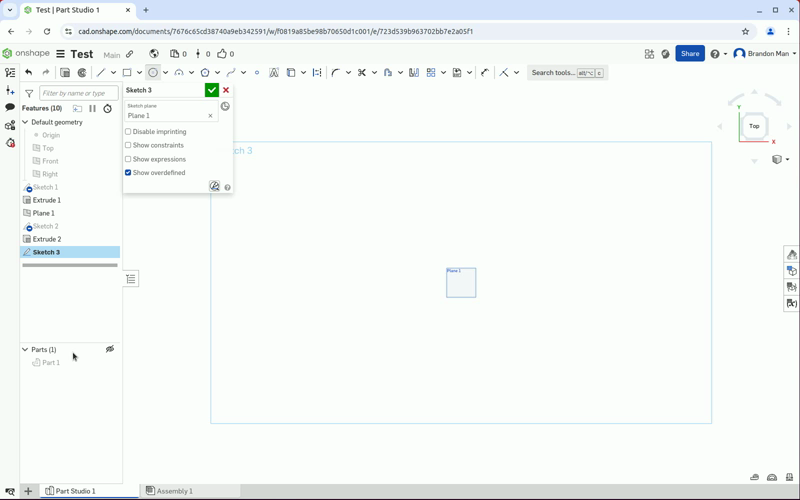
mouse_move(435, 376)
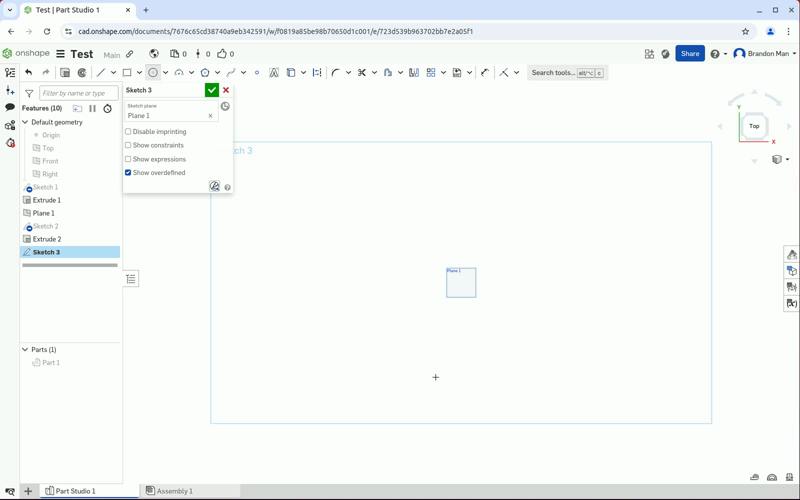
click(435, 376)
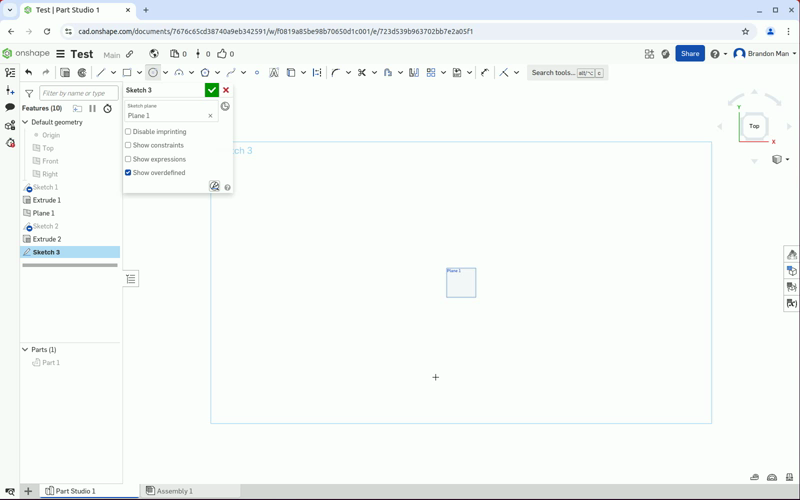
key_up(shift)
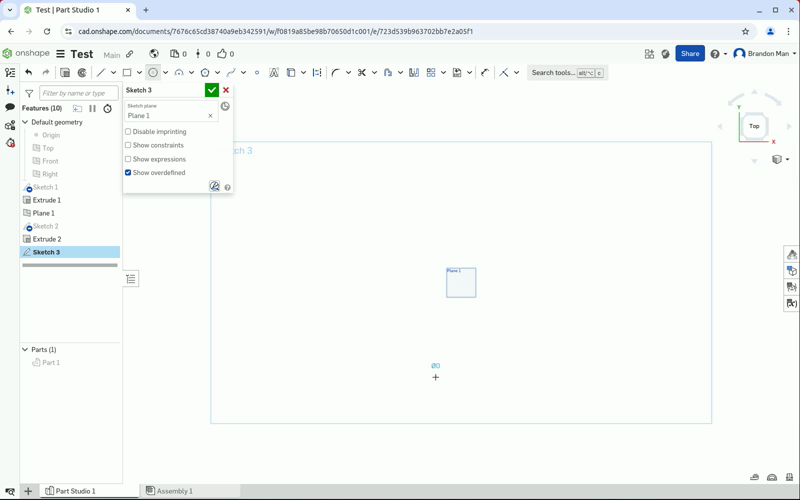
mouse_move(441, 376)
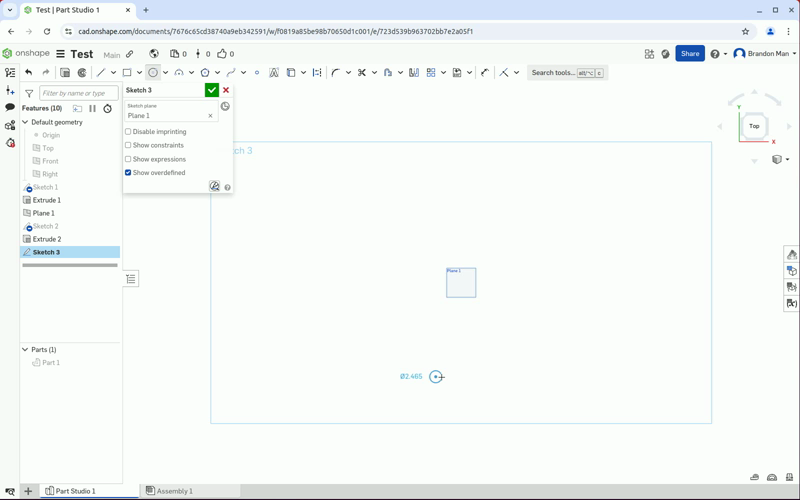
click(441, 376)
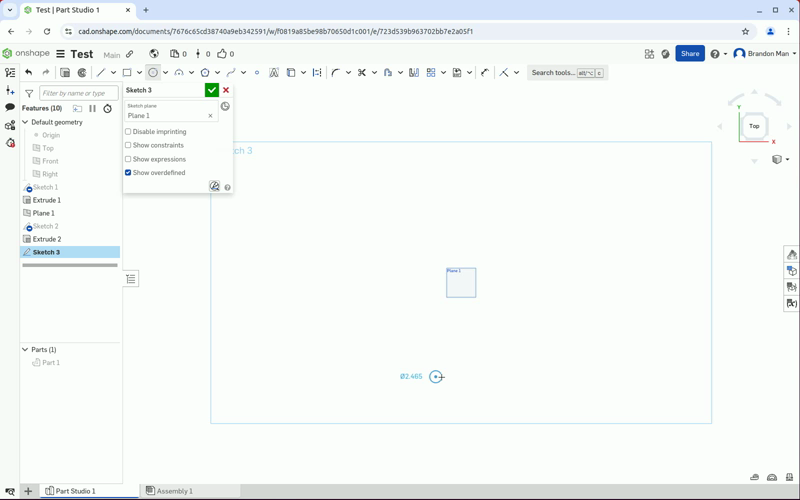
key(esc)
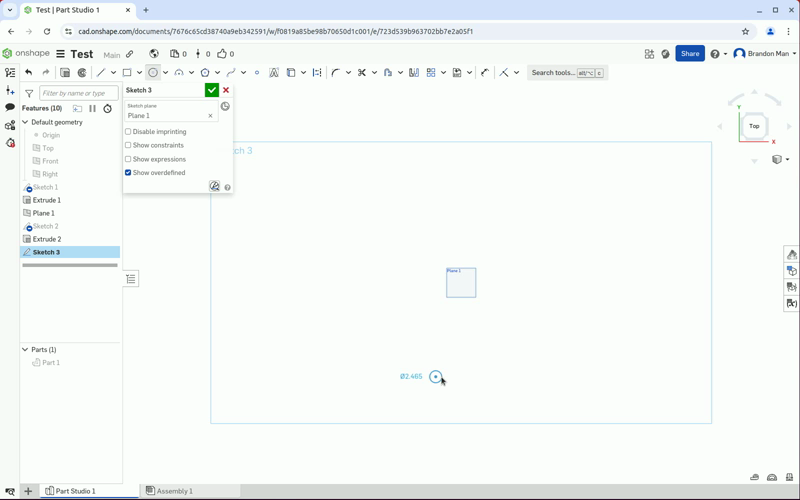
mouse_move(435, 381)
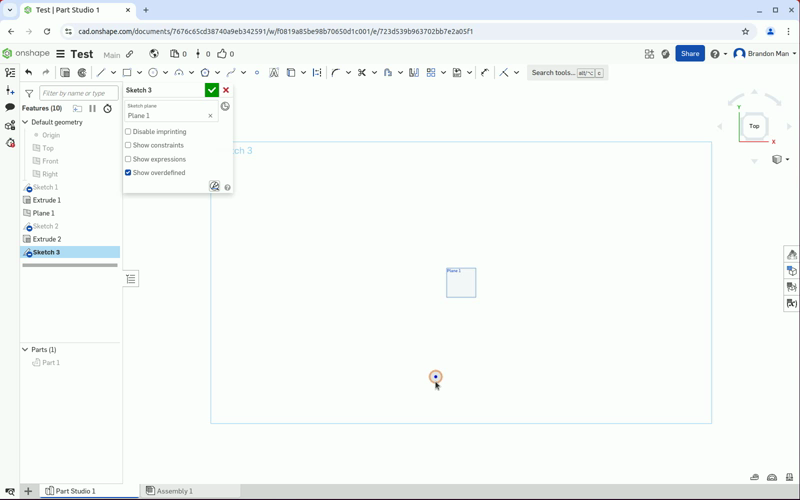
scroll(6)
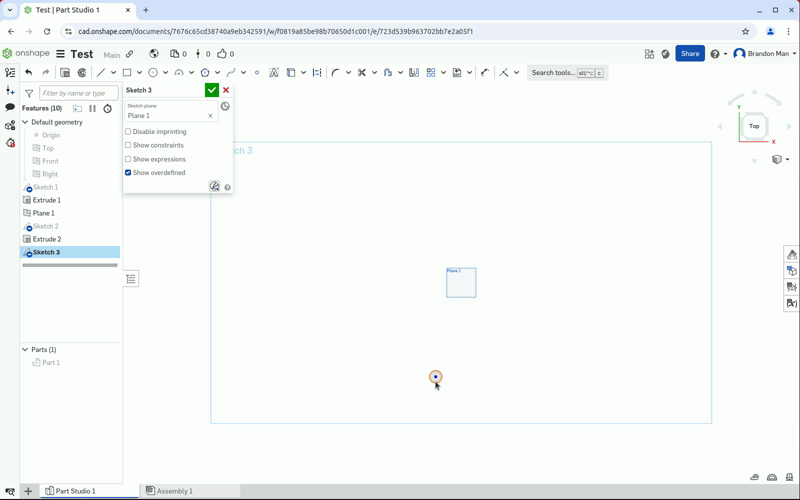
scroll(6)
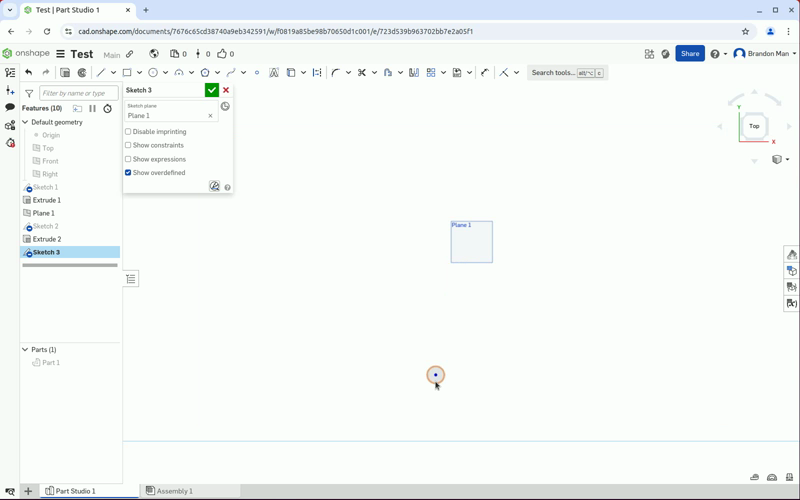
scroll(6)
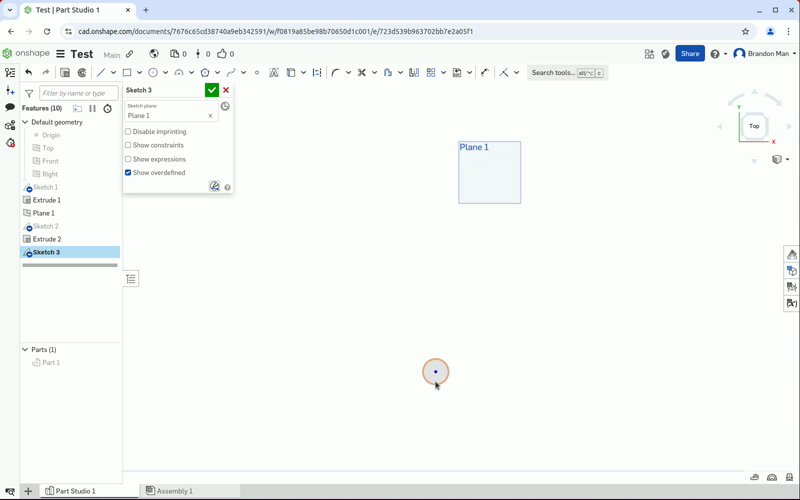
scroll(6)
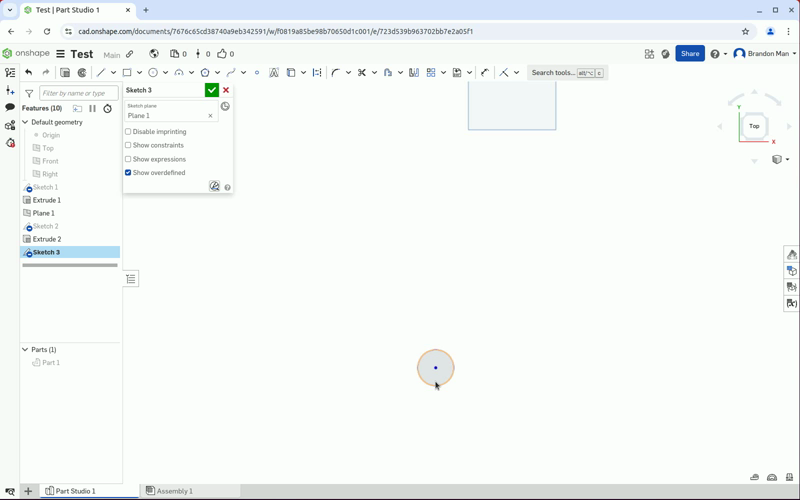
scroll(6)
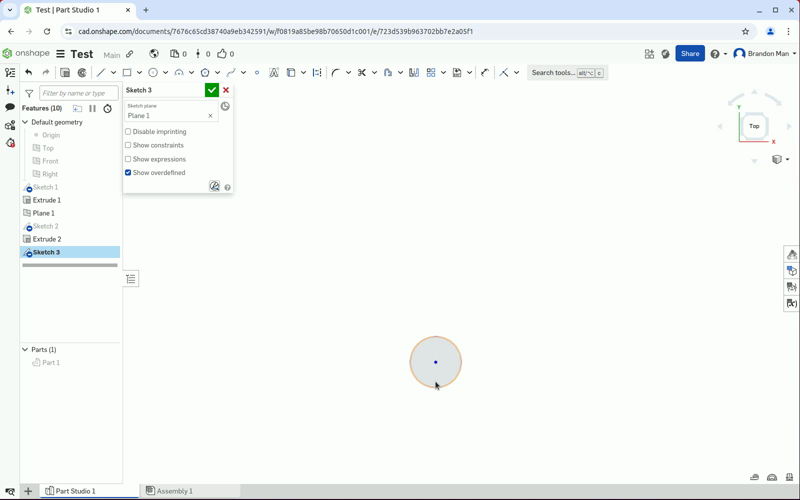
scroll(6)
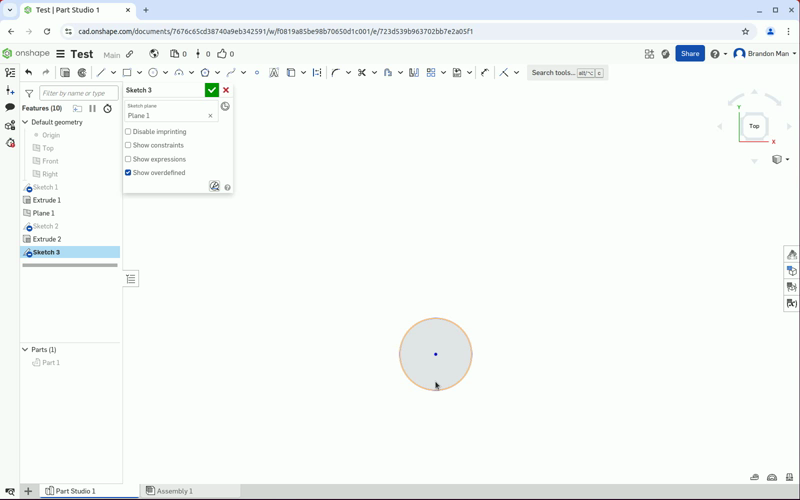
scroll(6)
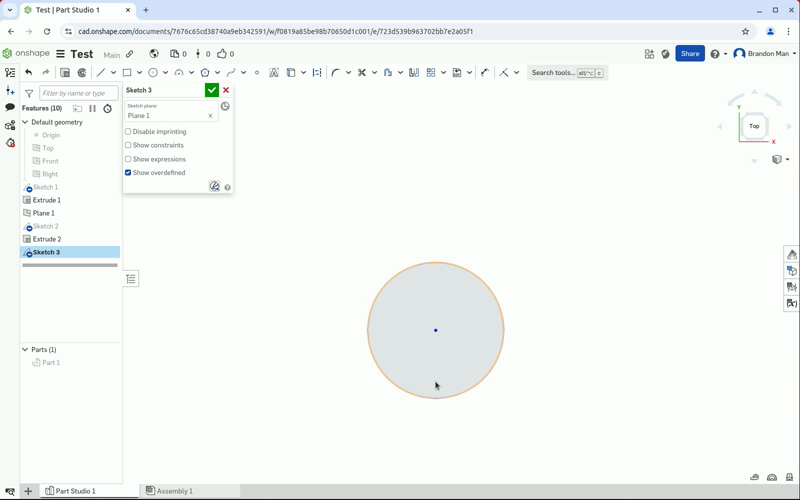
click(435, 381)
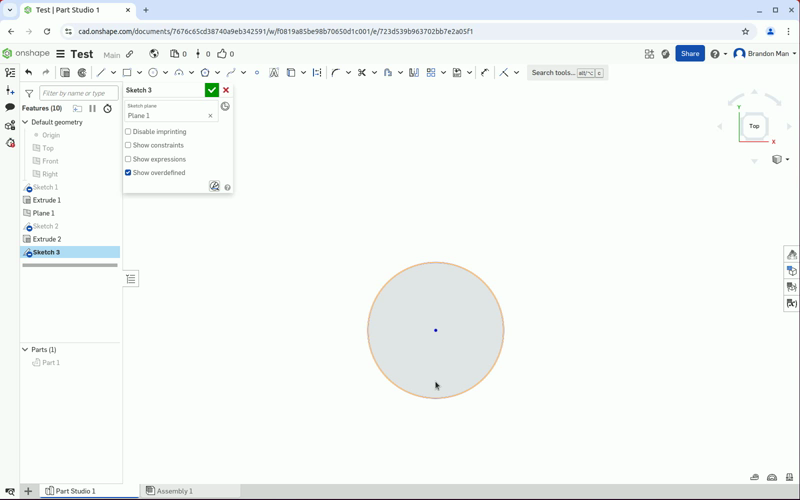
scroll(-6)
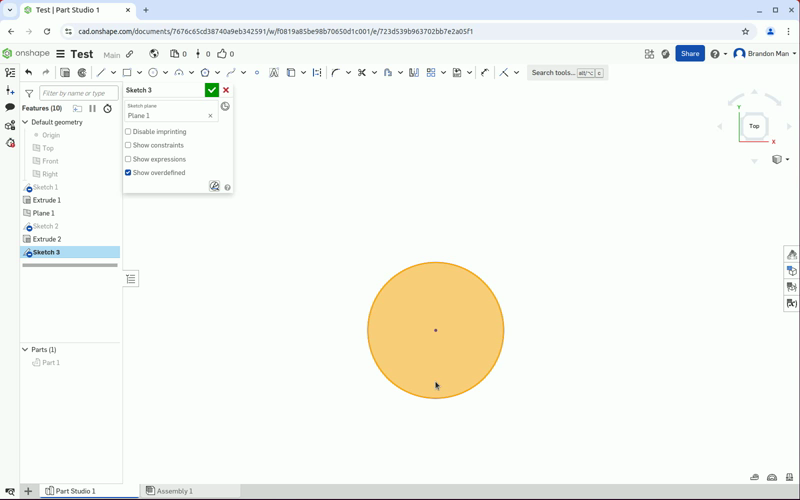
scroll(-6)
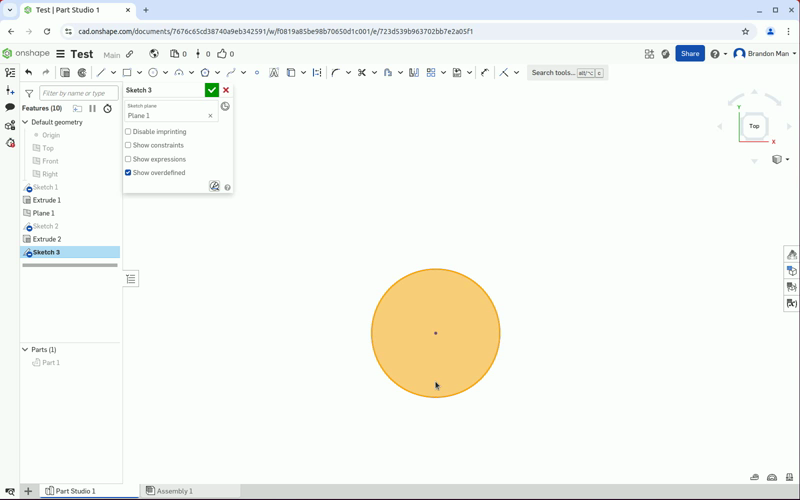
scroll(-6)
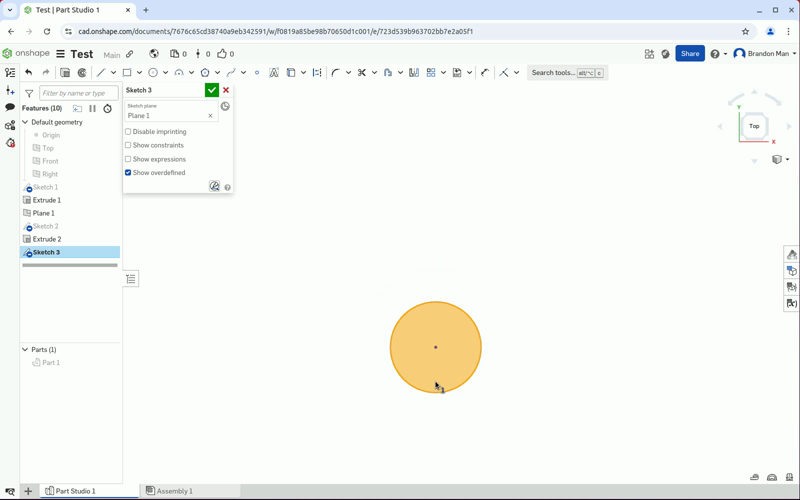
scroll(-6)
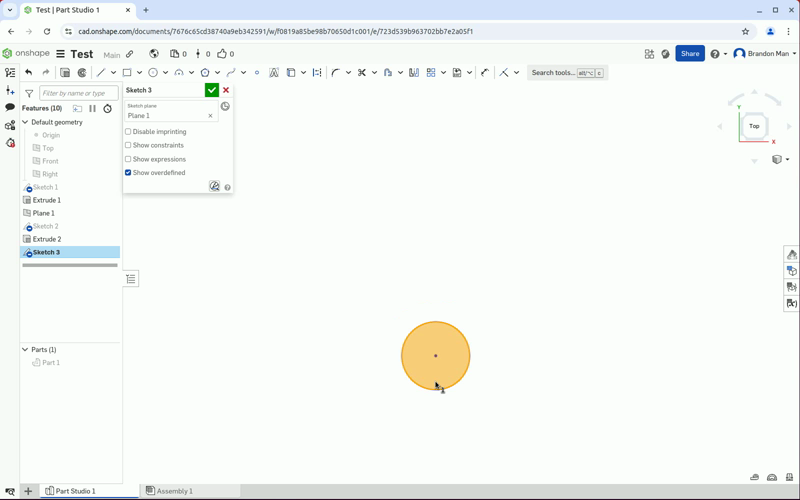
scroll(-6)
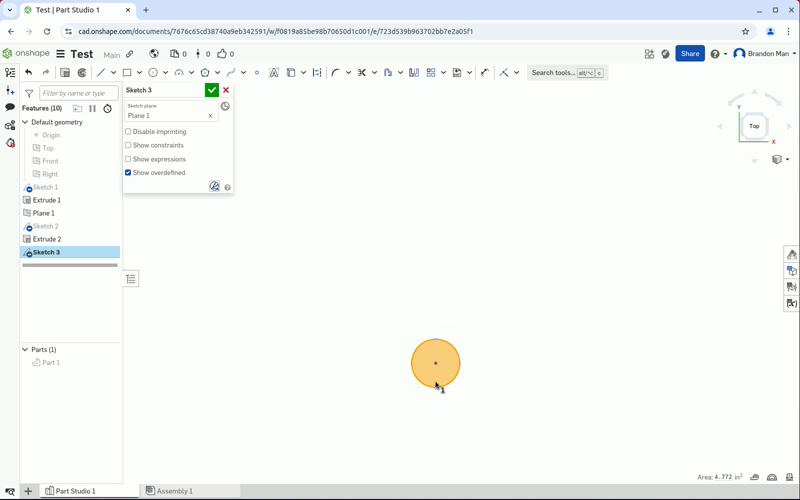
scroll(-6)
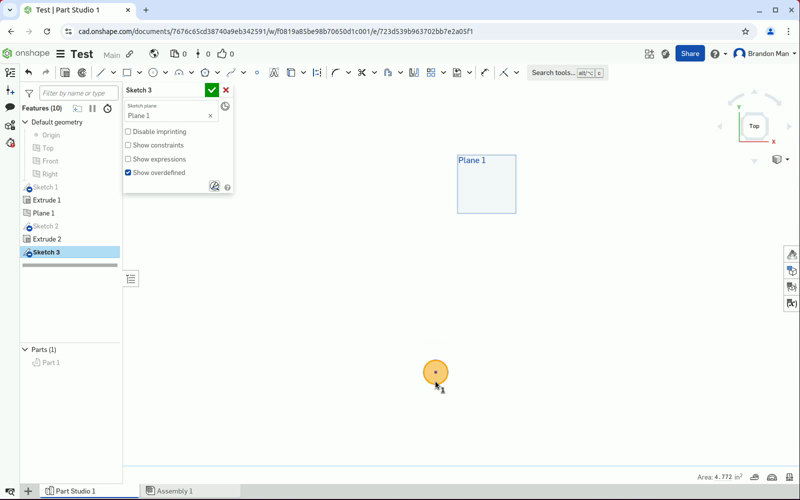
scroll(-6)
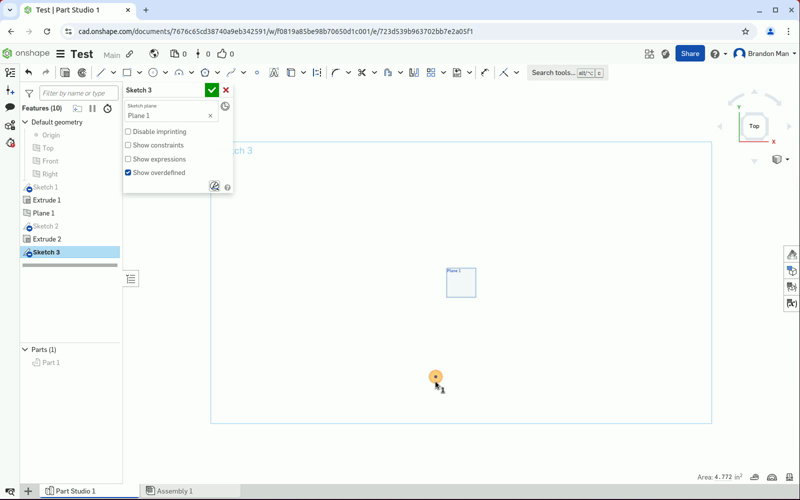
mouse_move(73, 352)
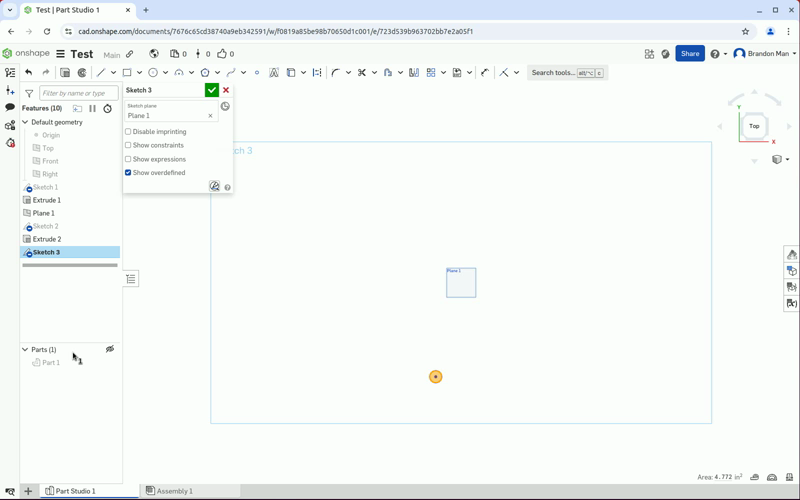
key(shift+y)
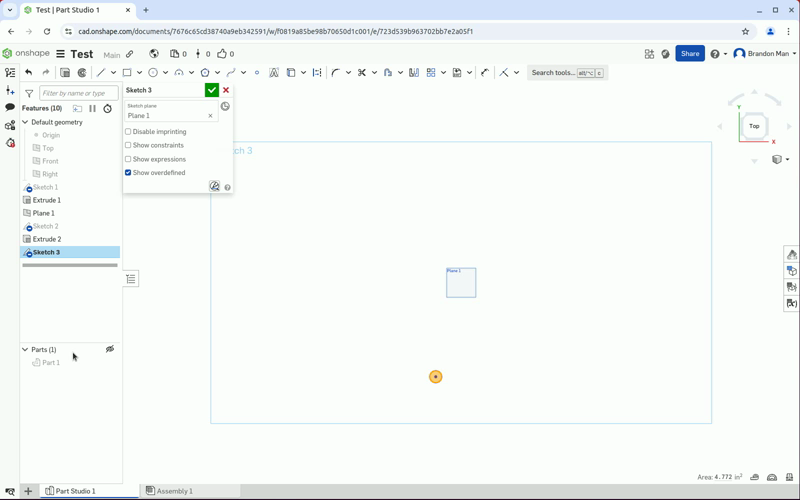
key(shift+e)
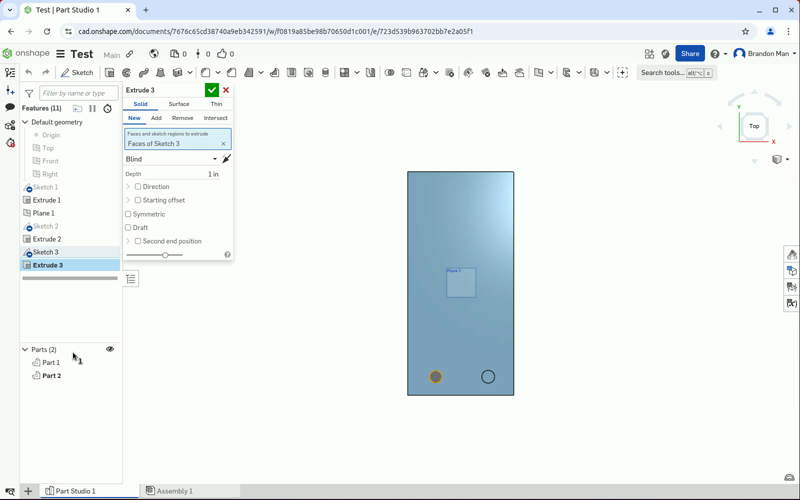
mouse_move(143, 106)
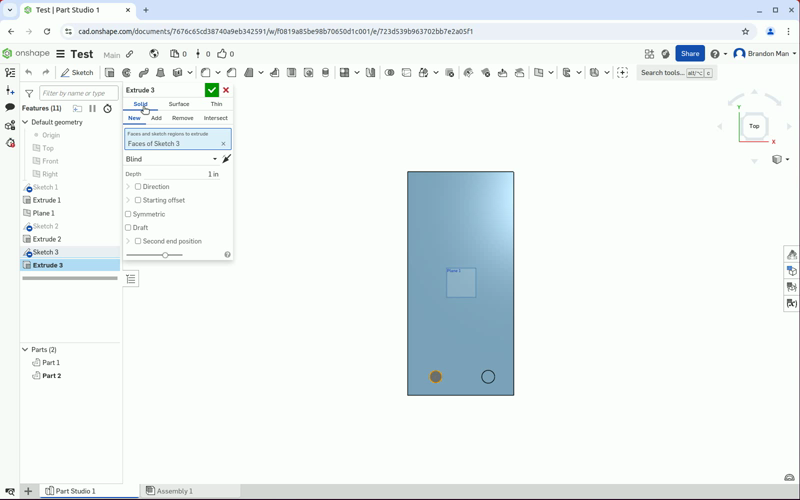
click(143, 106)
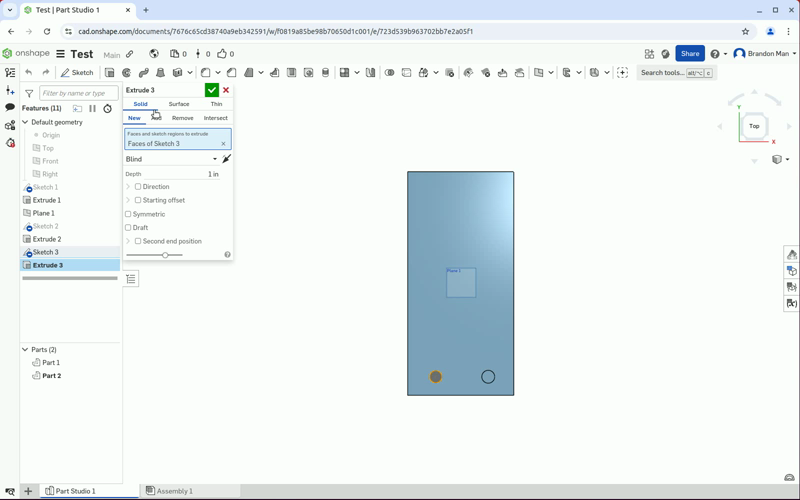
mouse_move(186, 120)
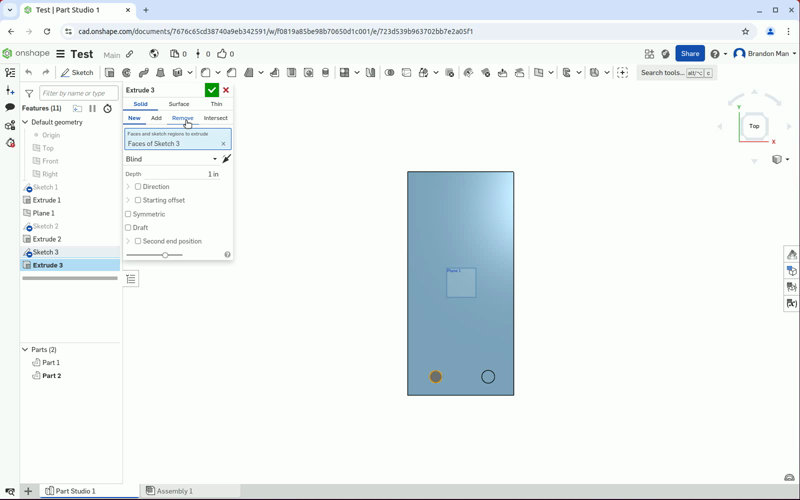
click(186, 120)
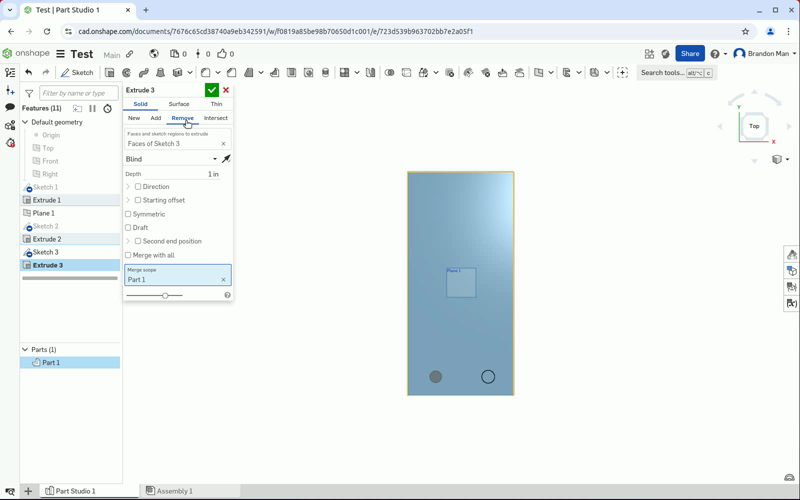
key(tab, 4)
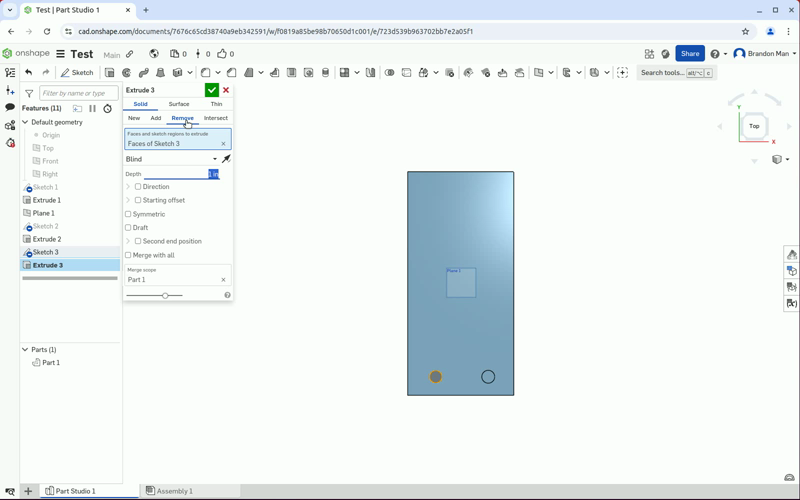
text(1.444)
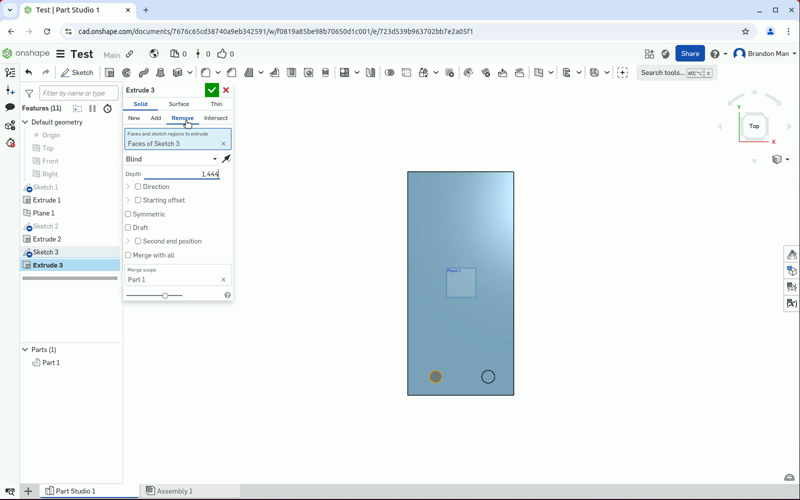
key(tab, 6)
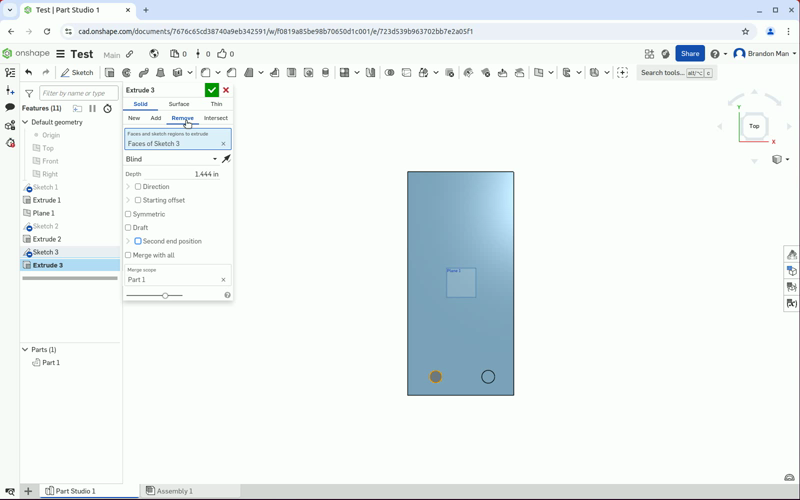
key(space)
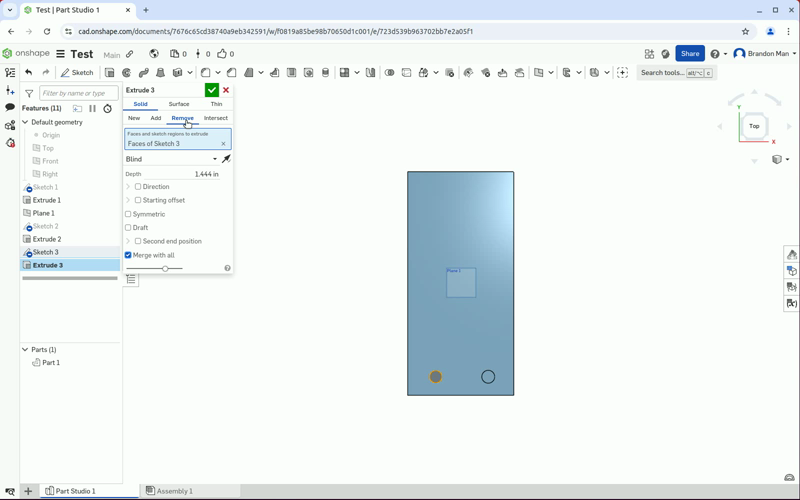
key(enter)
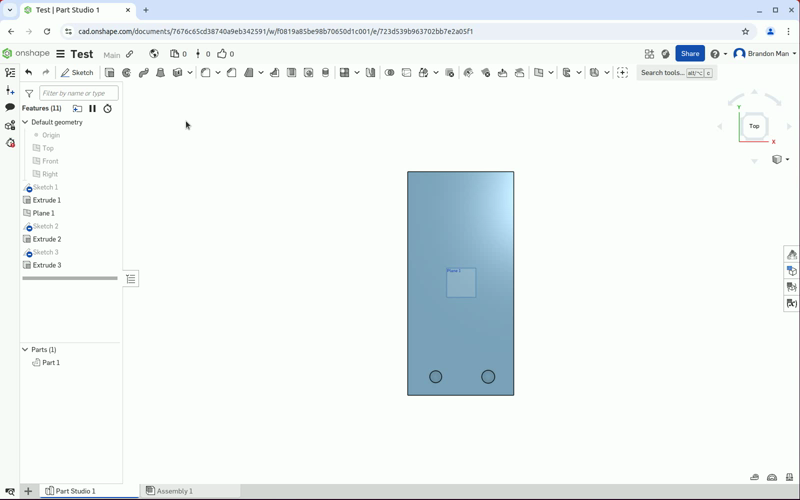
key(shift+h)
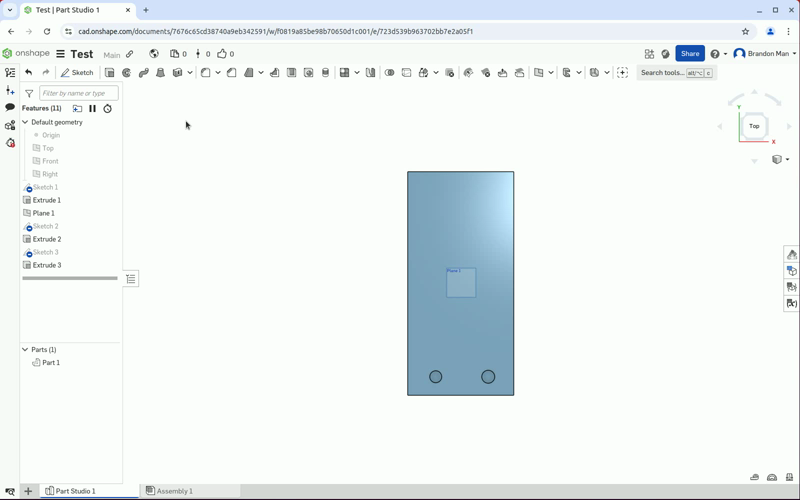
key(shift+h)
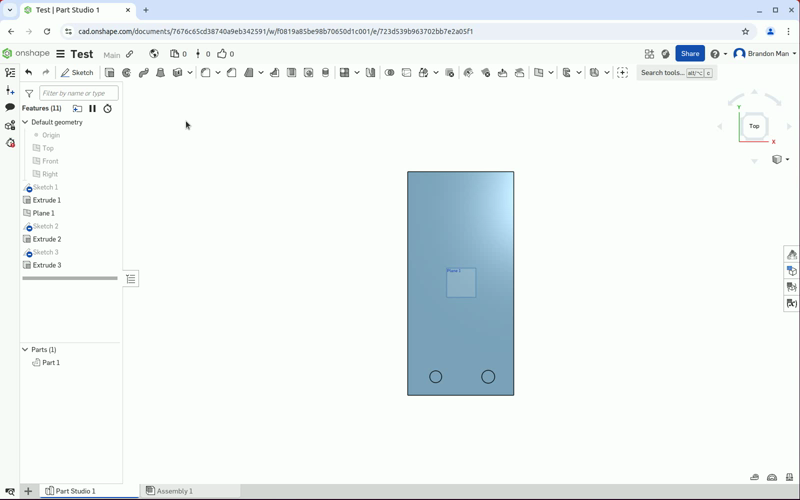
mouse_move(73, 189)
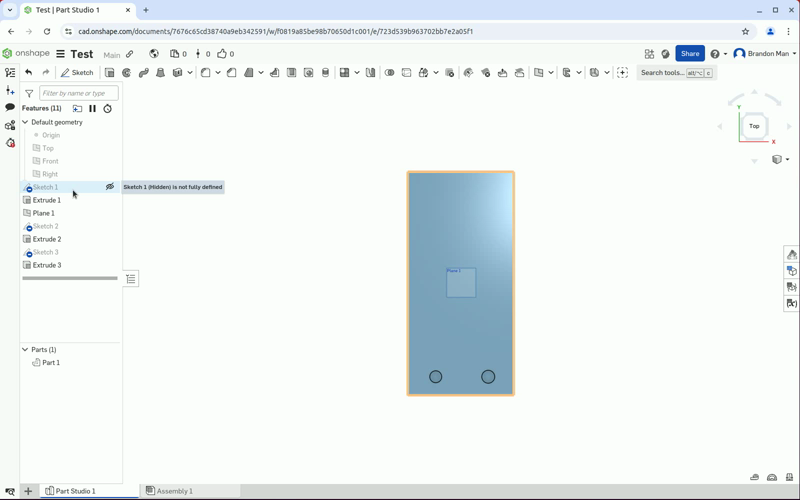
click(73, 189)
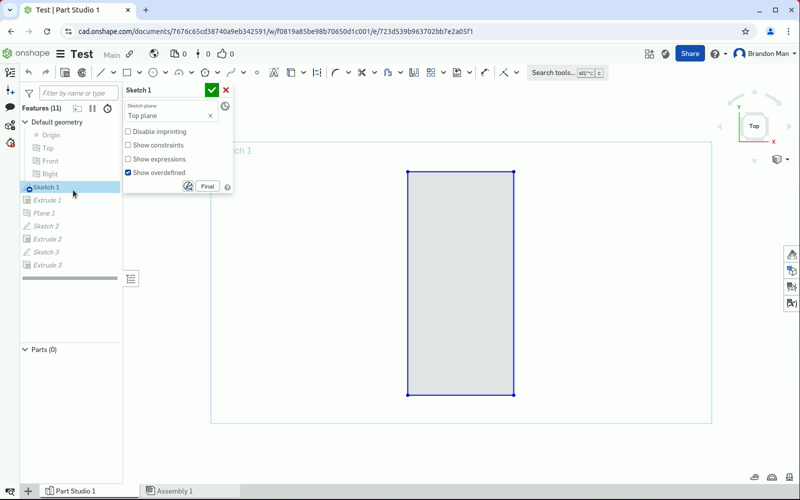
mouse_move(229, 92)
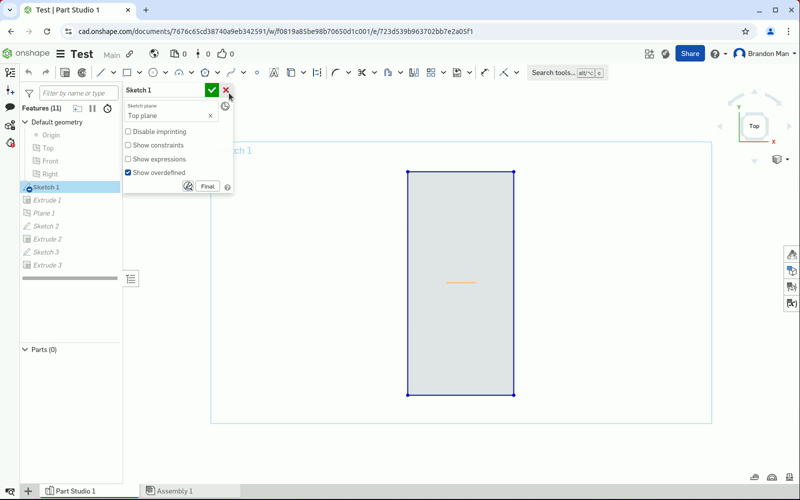
click(229, 92)
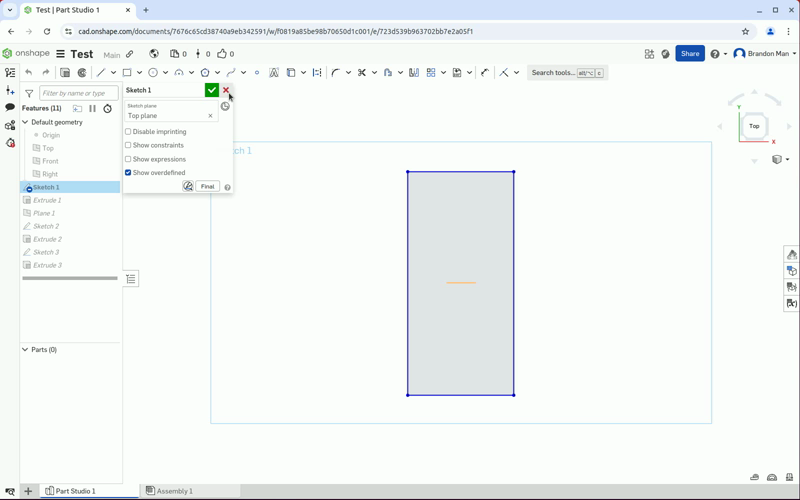
key(shift+s)
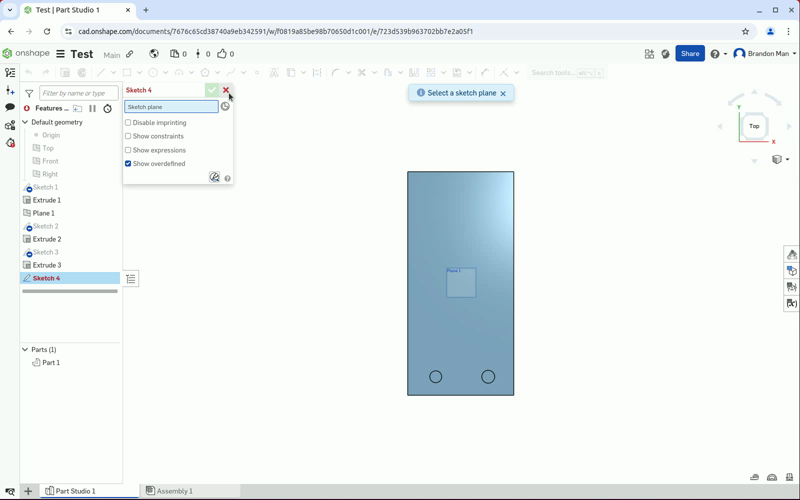
mouse_move(73, 215)
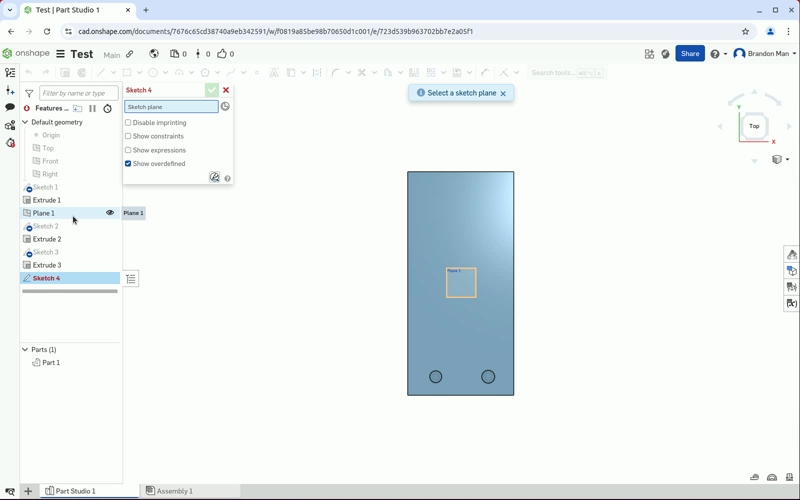
click(73, 215)
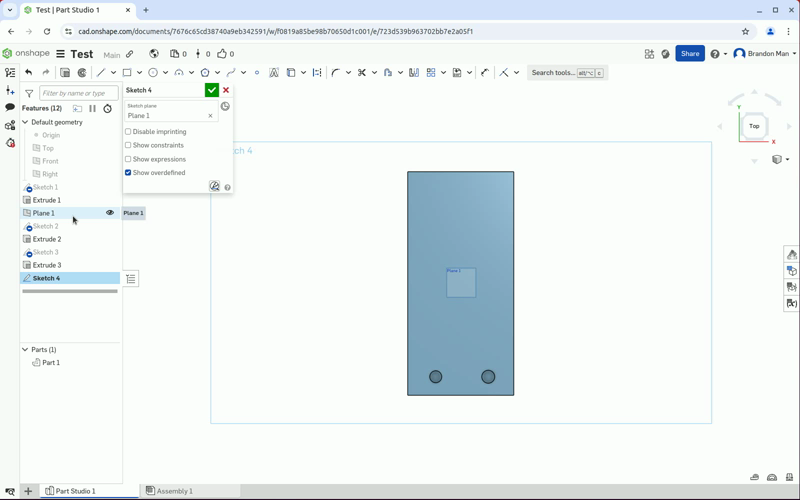
mouse_move(73, 352)
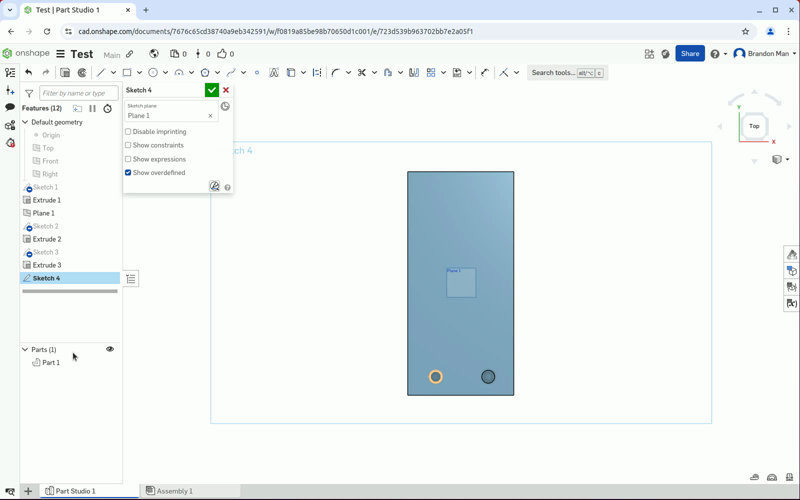
key(y)
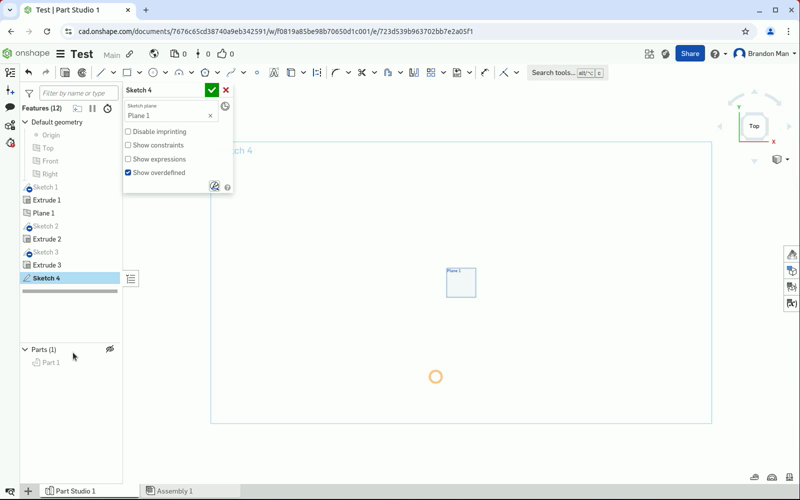
key(c)
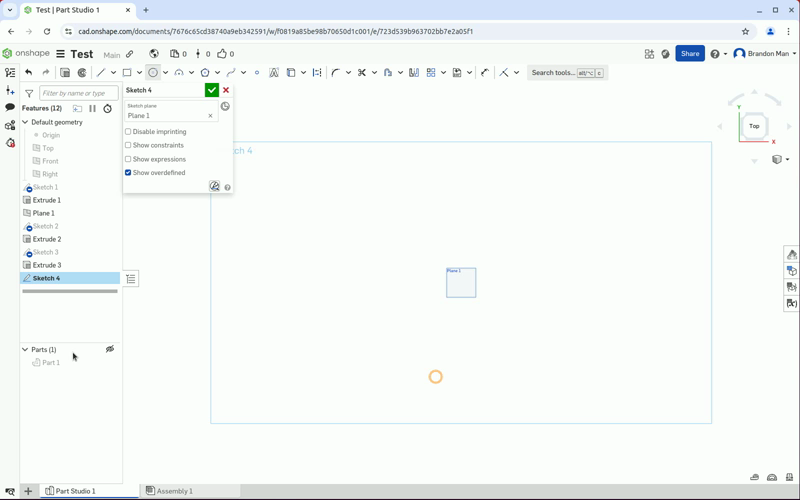
key_down(shift)
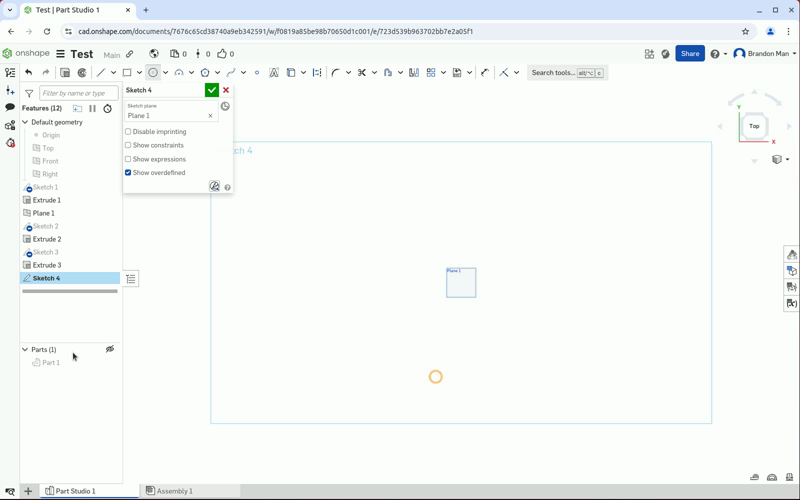
mouse_move(488, 195)
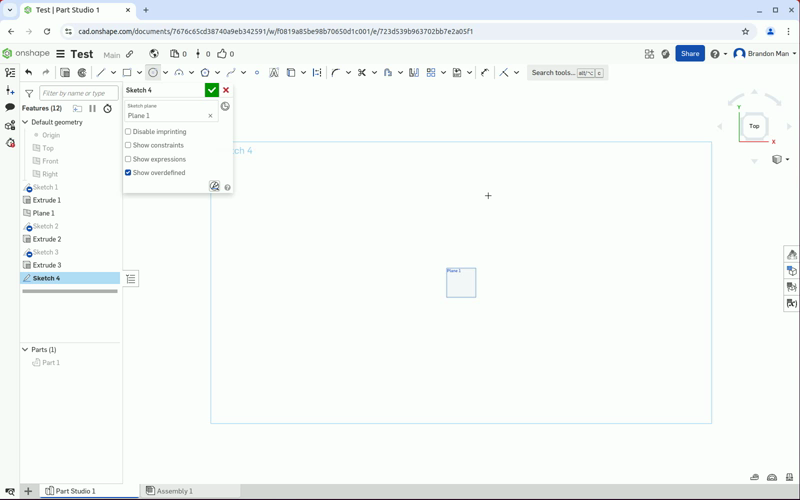
click(488, 195)
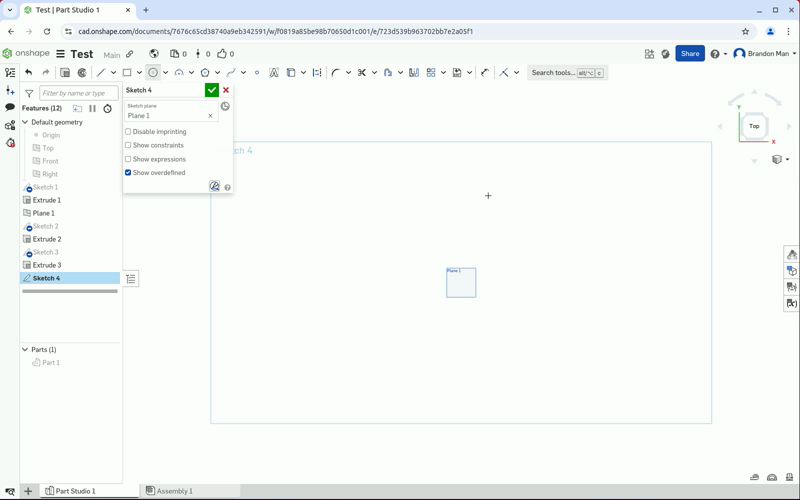
key_up(shift)
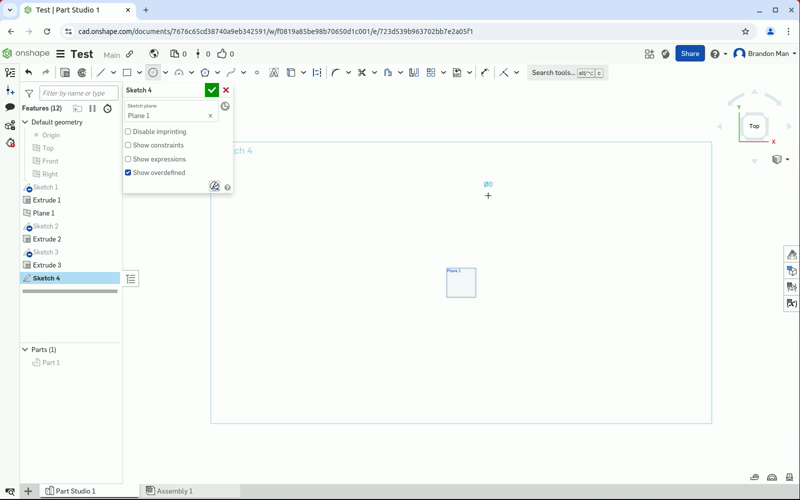
mouse_move(494, 195)
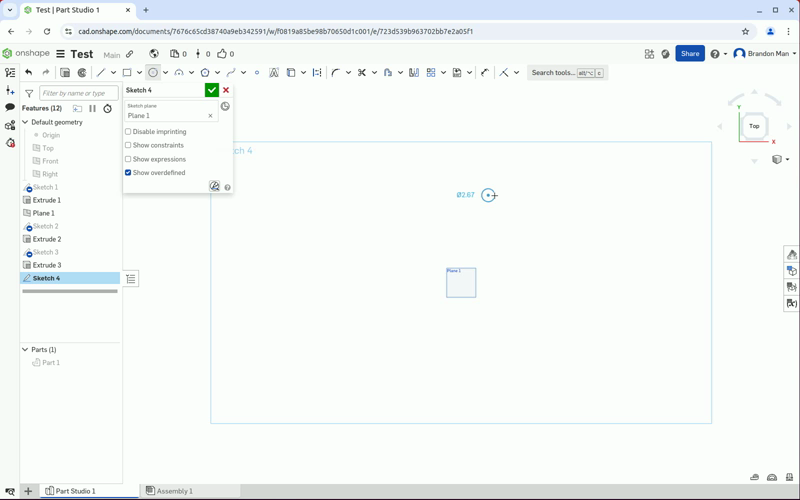
click(494, 195)
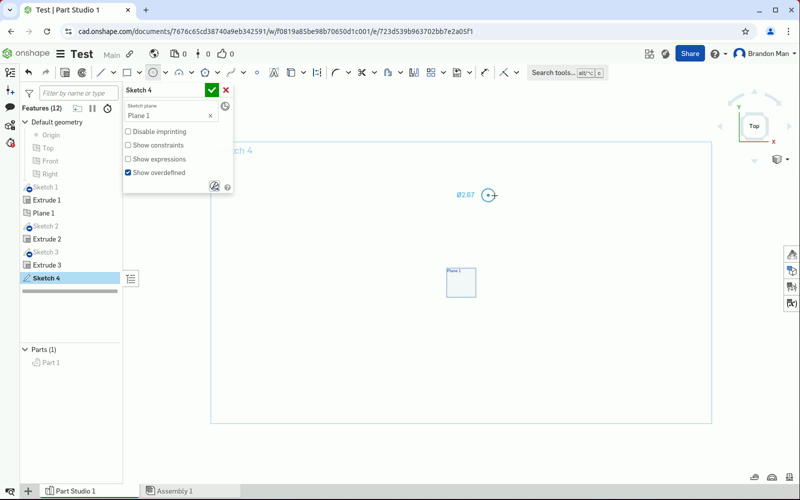
key(esc)
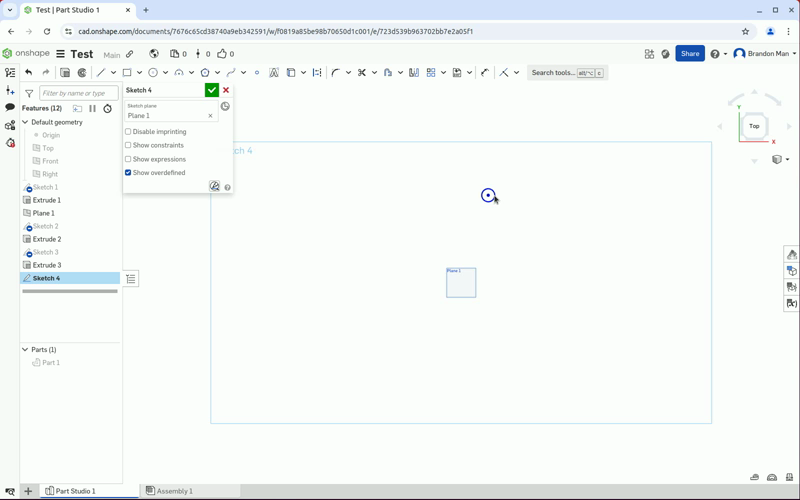
mouse_move(491, 192)
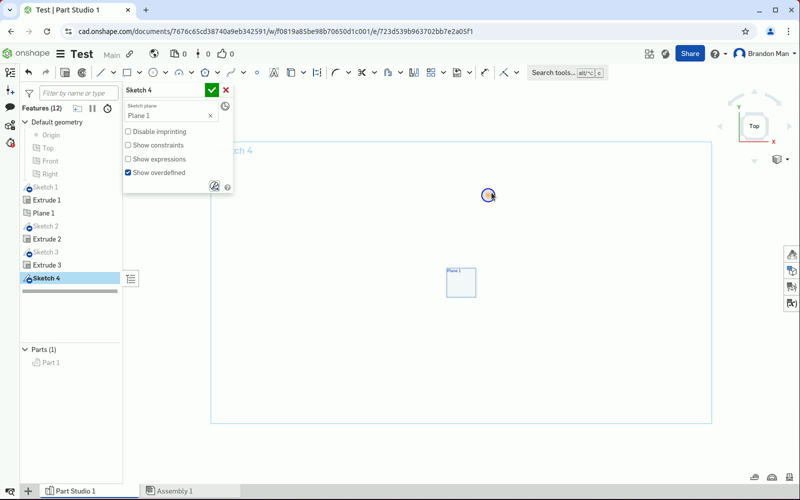
scroll(6)
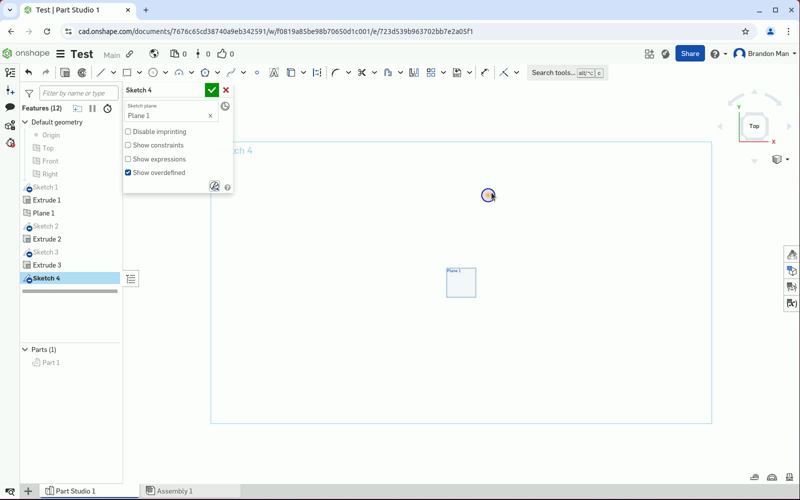
scroll(6)
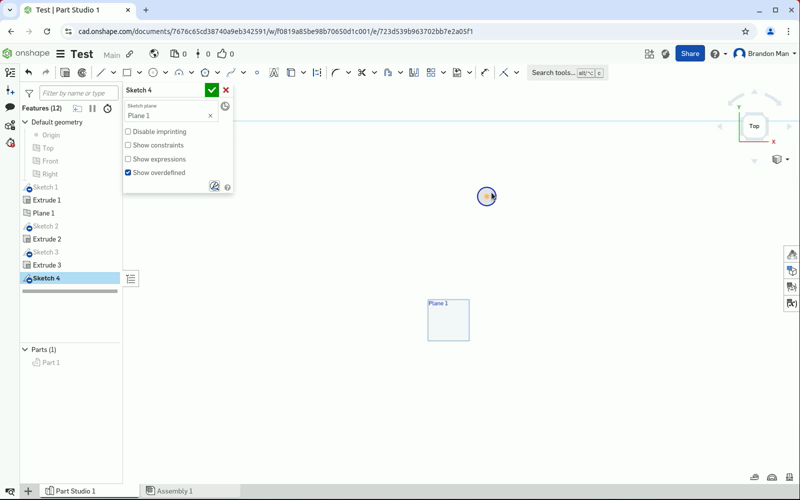
scroll(6)
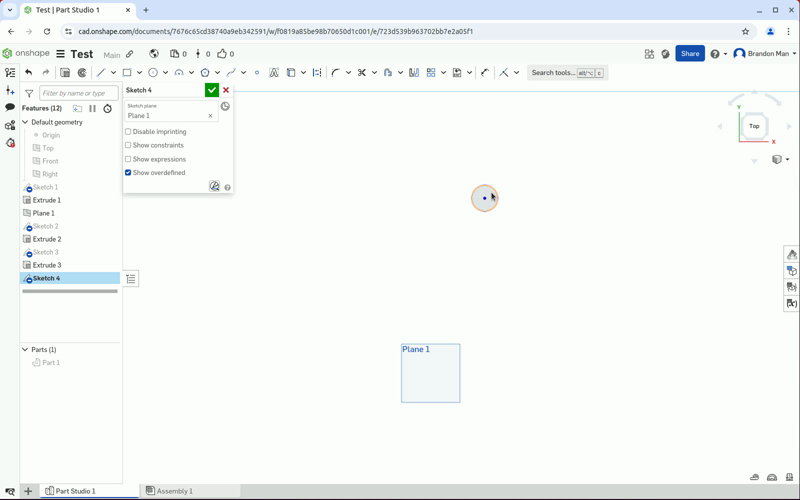
scroll(6)
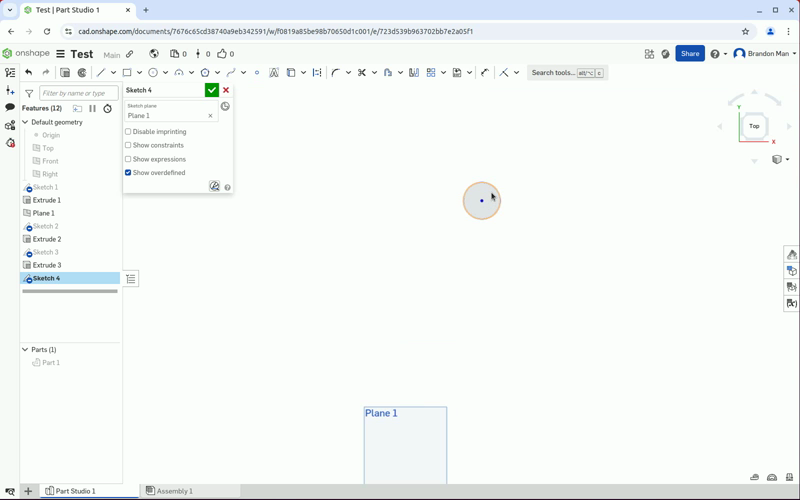
scroll(6)
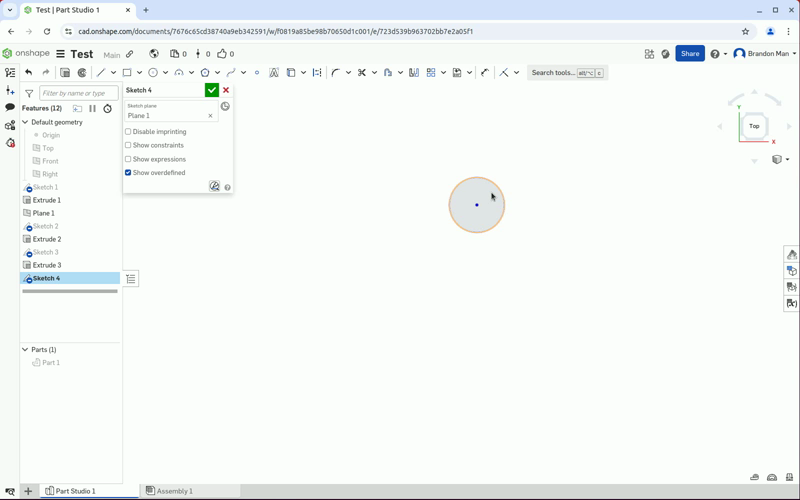
scroll(6)
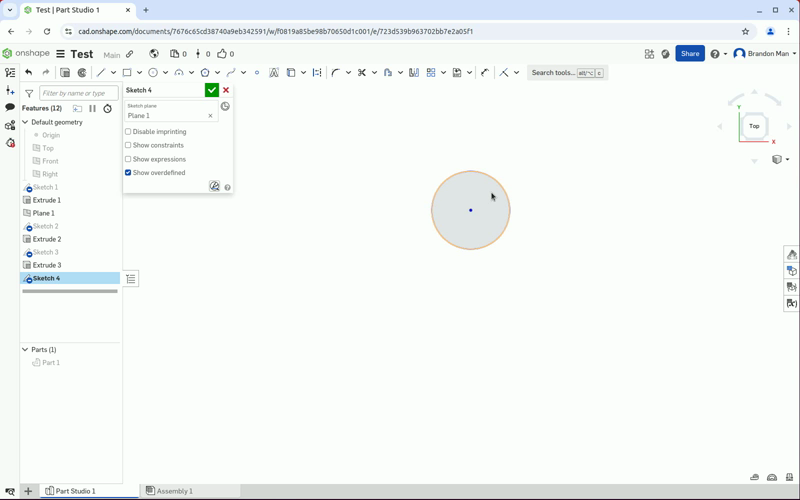
scroll(6)
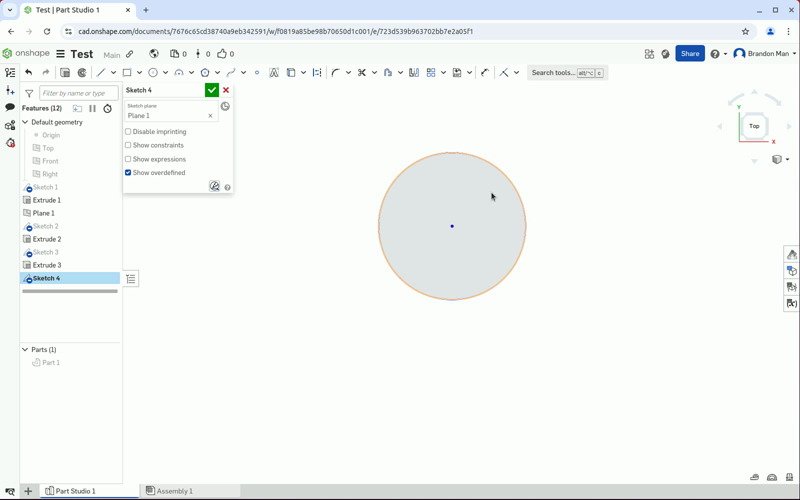
click(491, 192)
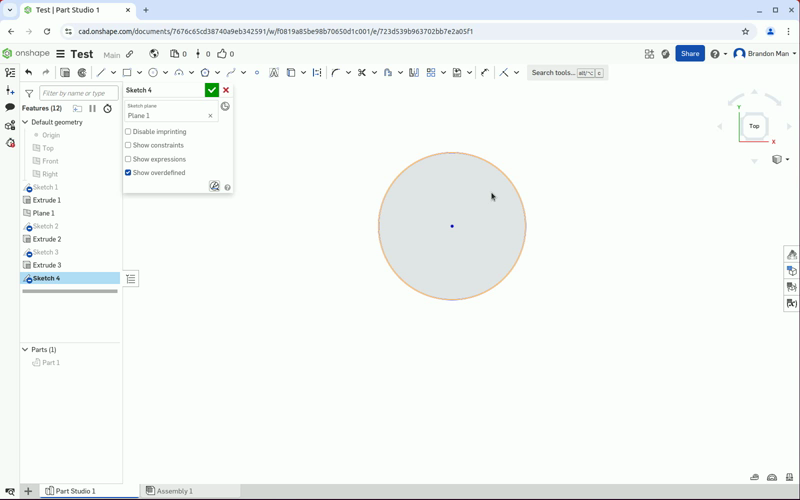
scroll(-6)
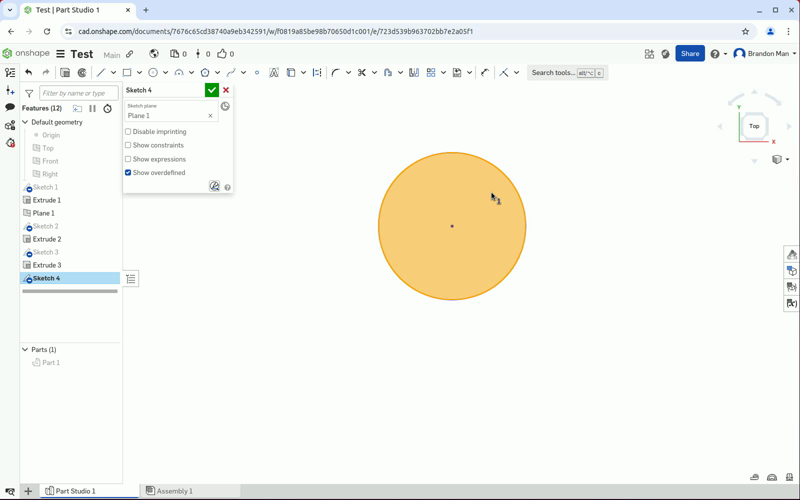
scroll(-6)
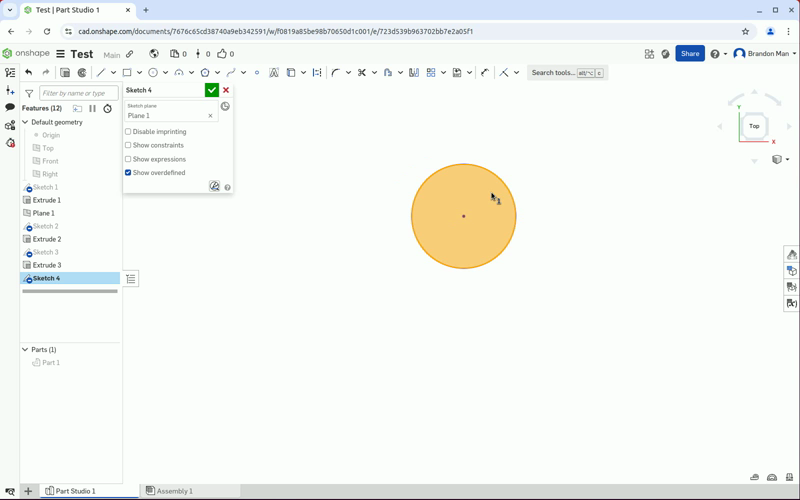
scroll(-6)
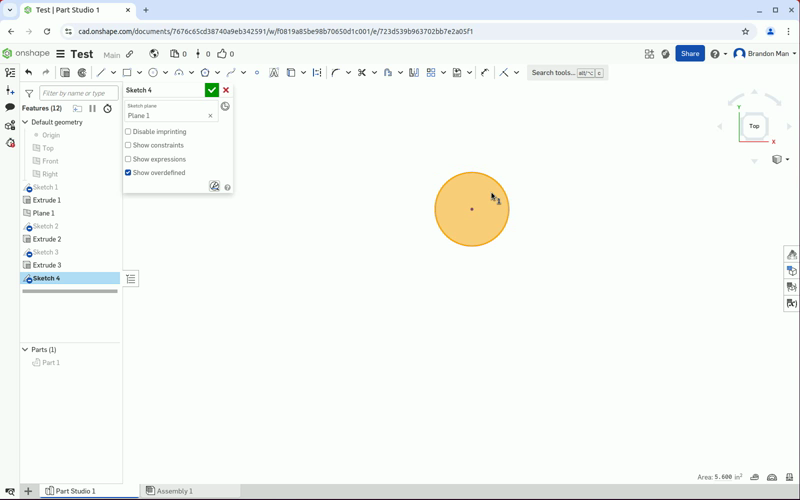
scroll(-6)
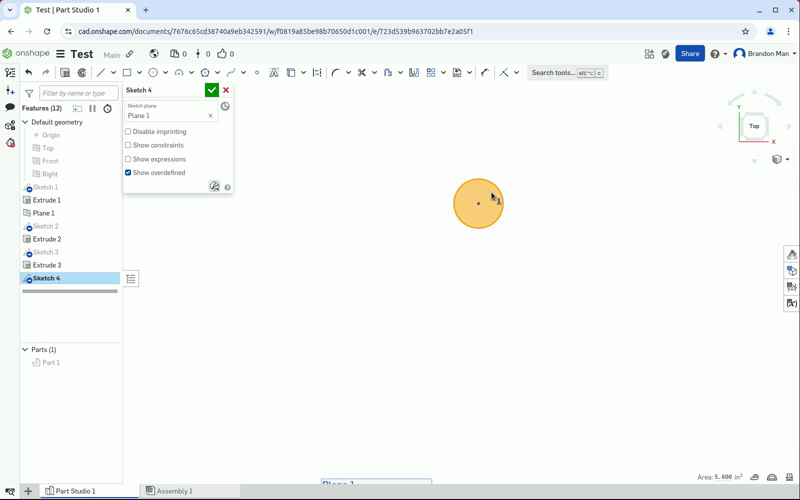
scroll(-6)
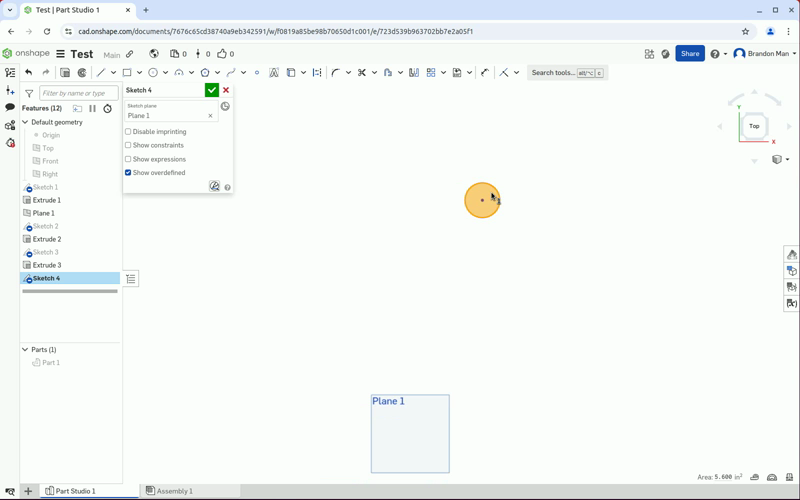
scroll(-6)
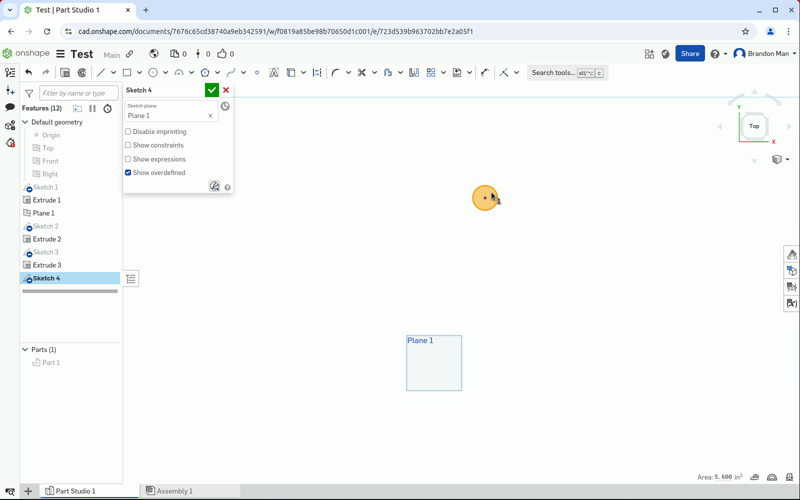
scroll(-6)
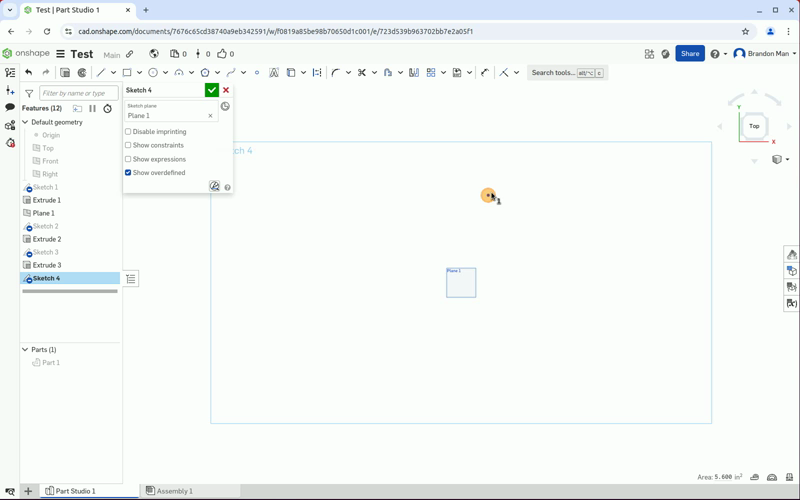
mouse_move(73, 352)
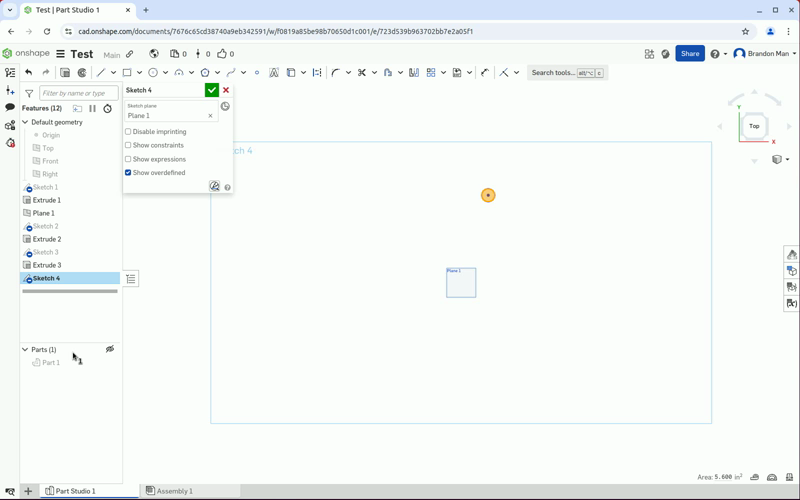
key(shift+y)
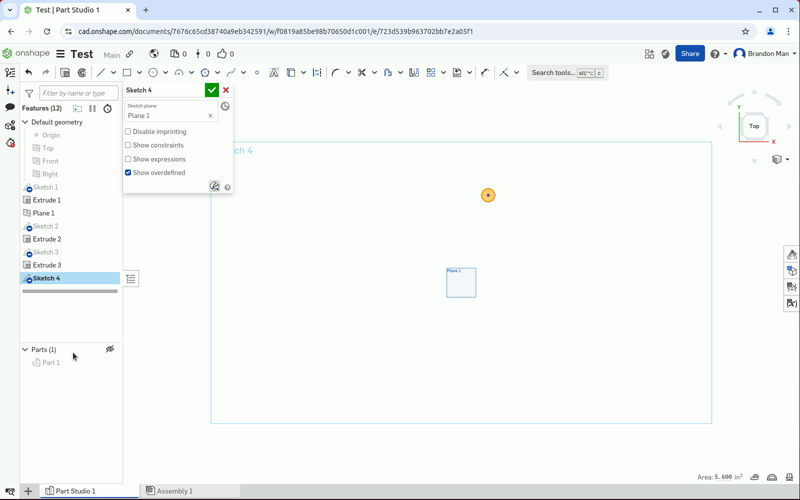
key(shift+e)
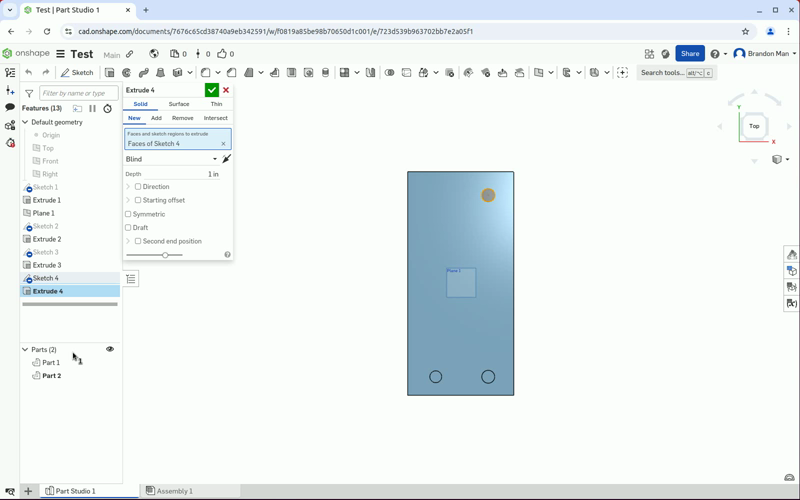
mouse_move(143, 106)
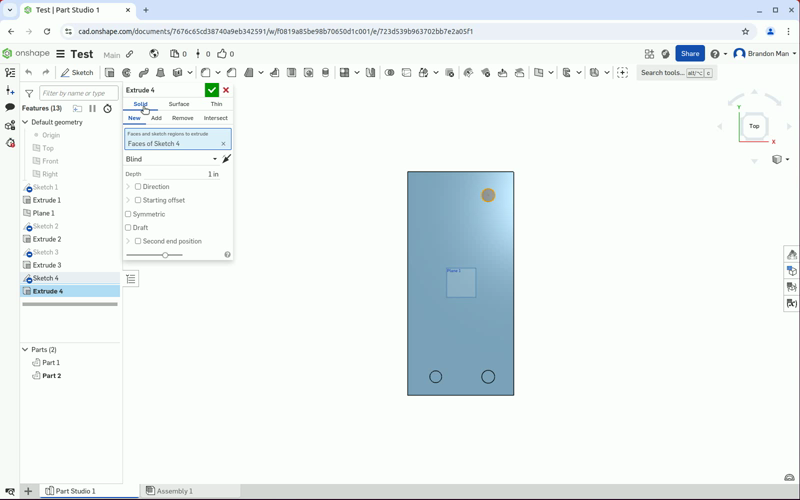
click(143, 106)
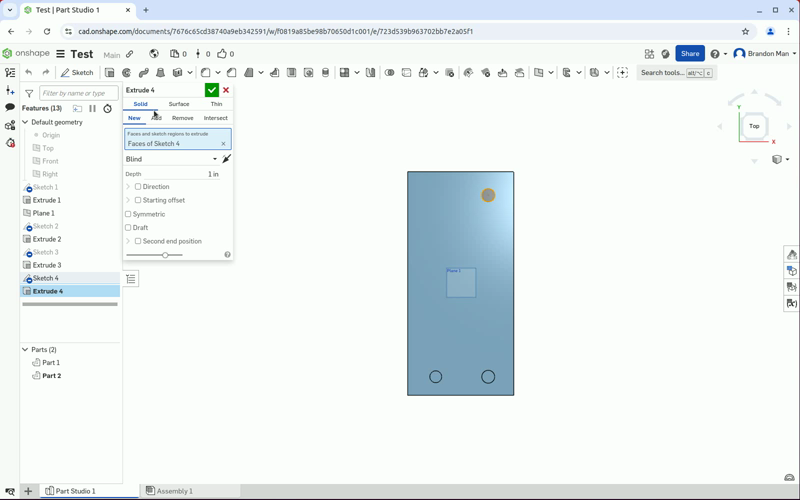
mouse_move(186, 120)
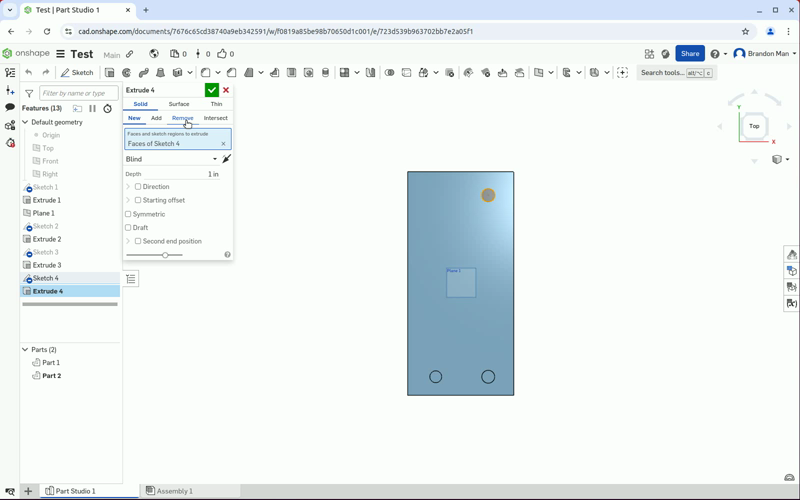
click(186, 120)
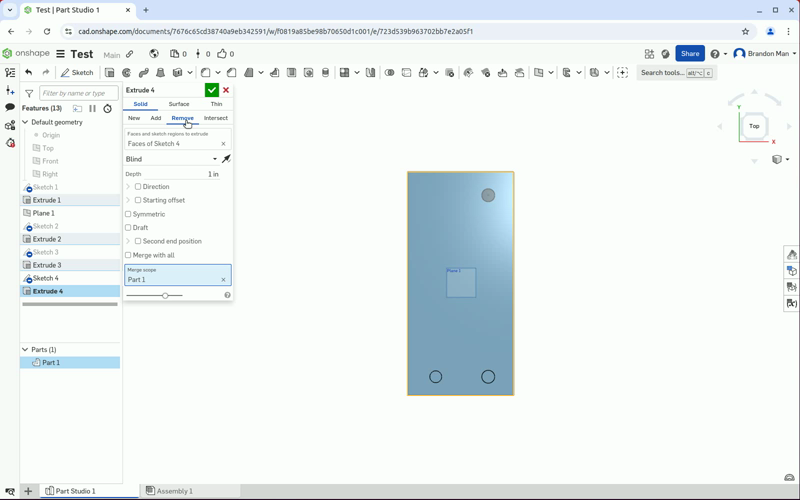
key(tab, 4)
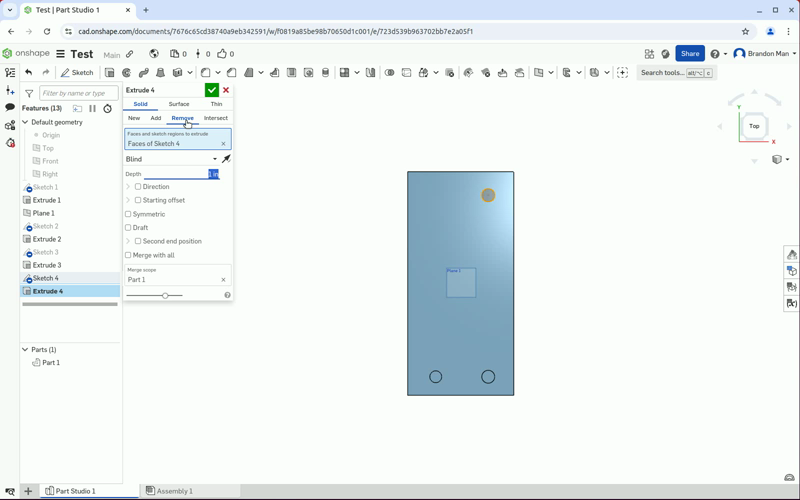
text(1.444)
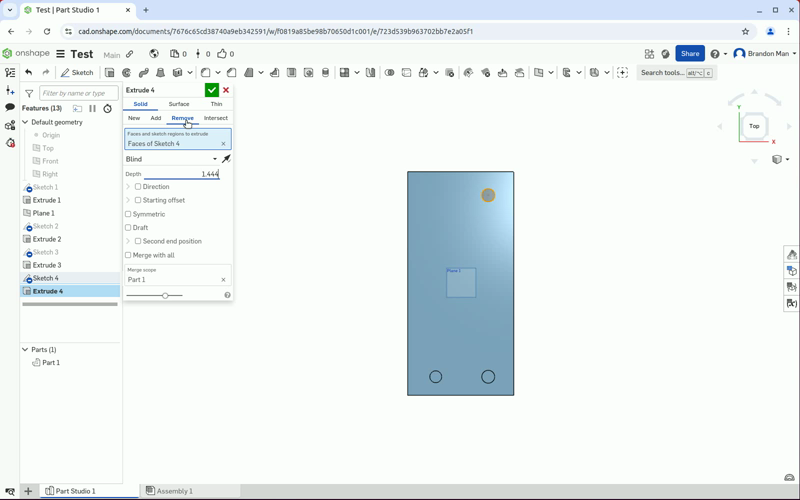
key(tab, 6)
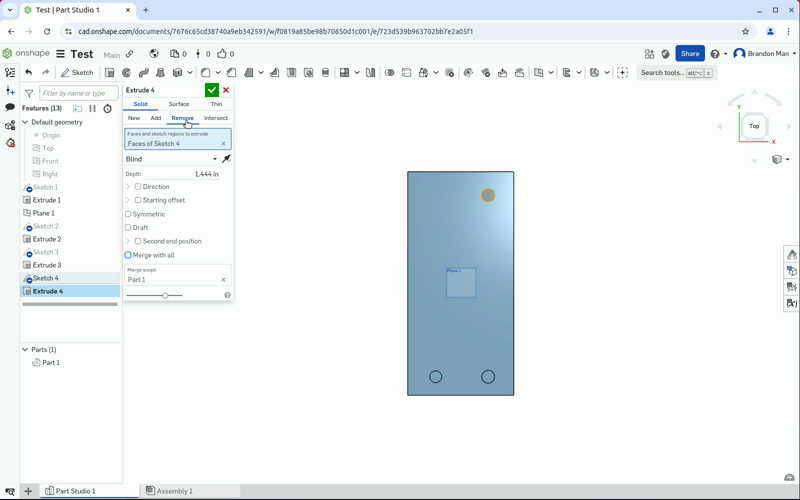
key(space)
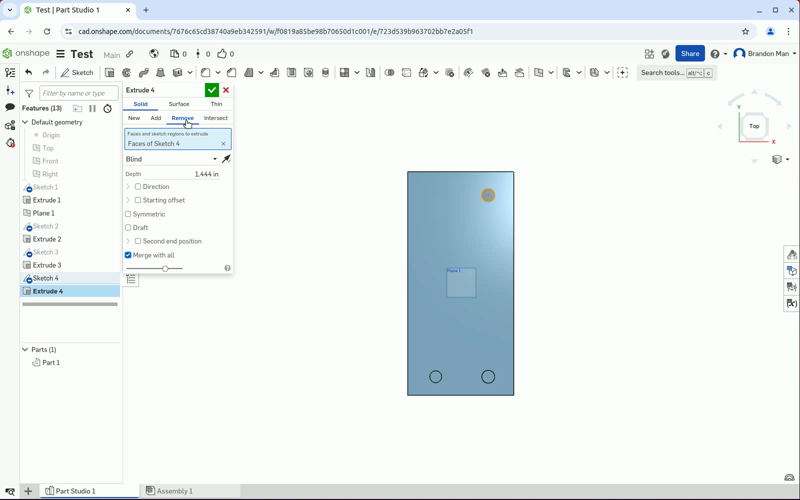
key(enter)
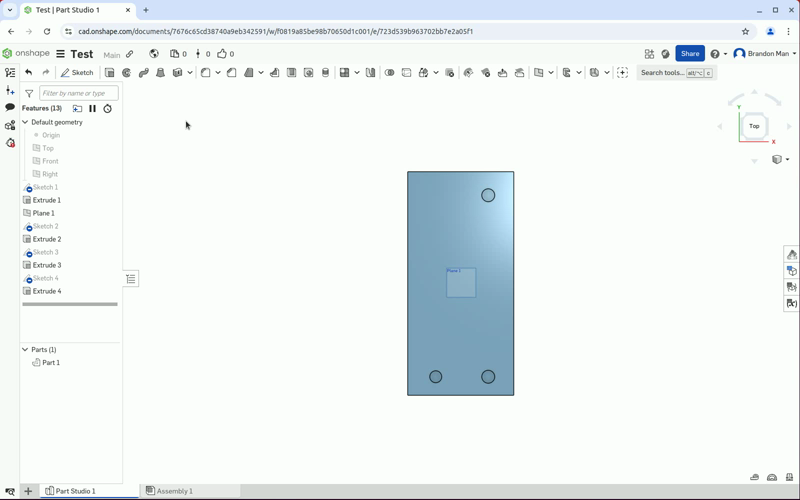
key(shift+h)
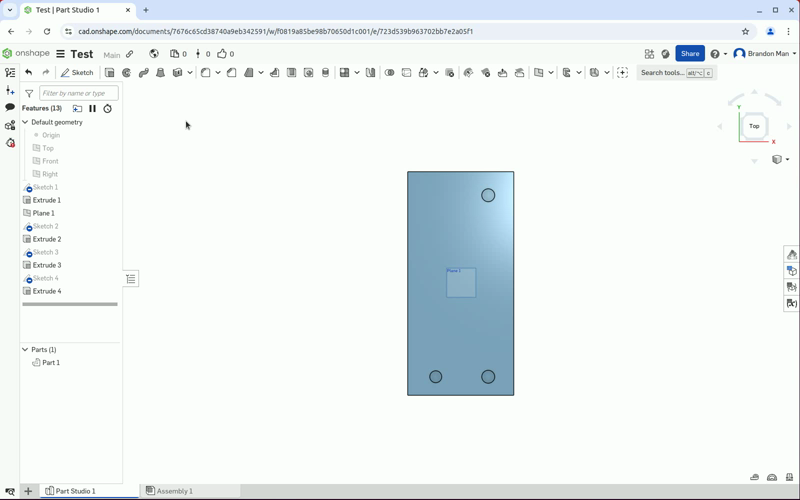
key(shift+h)
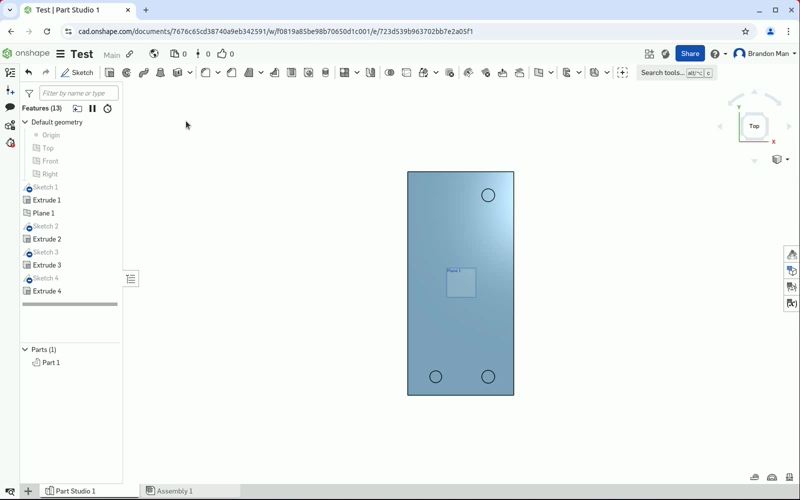
mouse_move(73, 189)
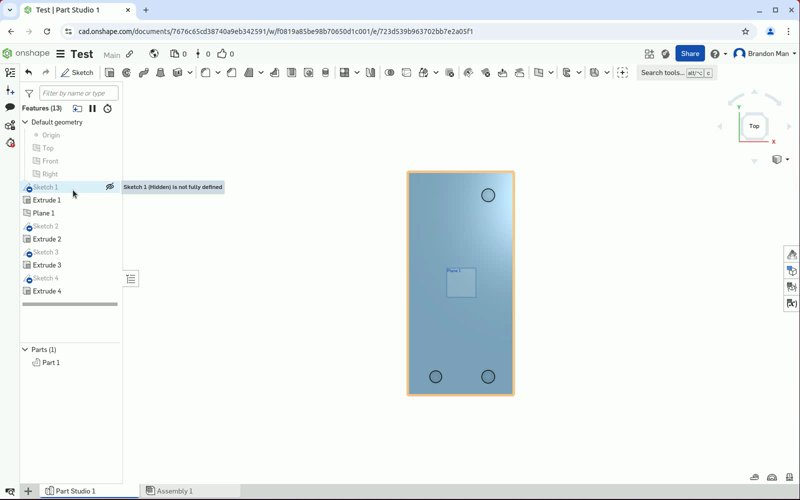
click(73, 189)
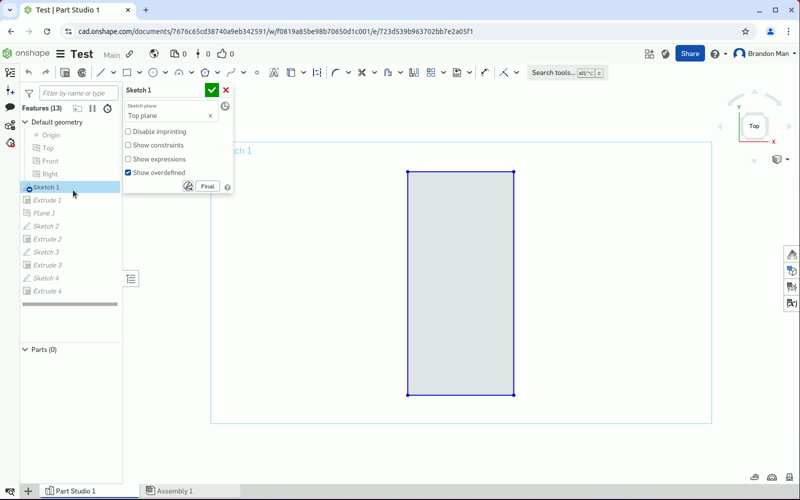
mouse_move(229, 92)
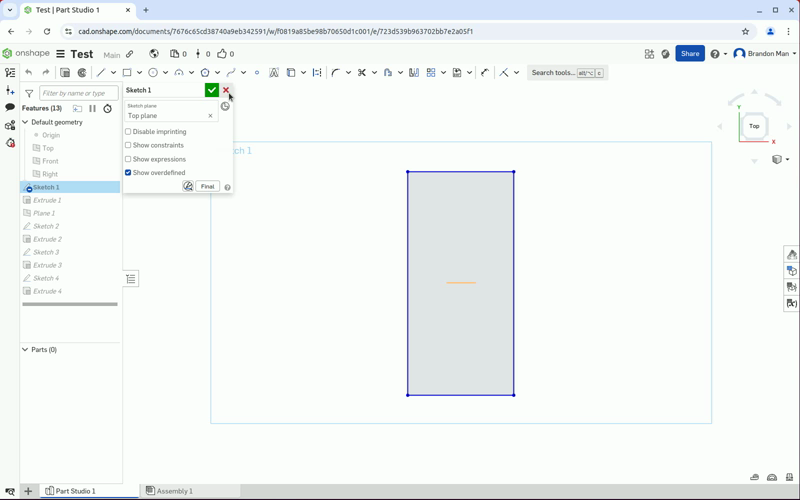
click(229, 92)
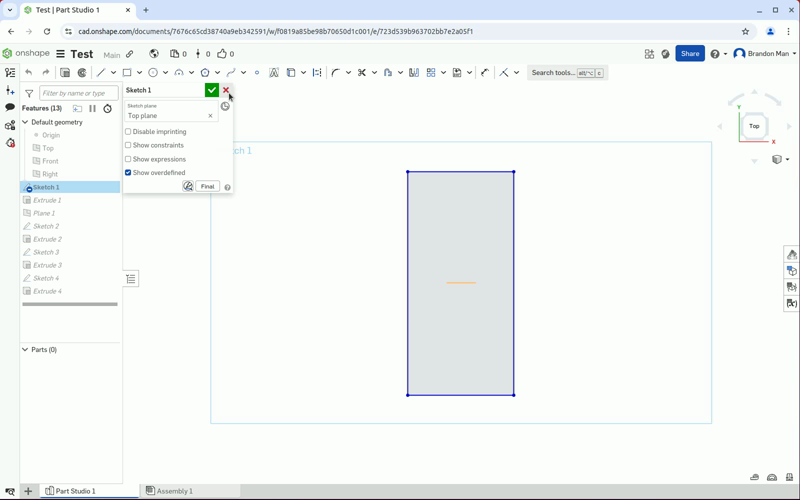
key(shift+s)
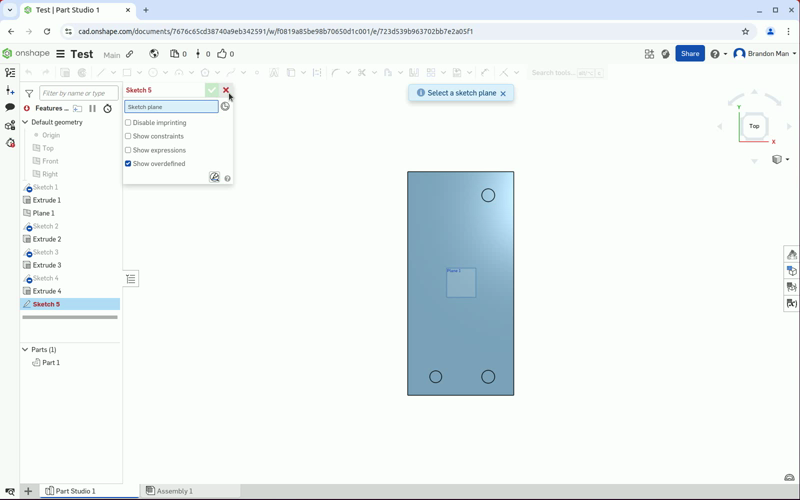
mouse_move(73, 215)
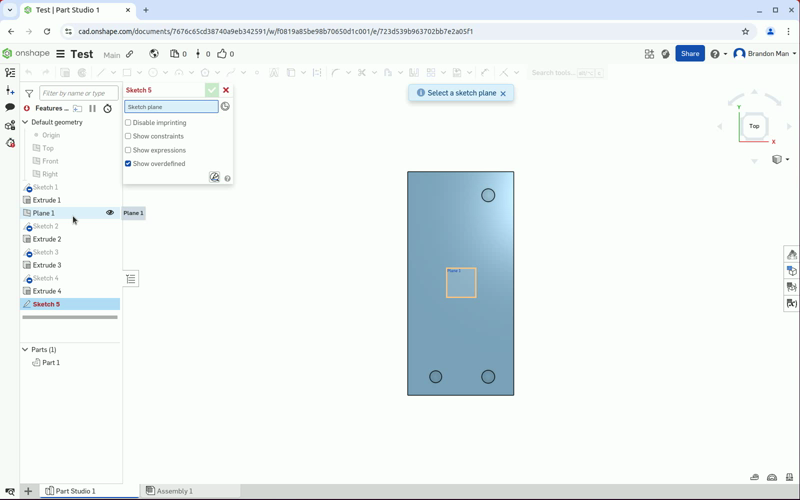
click(73, 215)
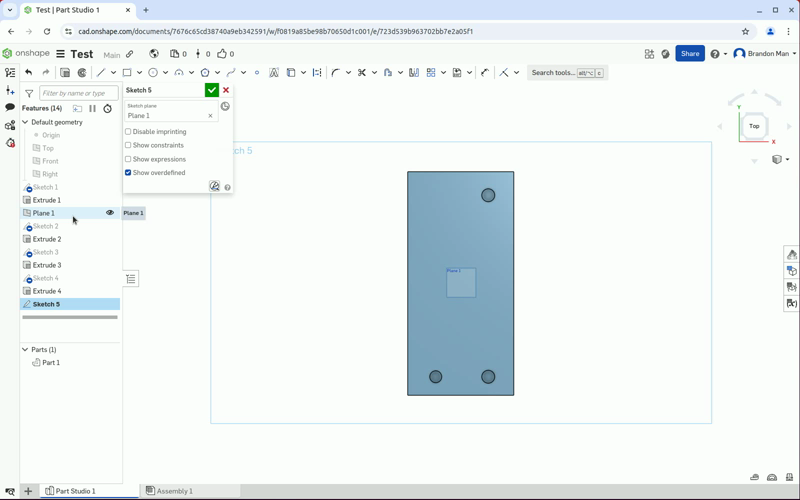
mouse_move(73, 352)
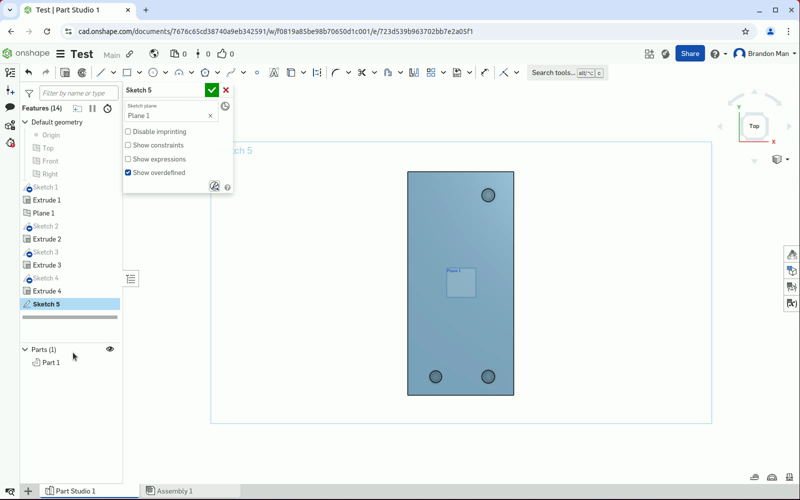
key(y)
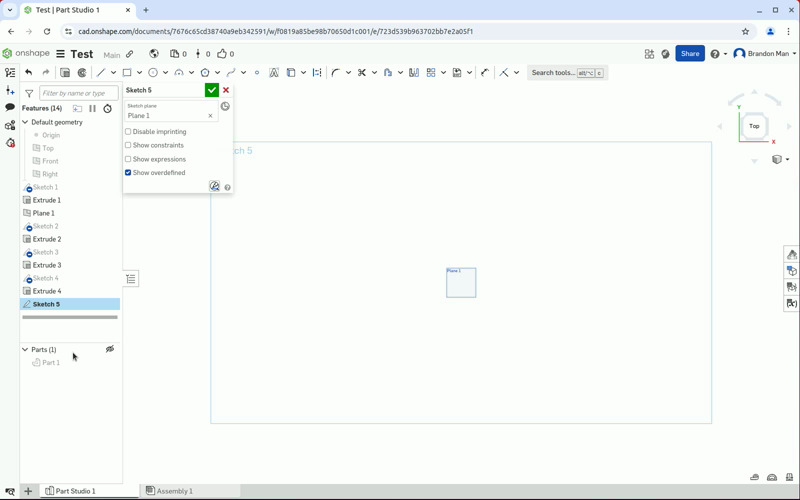
key(c)
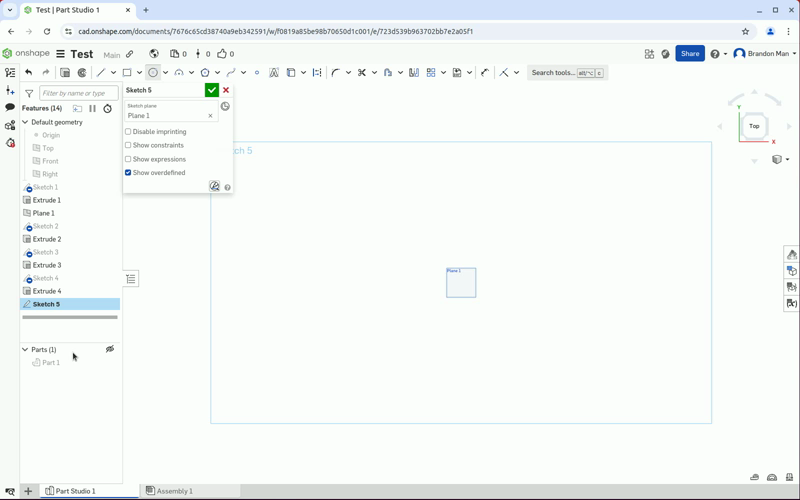
key_down(shift)
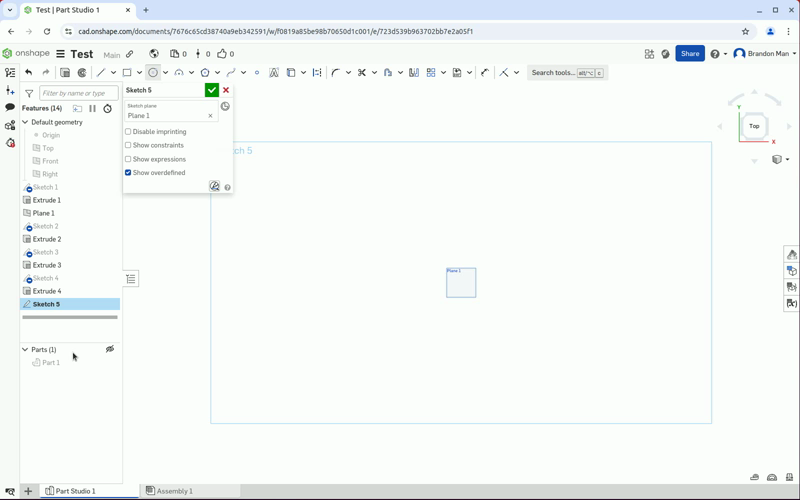
mouse_move(435, 195)
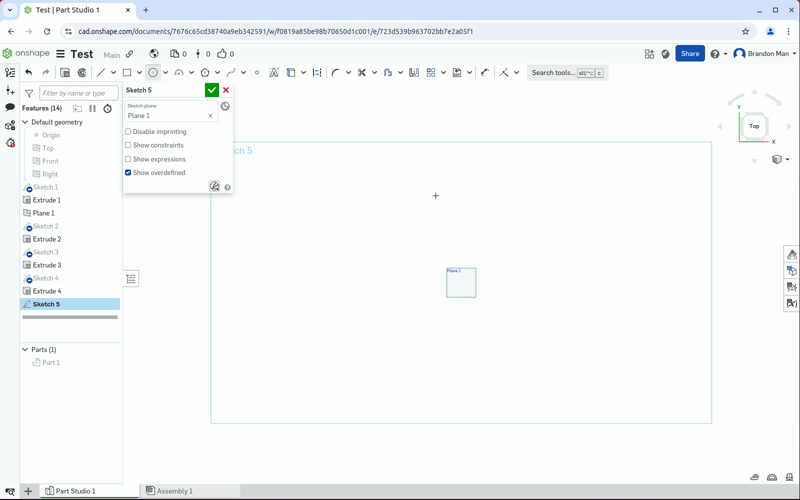
click(435, 195)
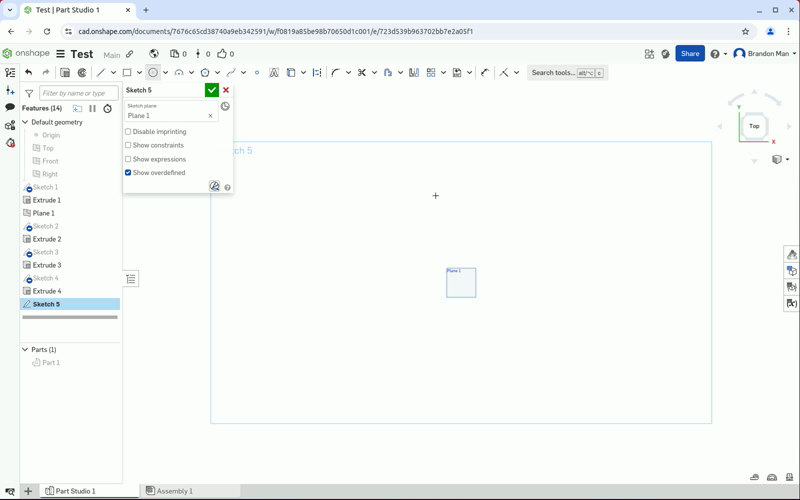
key_up(shift)
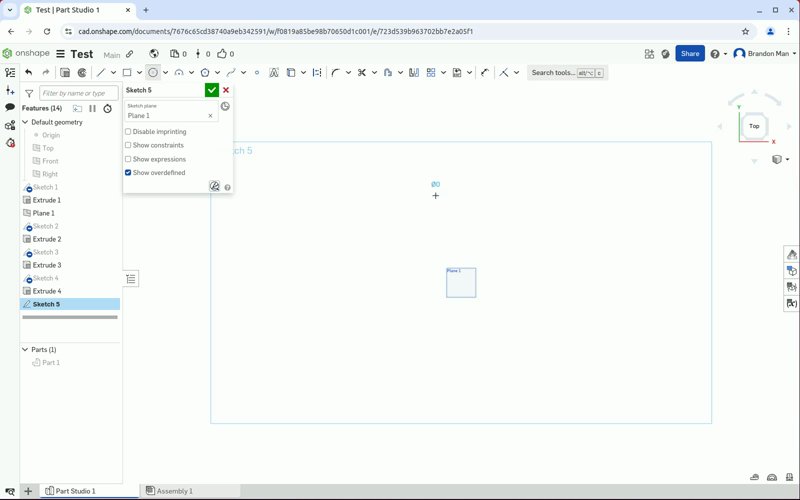
mouse_move(441, 195)
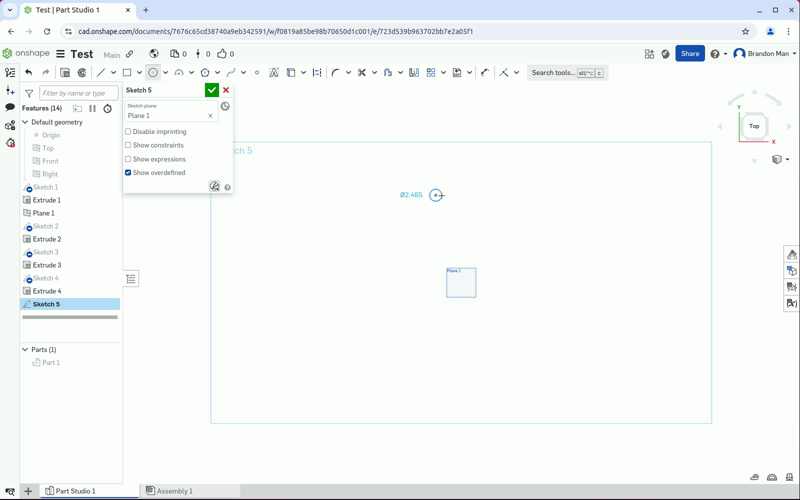
click(441, 195)
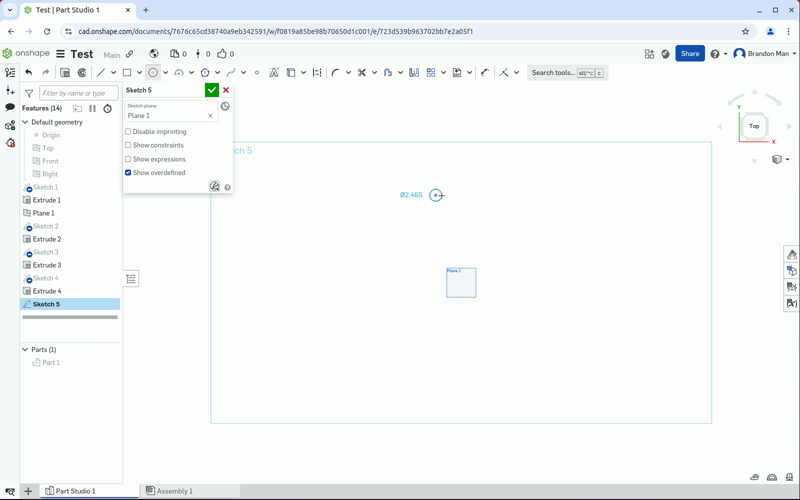
key(esc)
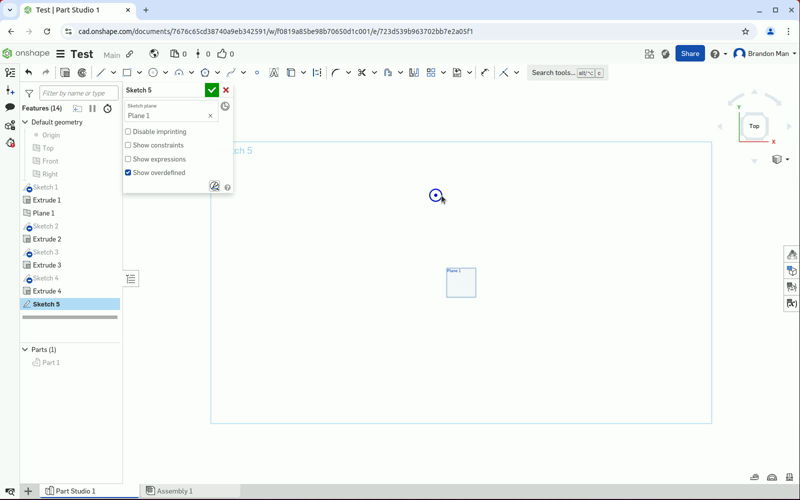
mouse_move(439, 191)
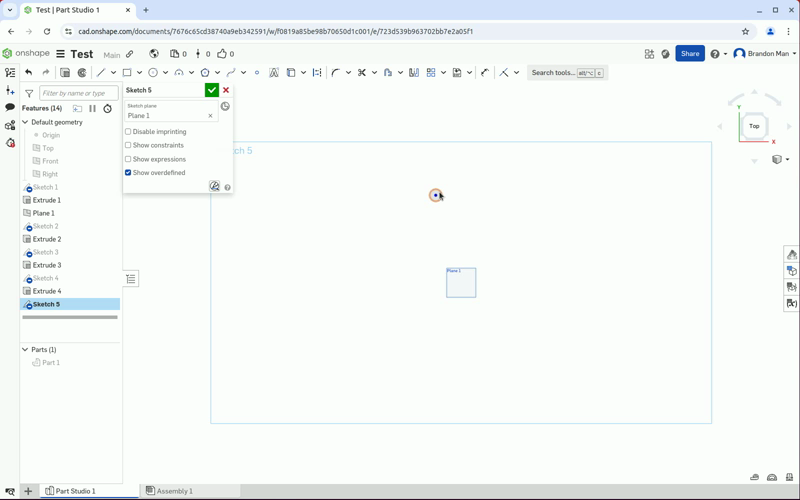
scroll(6)
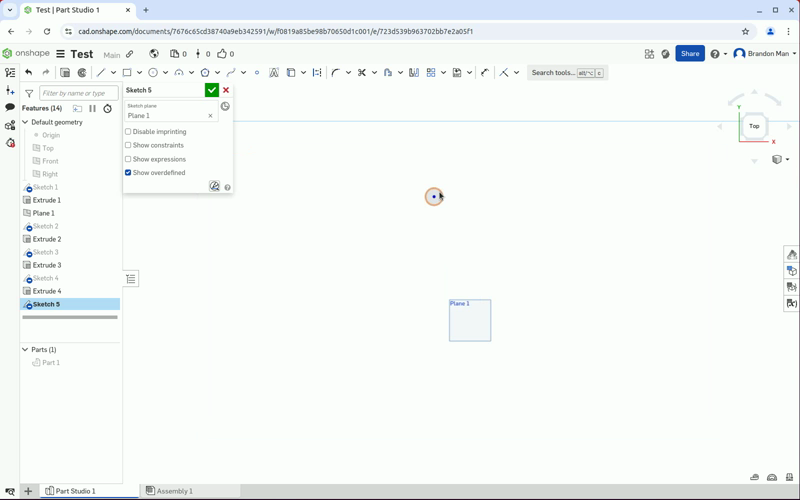
scroll(6)
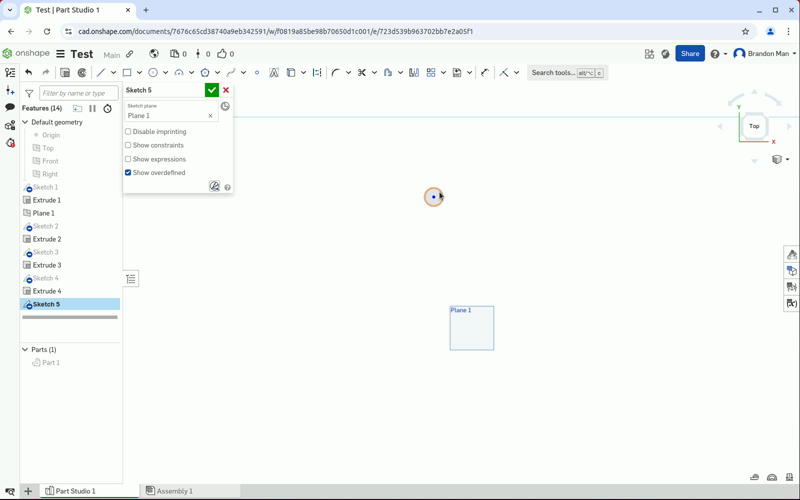
scroll(6)
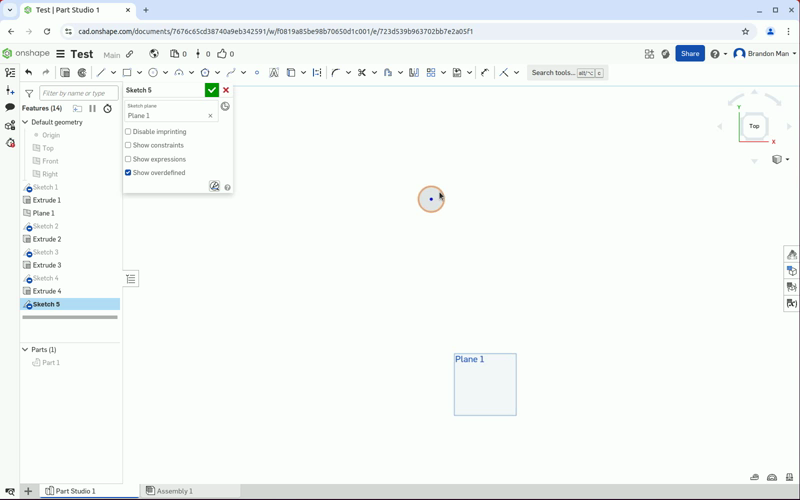
scroll(6)
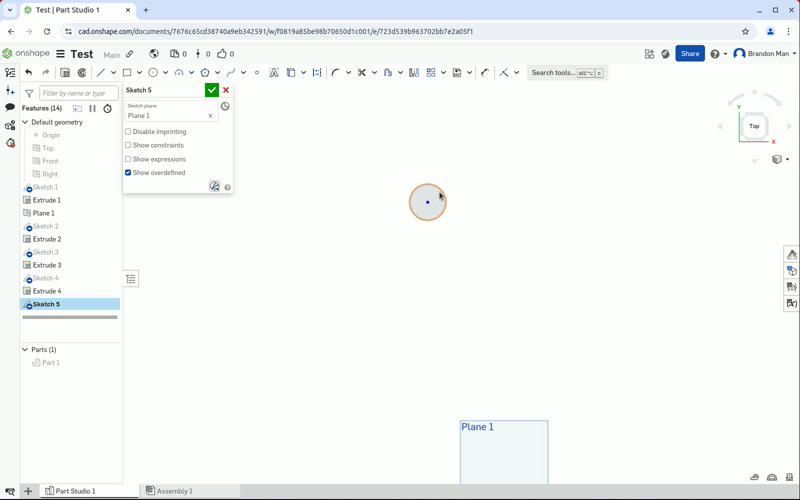
scroll(6)
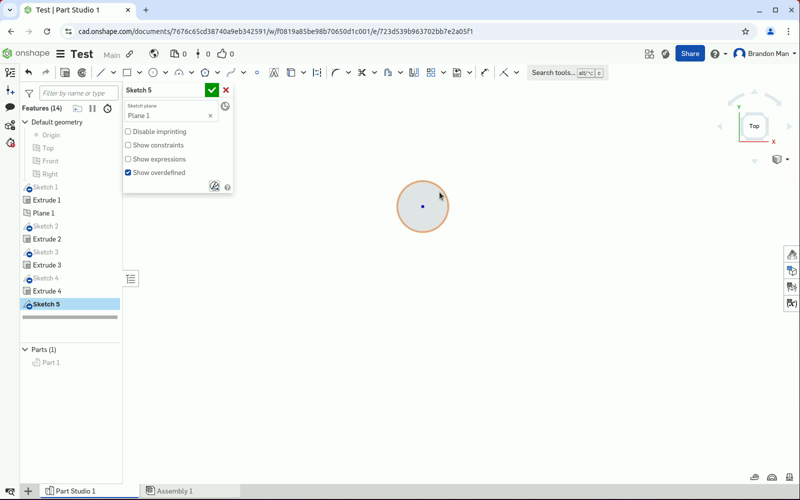
scroll(6)
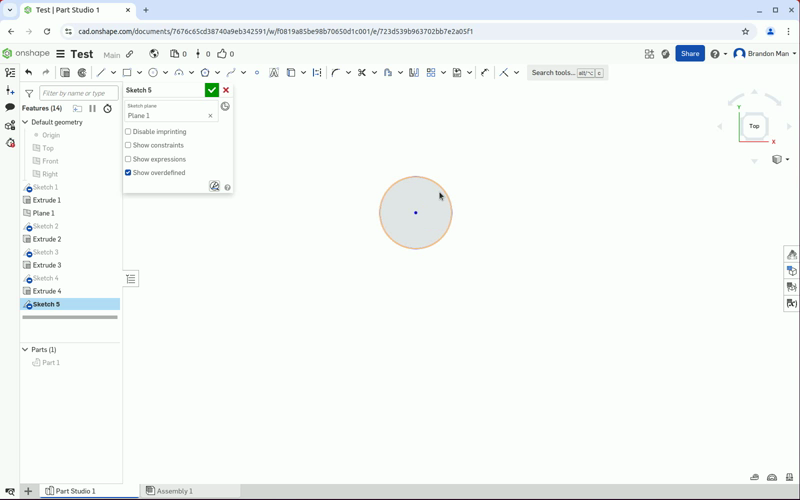
scroll(6)
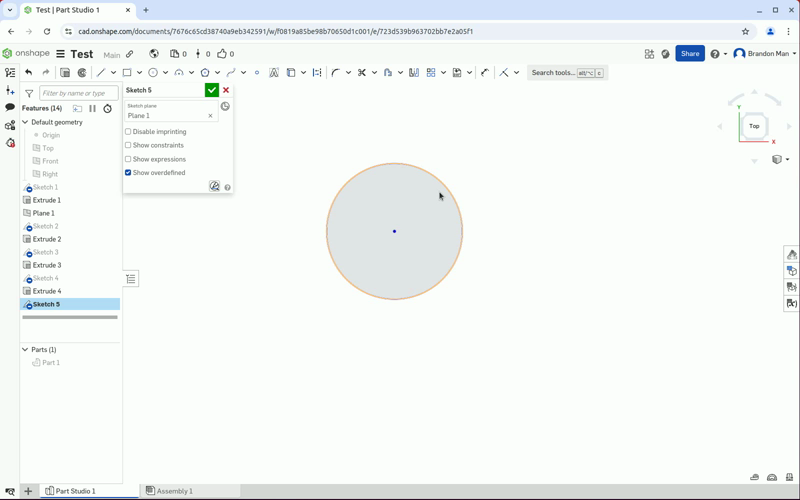
click(439, 191)
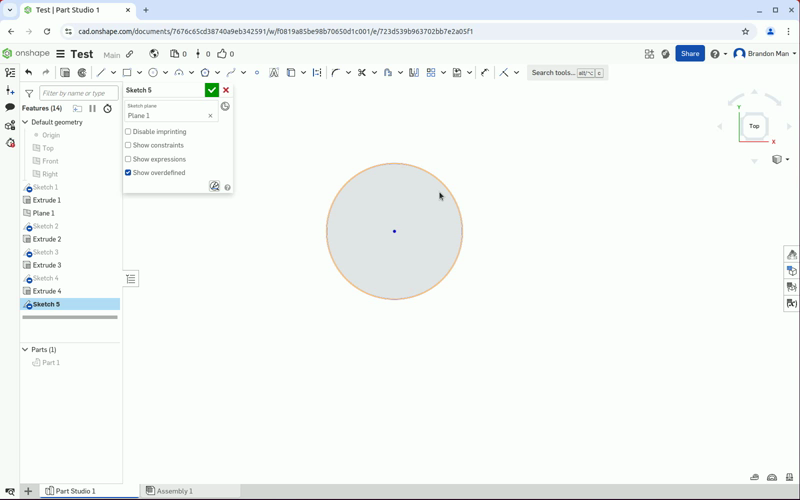
scroll(-6)
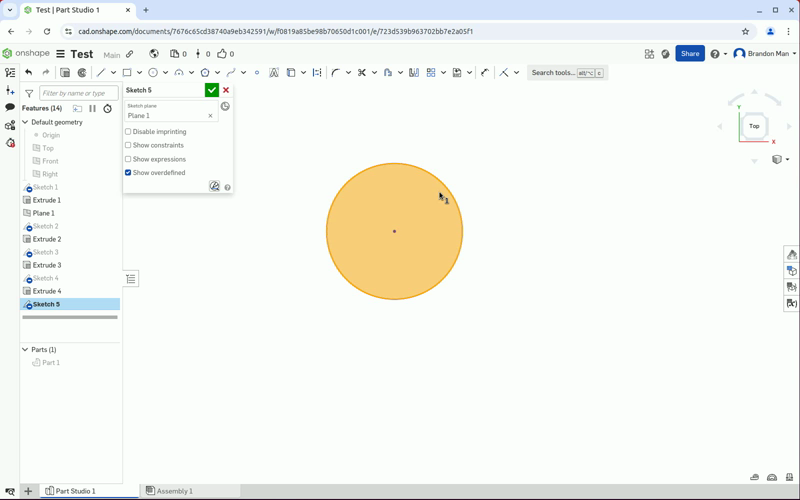
scroll(-6)
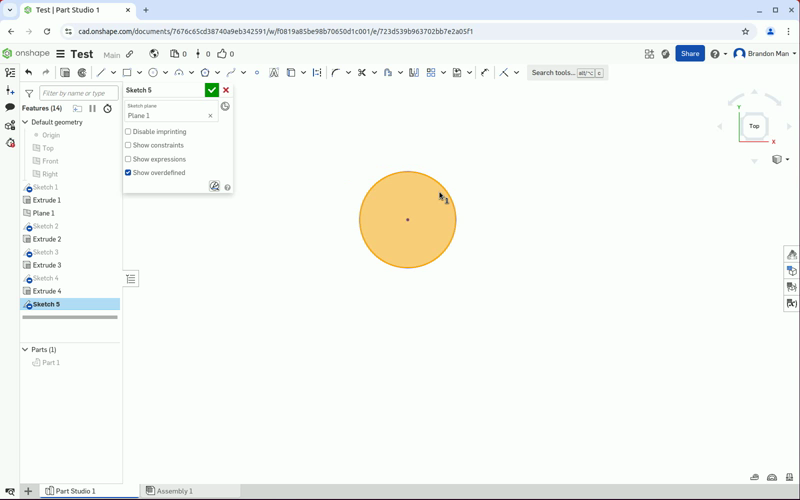
scroll(-6)
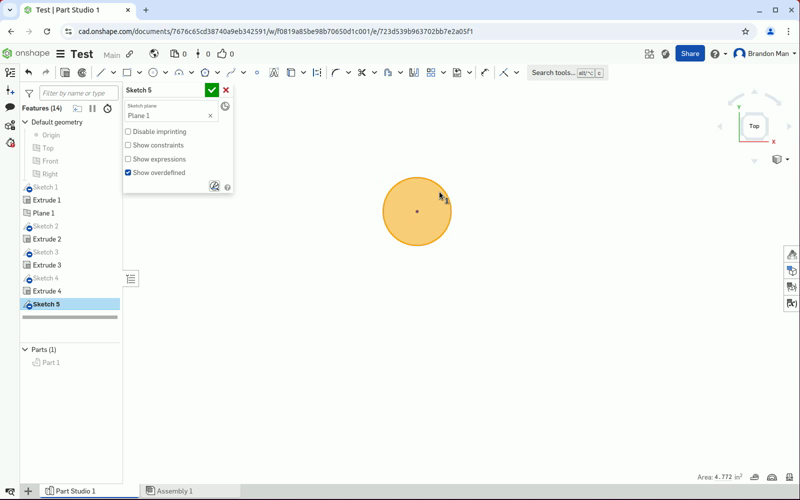
scroll(-6)
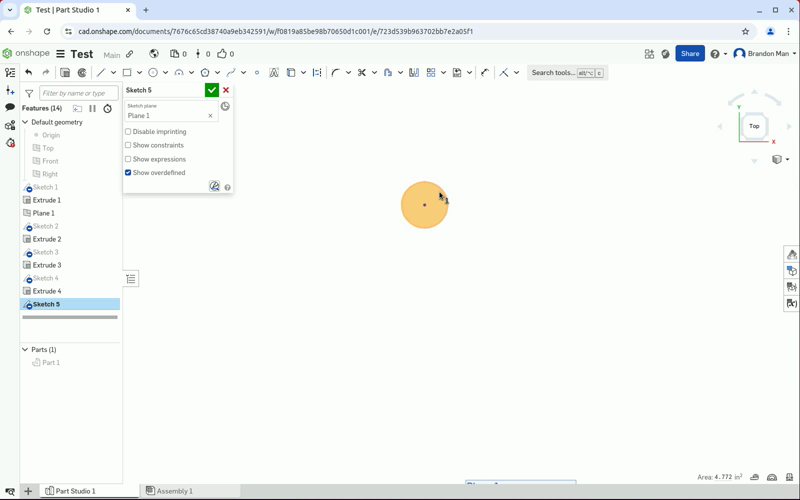
scroll(-6)
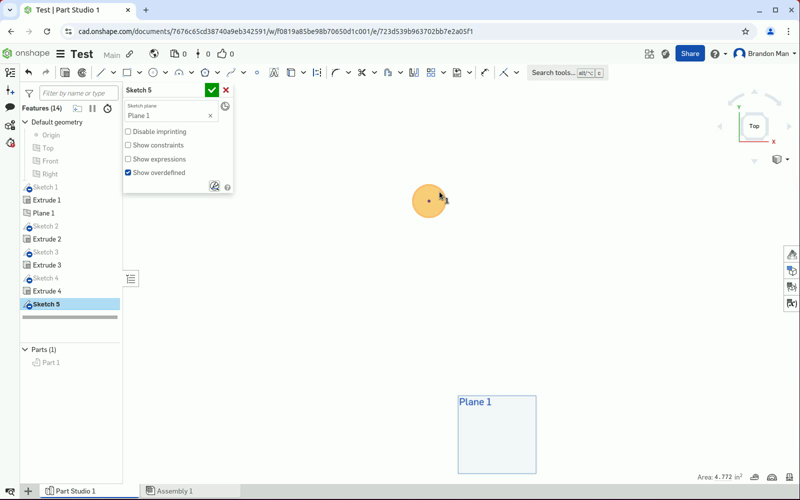
scroll(-6)
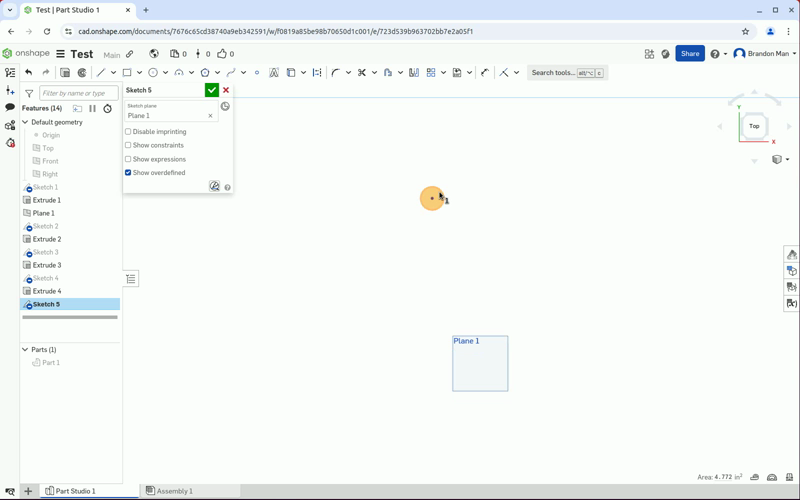
scroll(-6)
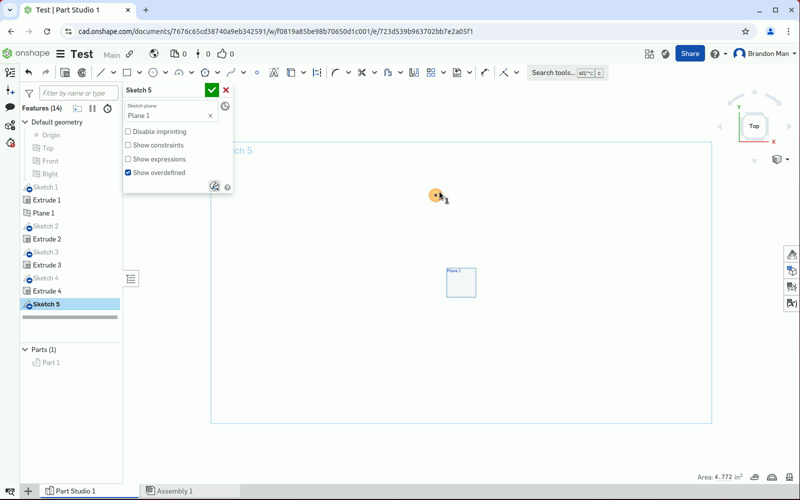
mouse_move(73, 352)
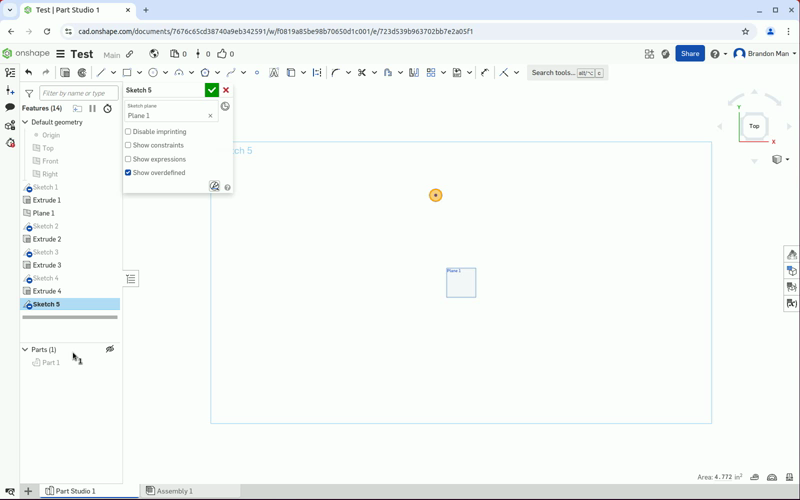
key(shift+y)
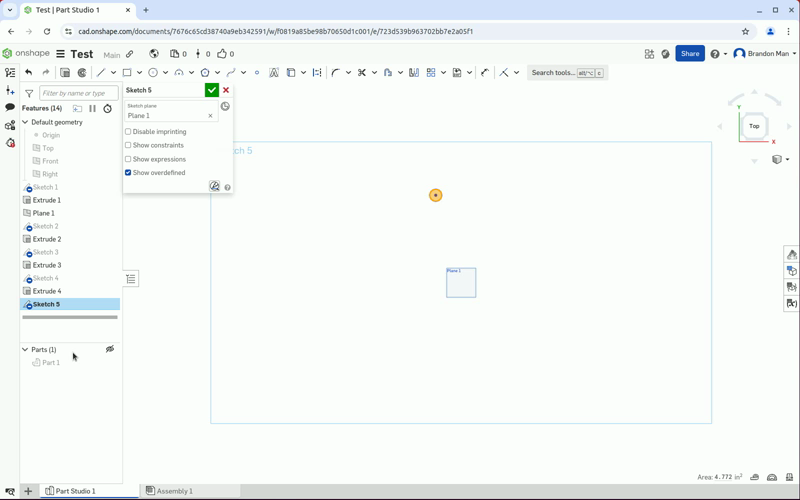
key(shift+e)
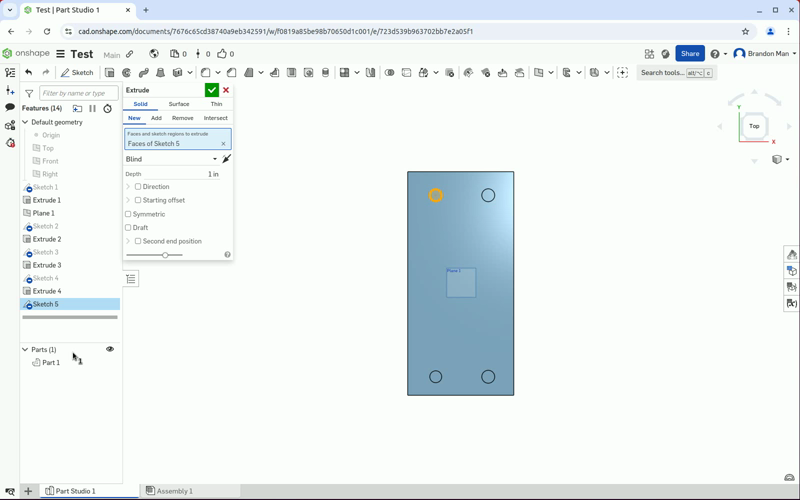
mouse_move(143, 106)
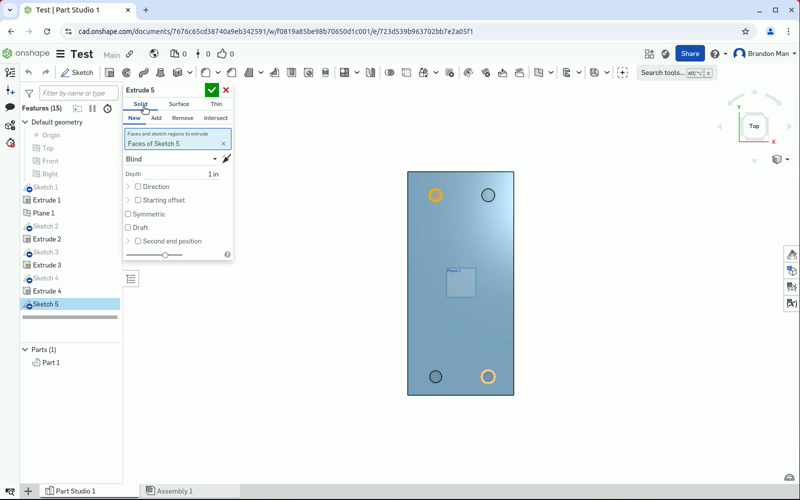
click(143, 106)
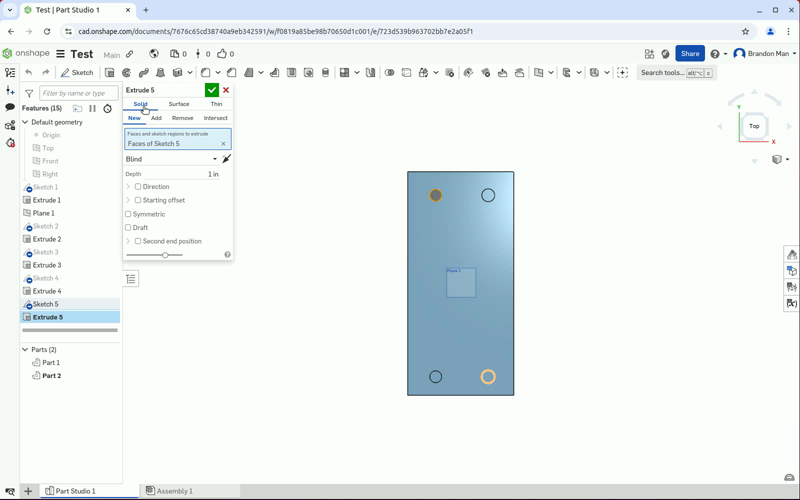
mouse_move(186, 120)
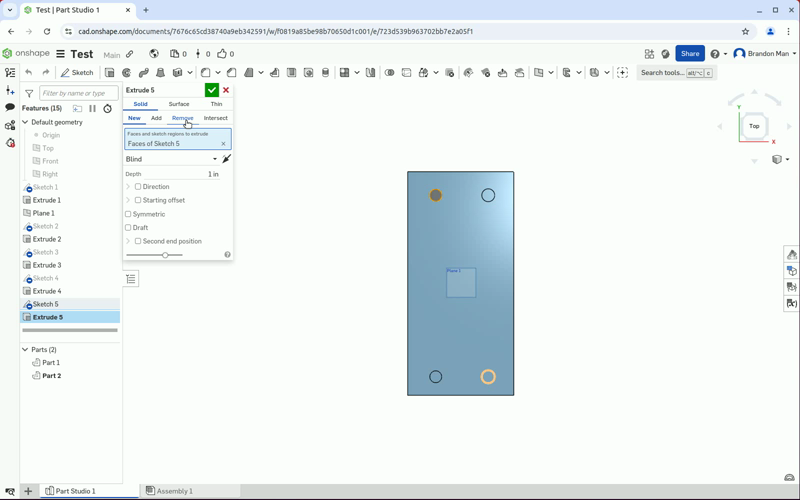
click(186, 120)
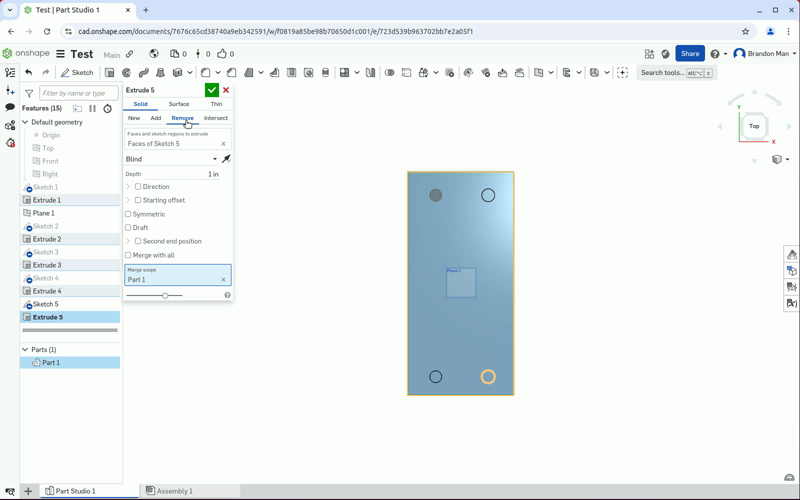
key(tab, 4)
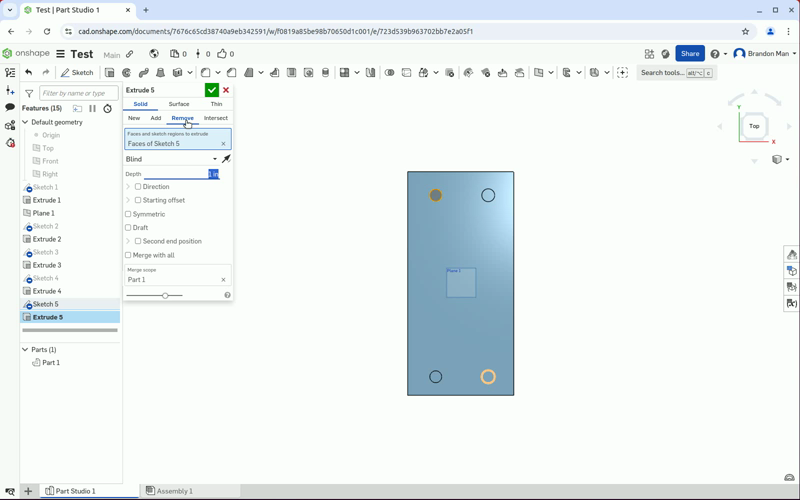
text(1.444)
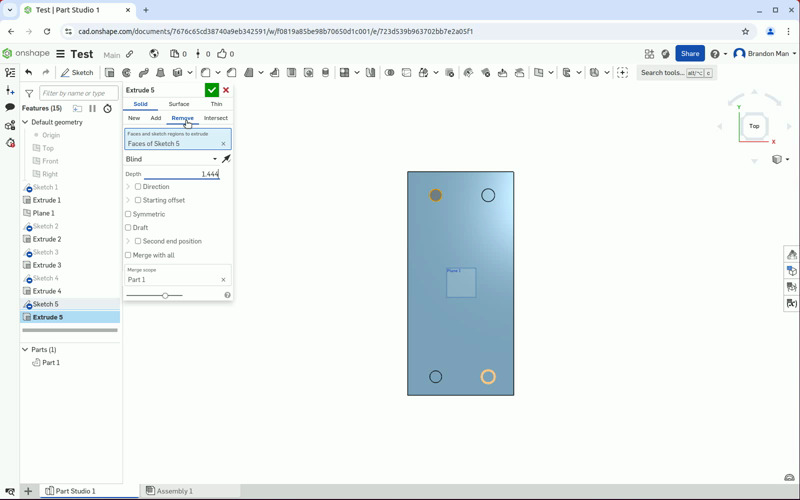
key(tab, 6)
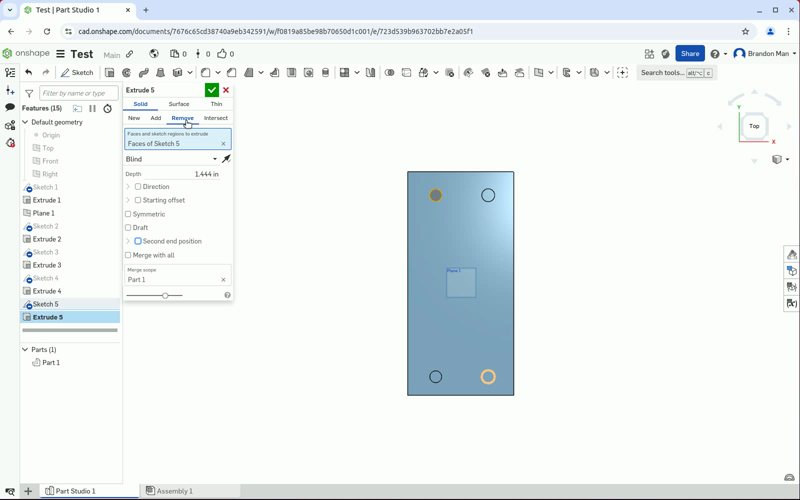
key(space)
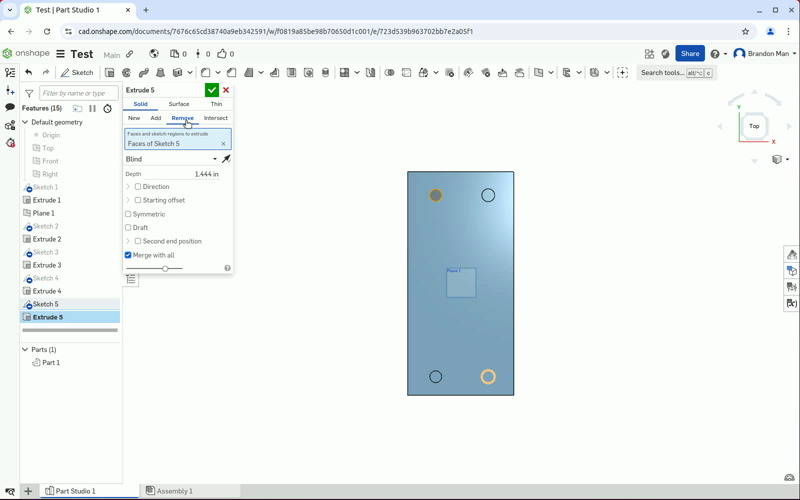
key(enter)
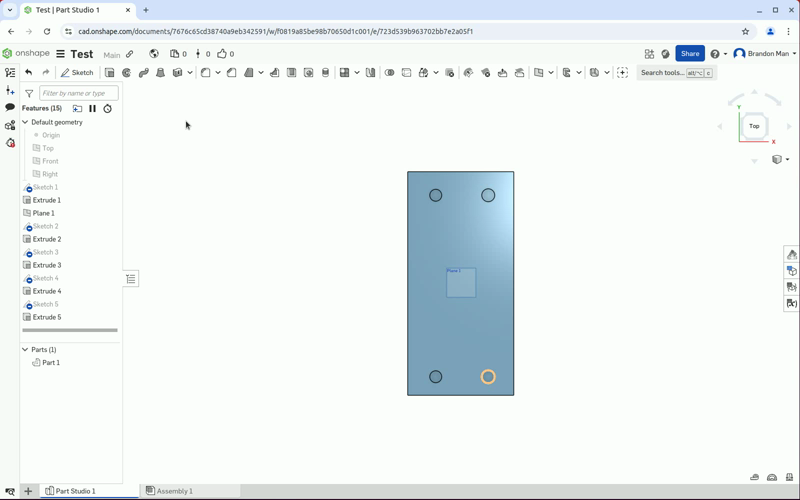
key(shift+h)
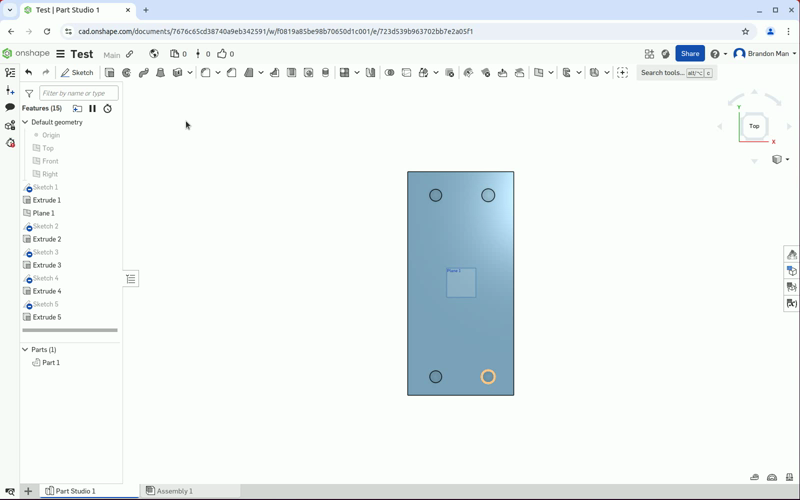
key(shift+h)
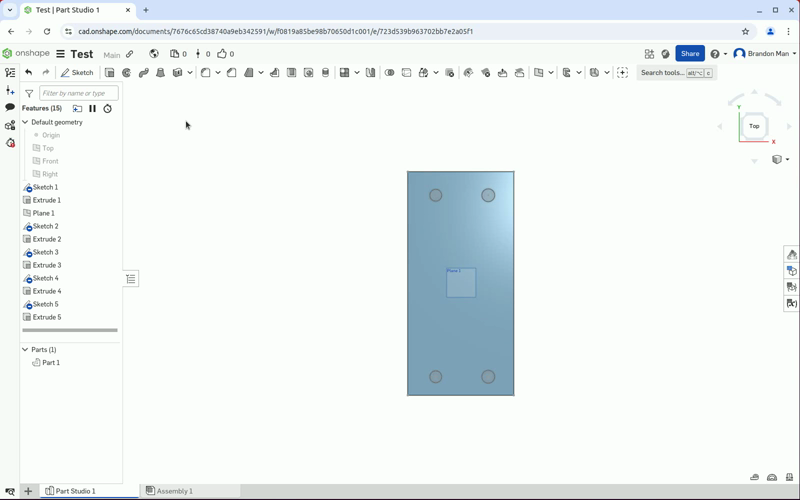
key(shift+7)
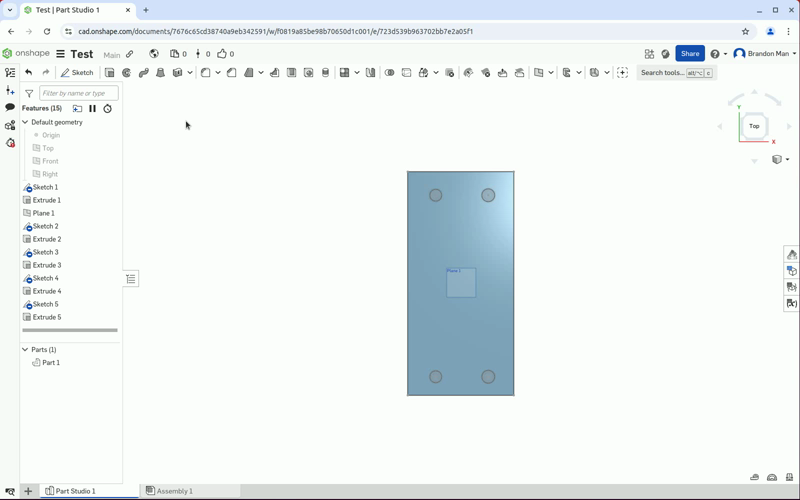
key(up, 3)
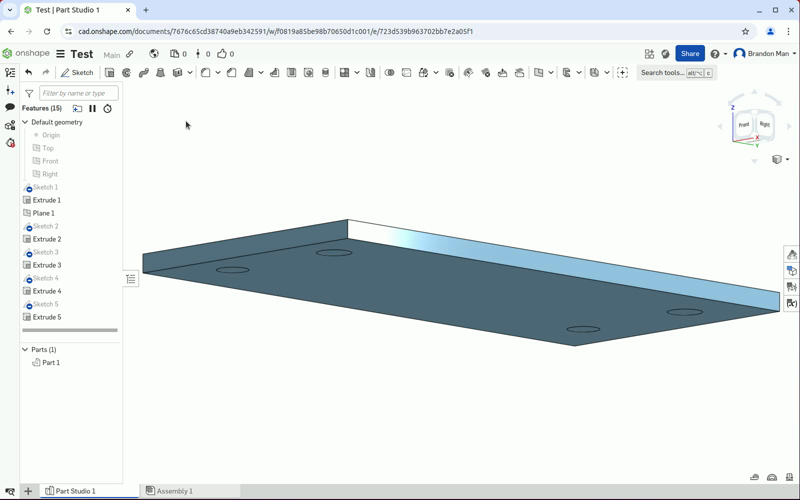
key(left, 3)
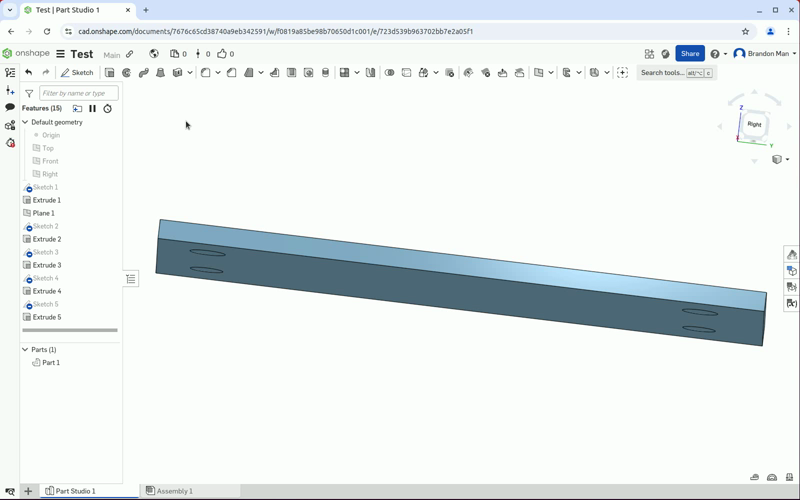
key(right, 3)
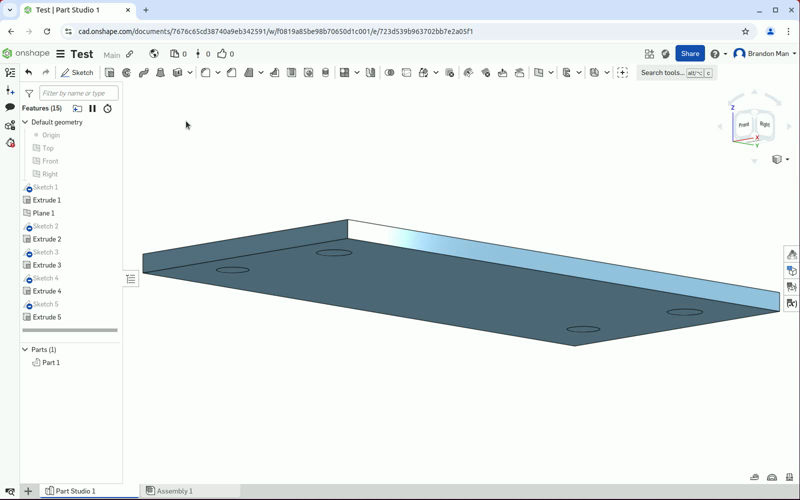
key(down, 3)
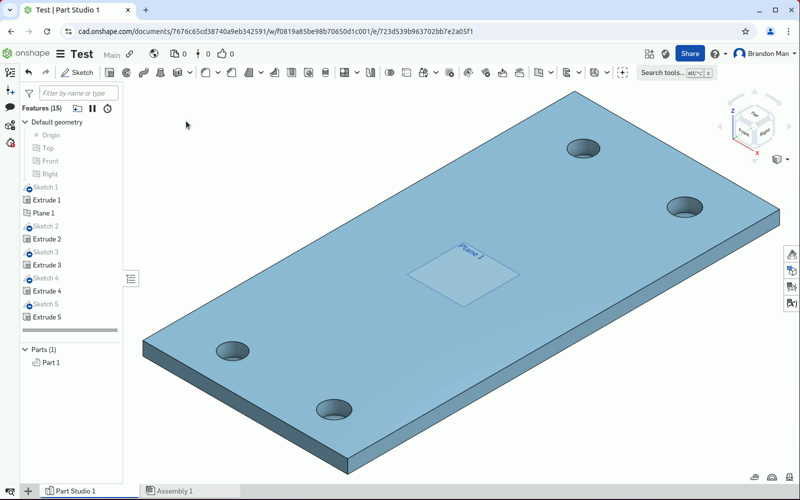
mouse_move(73, 189)
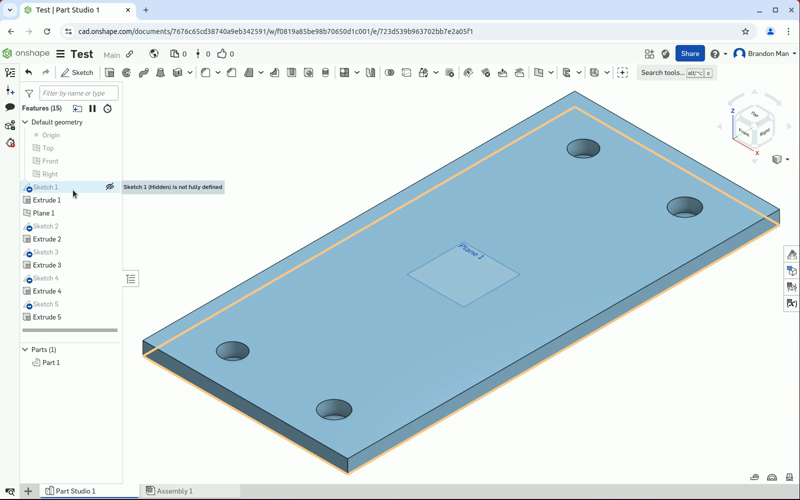
click(73, 189)